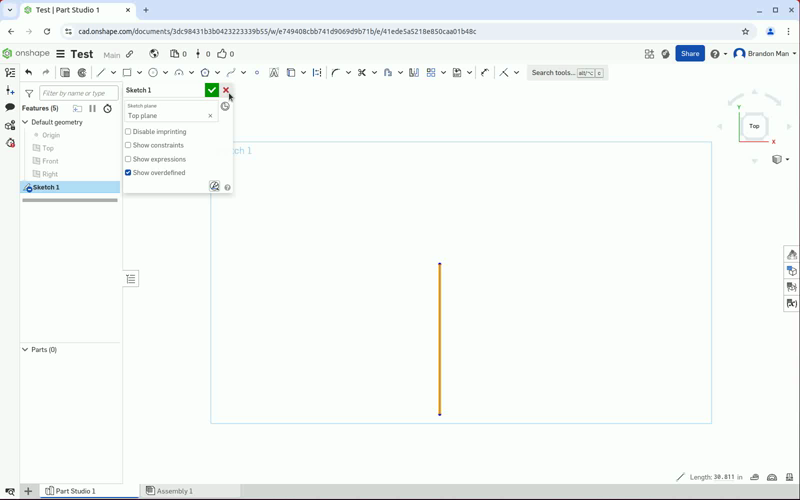
key(shift+h)
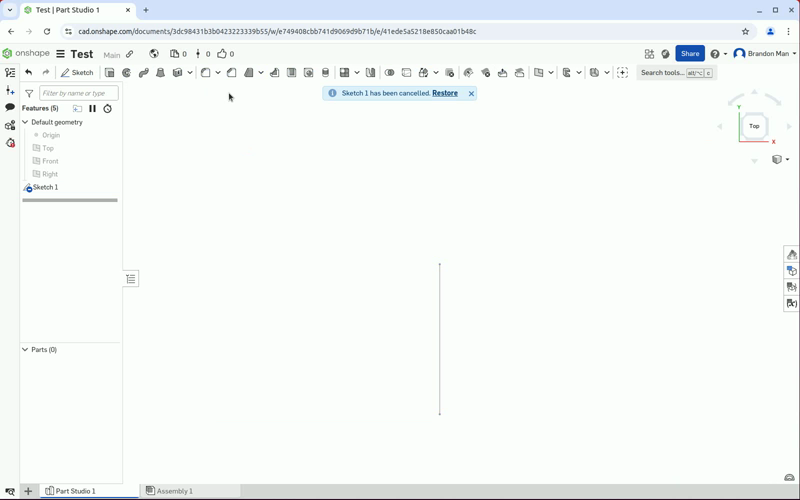
key(shift+s)
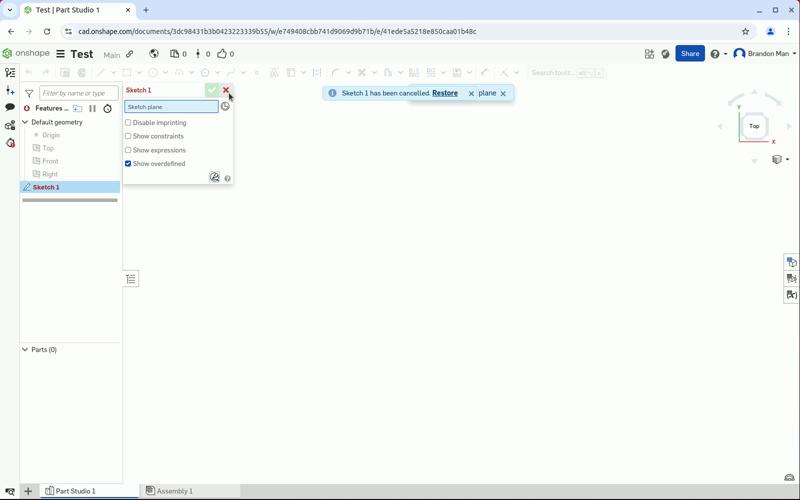
mouse_move(73, 150)
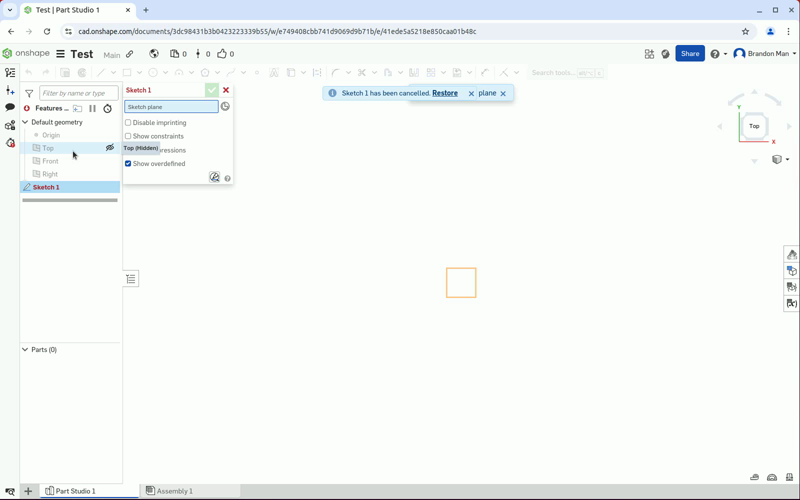
click(73, 150)
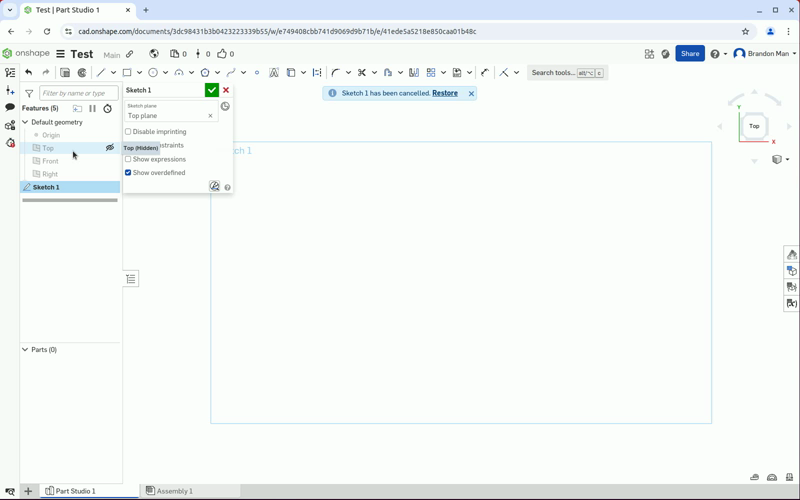
mouse_move(73, 352)
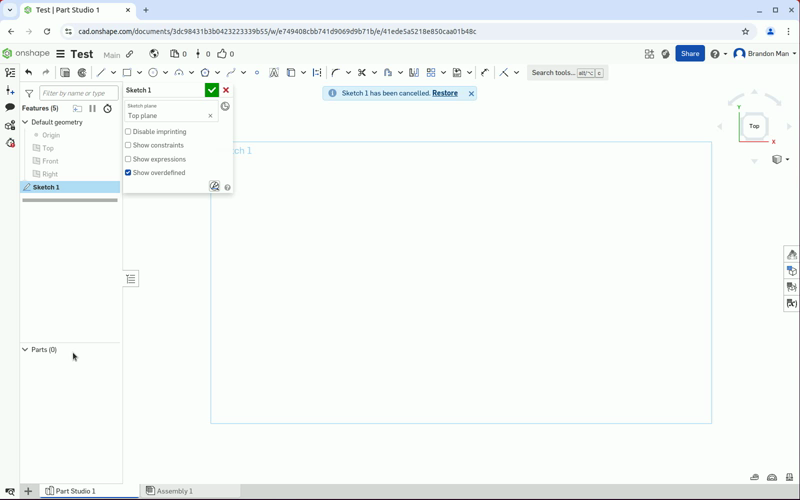
key(y)
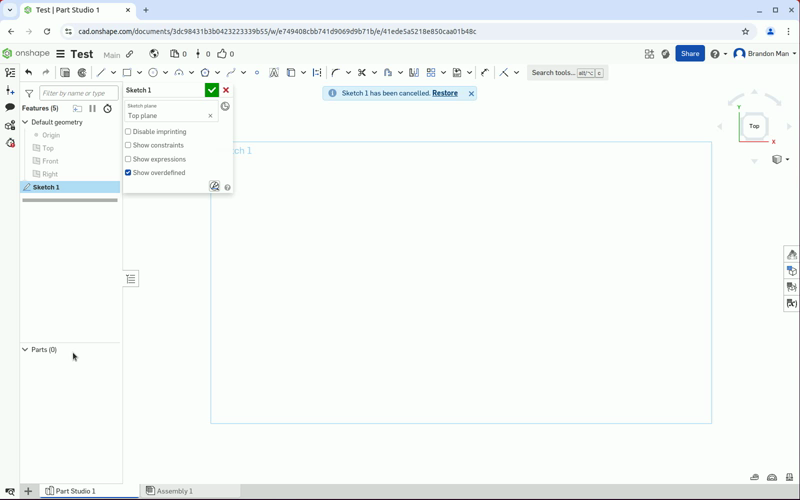
key(l)
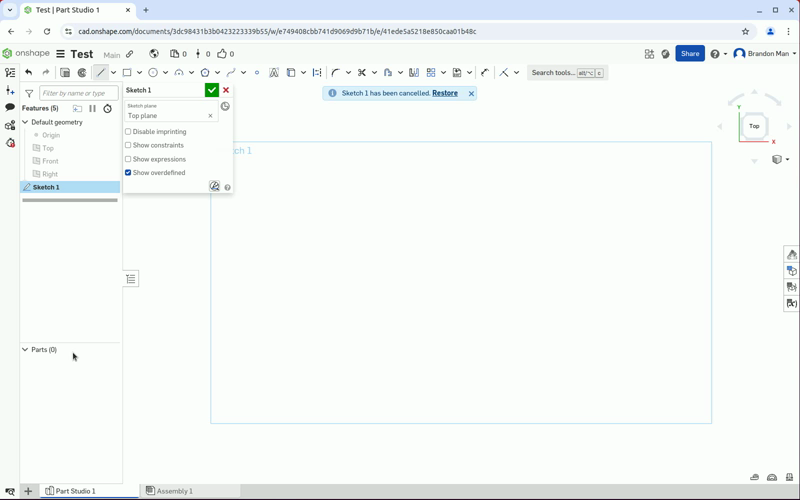
key_down(shift)
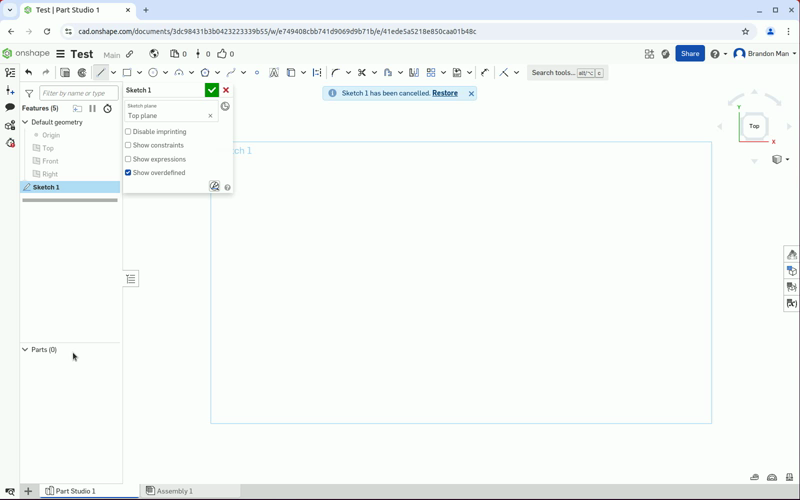
mouse_move(414, 306)
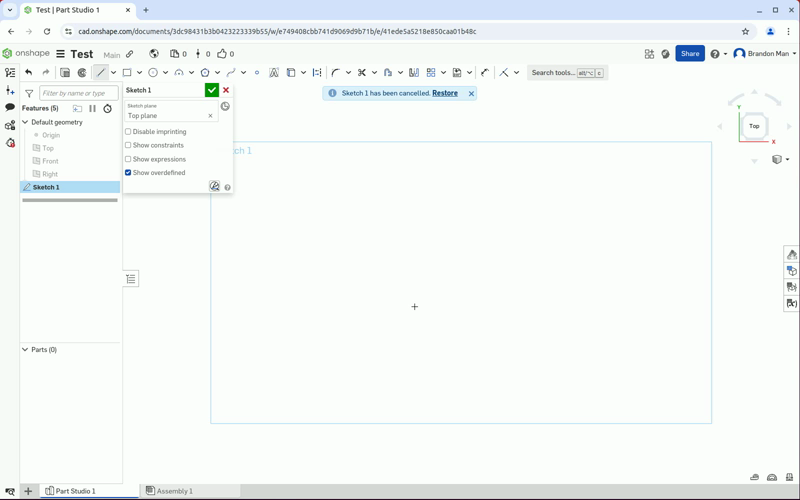
click(414, 306)
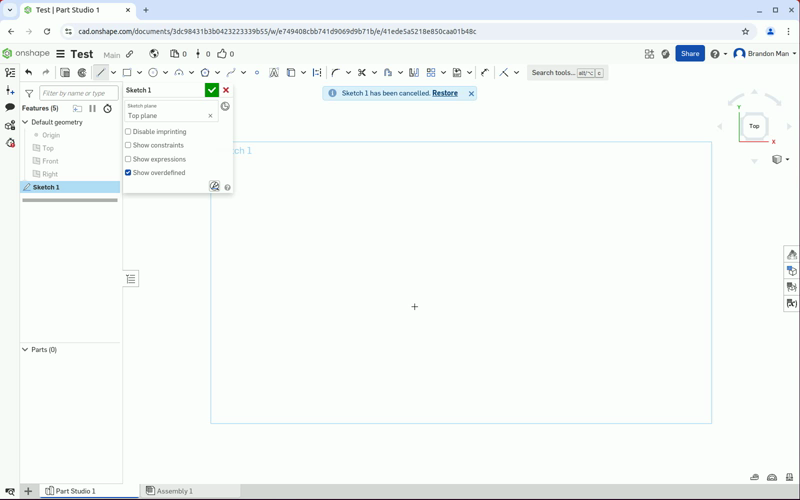
key_up(shift)
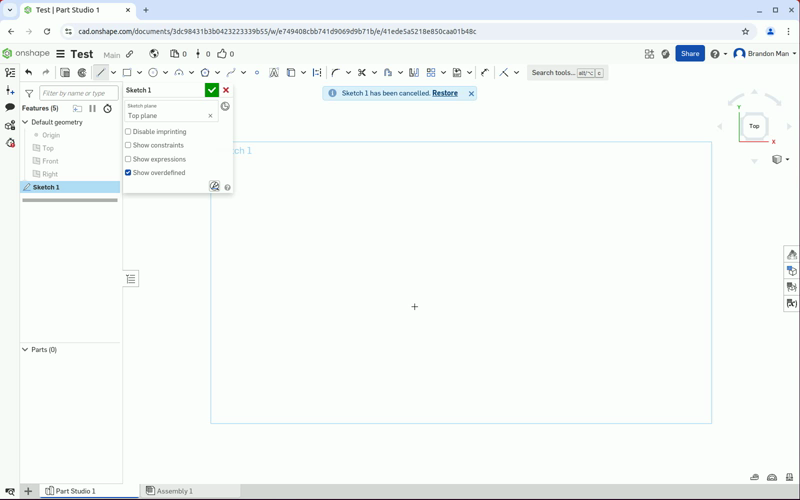
key_down(shift)
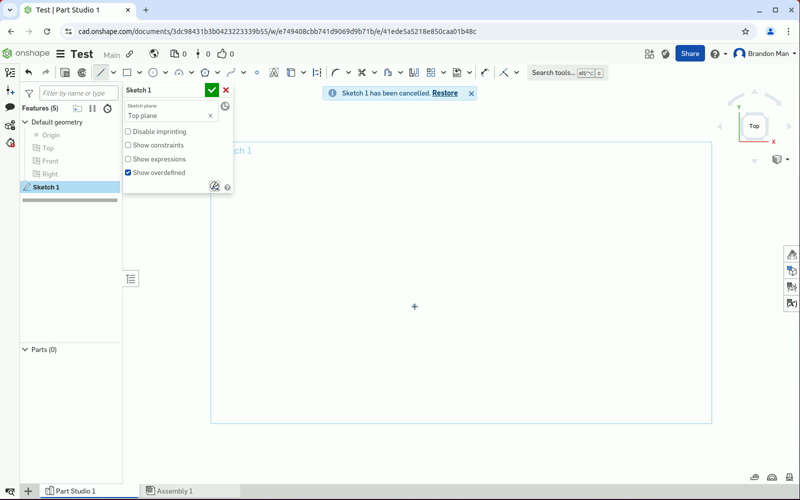
mouse_move(506, 306)
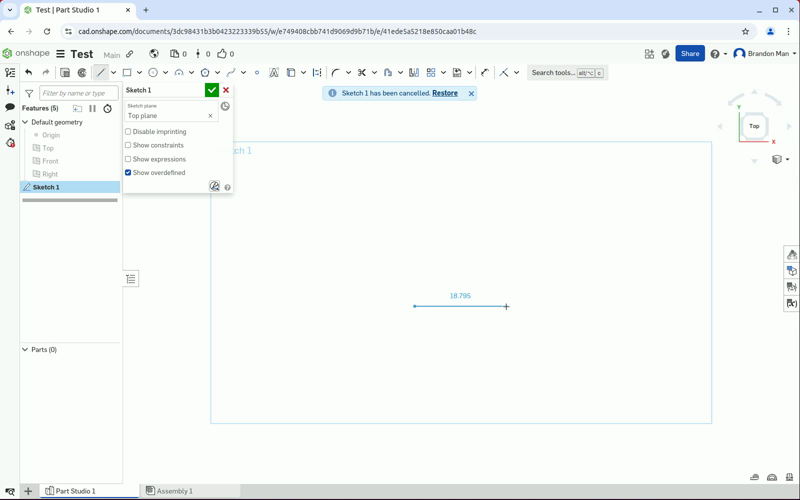
click(506, 306)
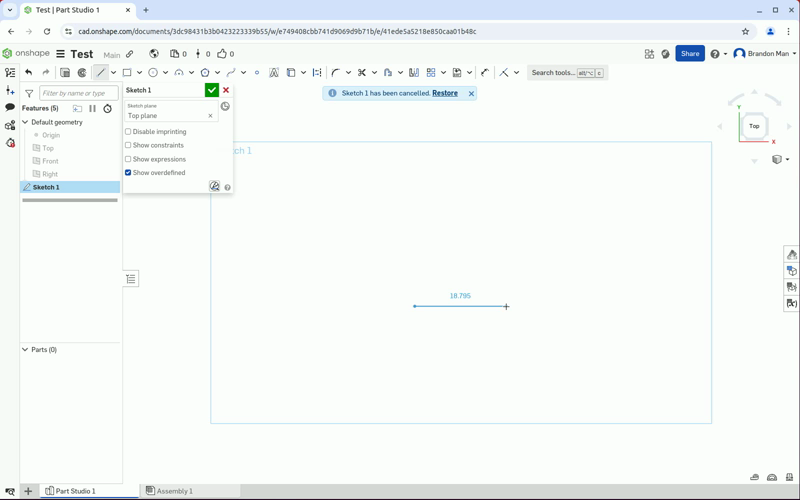
key_up(shift)
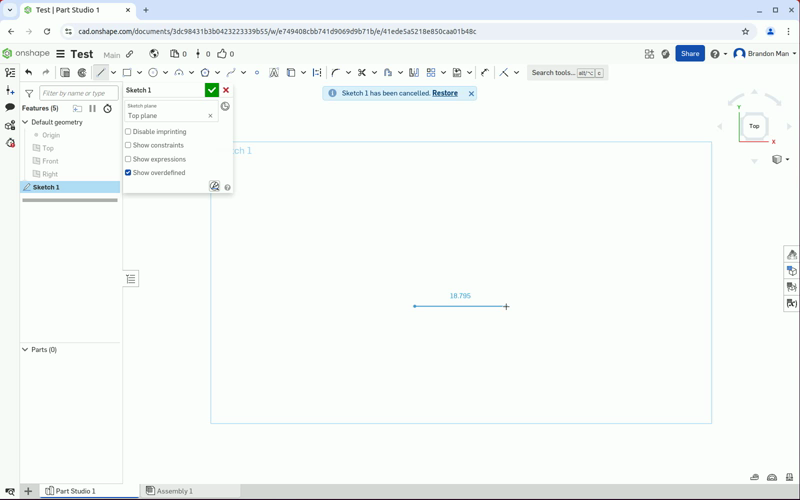
key(esc)
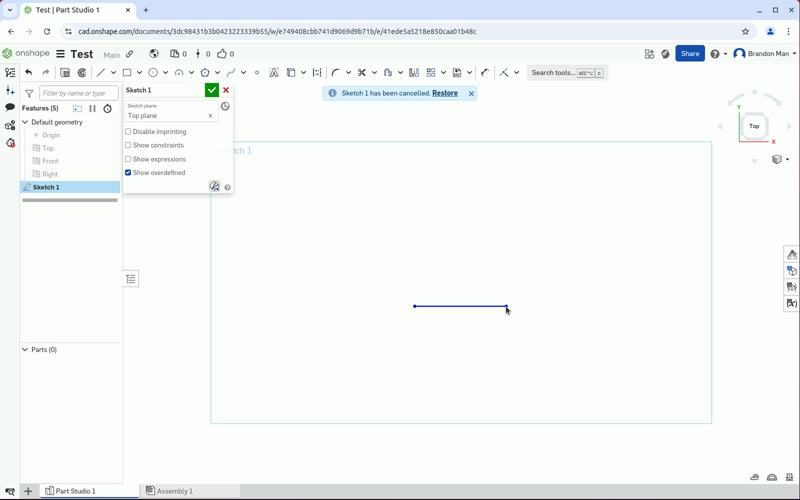
key(a)
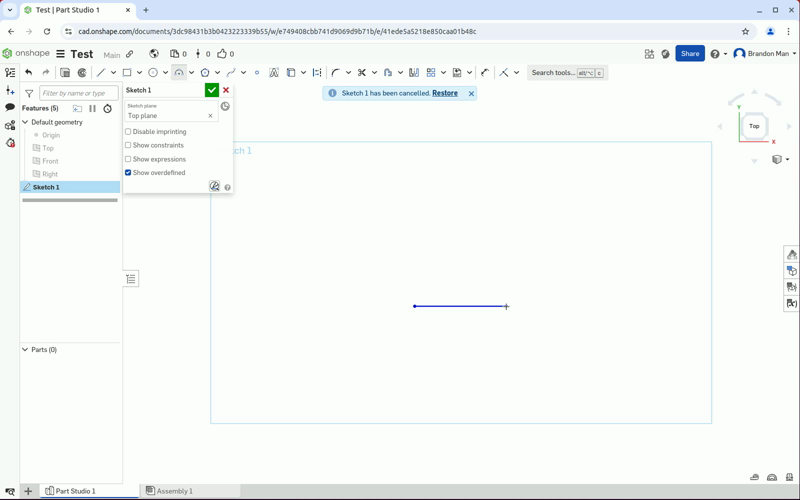
mouse_move(506, 306)
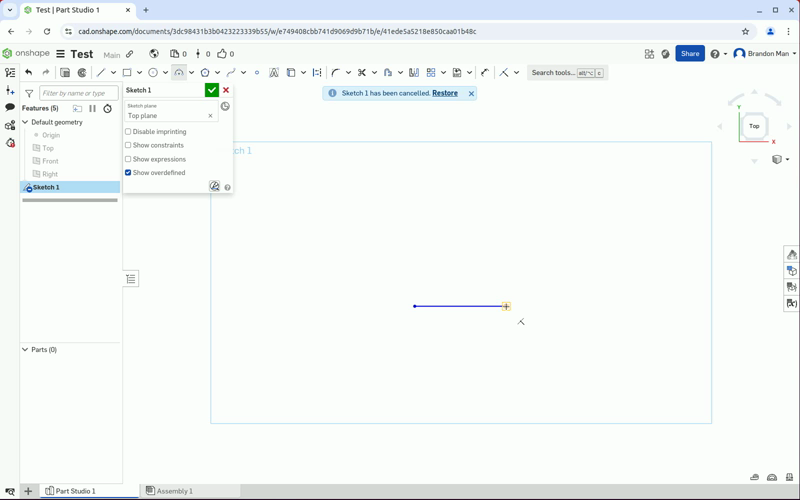
click(506, 306)
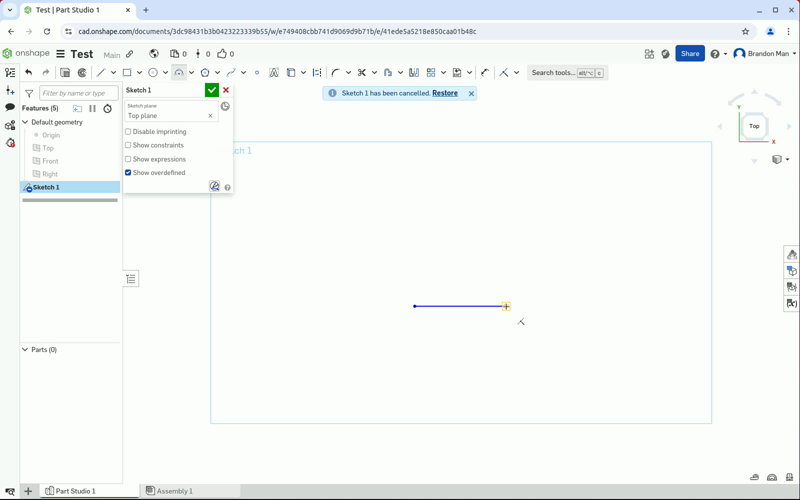
key_down(shift)
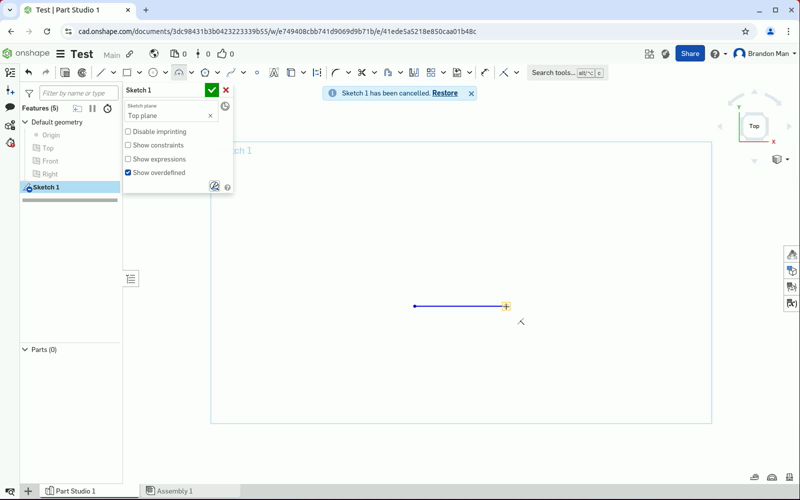
mouse_move(506, 259)
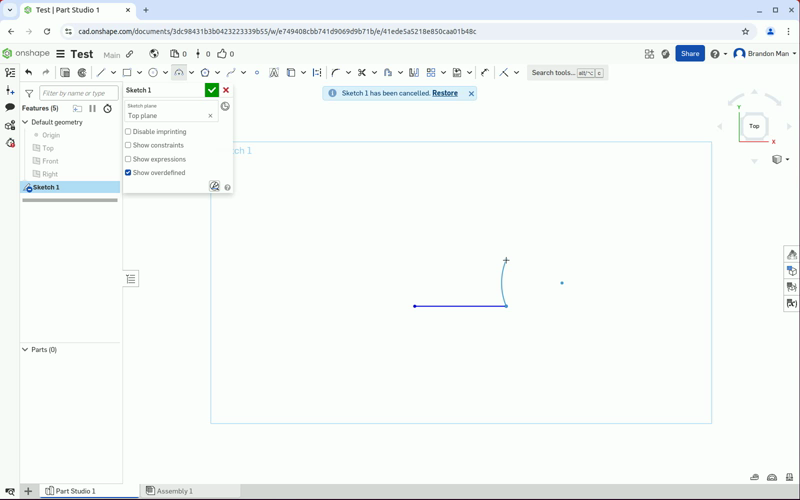
click(506, 259)
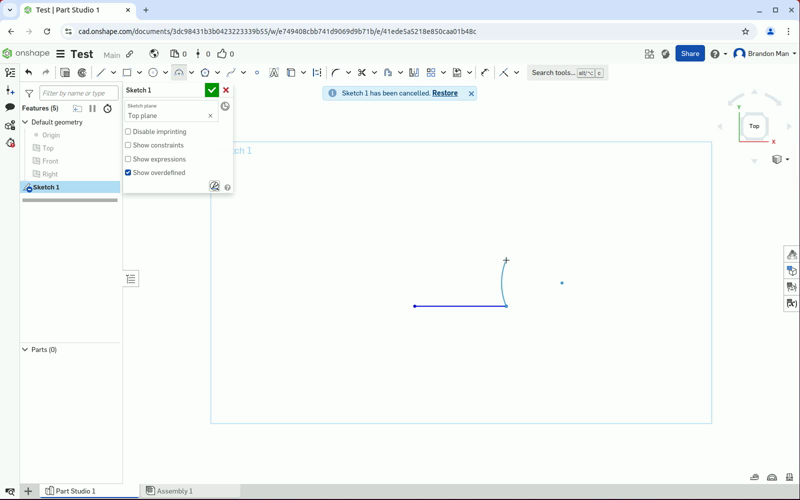
mouse_move(572, 283)
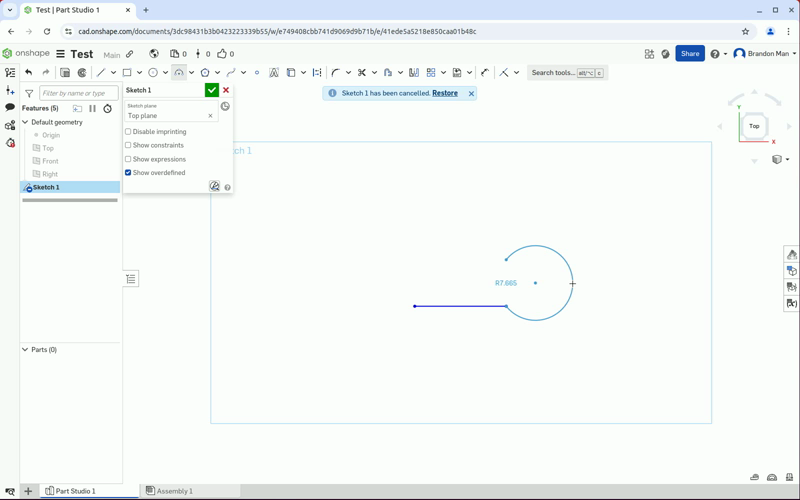
click(572, 283)
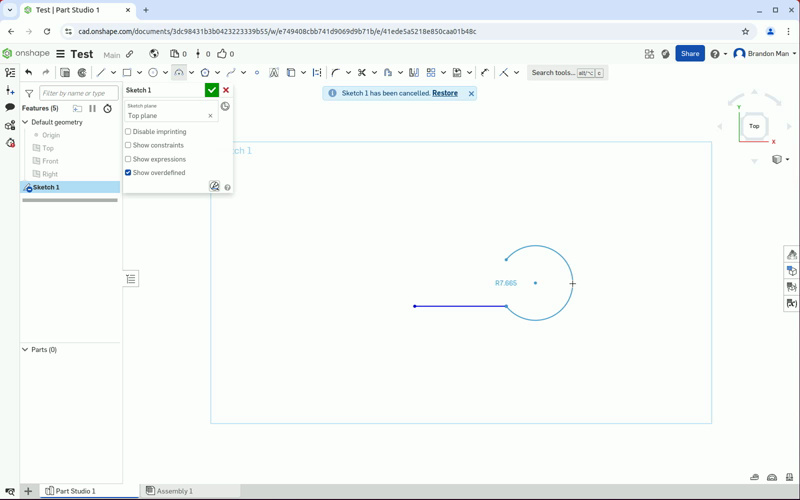
key_up(shift)
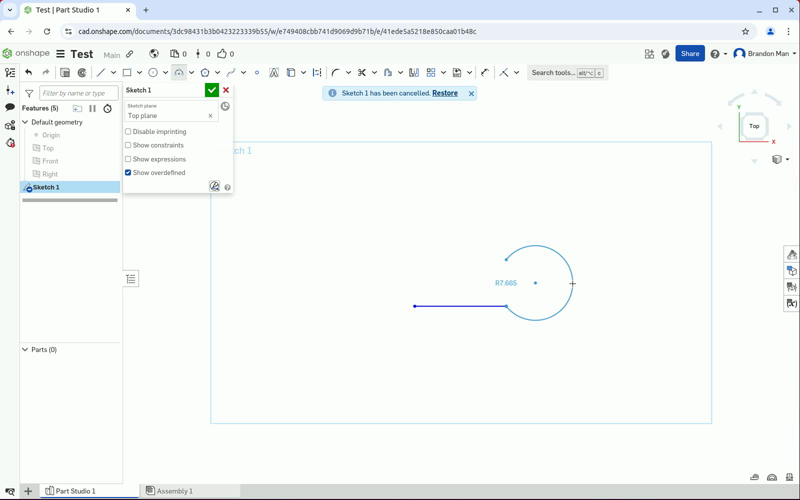
key(esc)
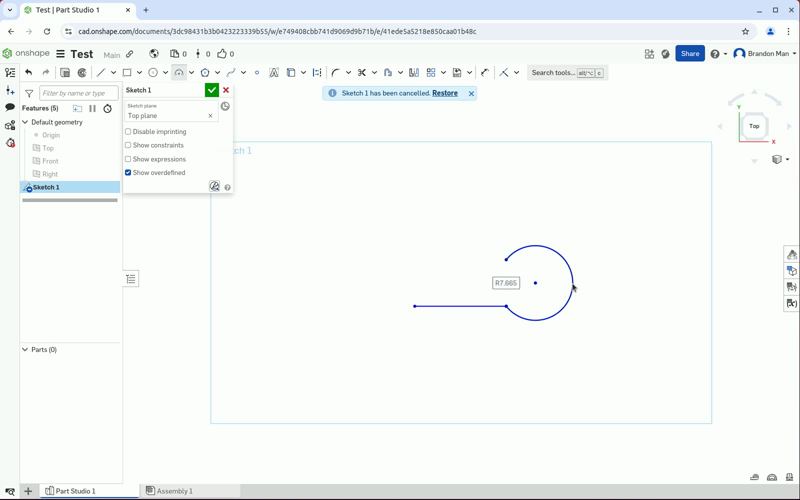
key(l)
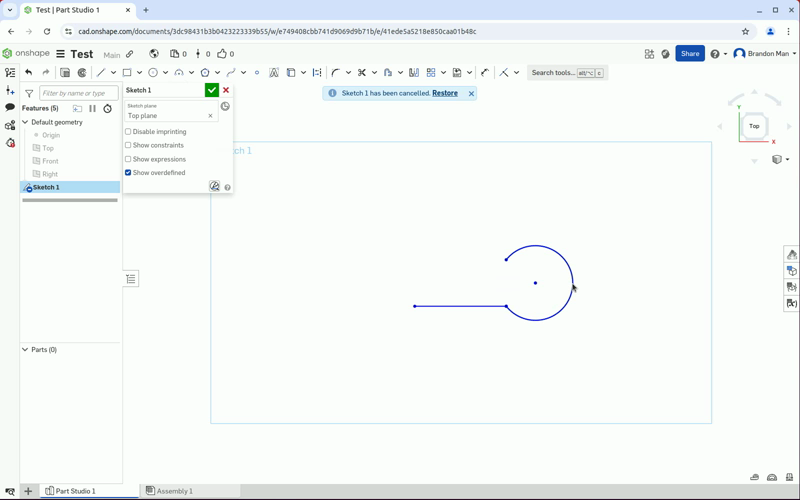
mouse_move(506, 259)
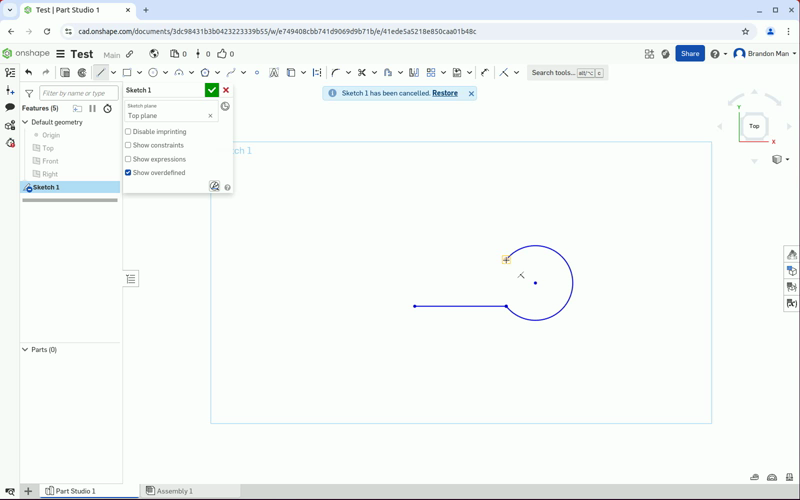
click(506, 259)
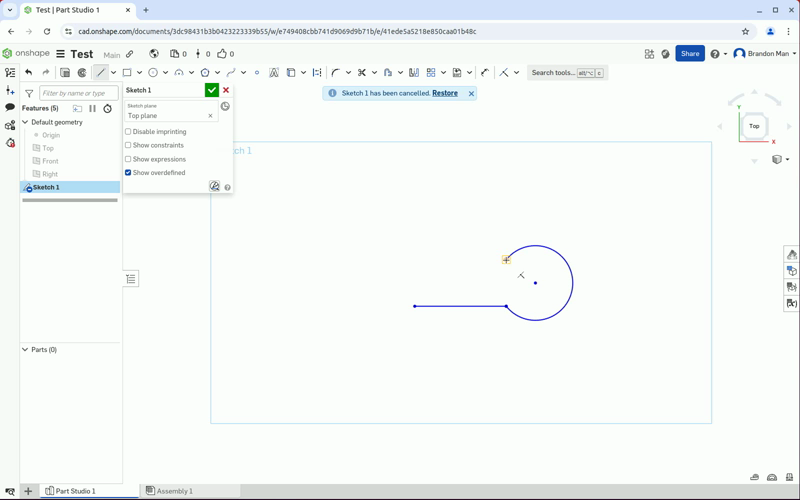
key_down(shift)
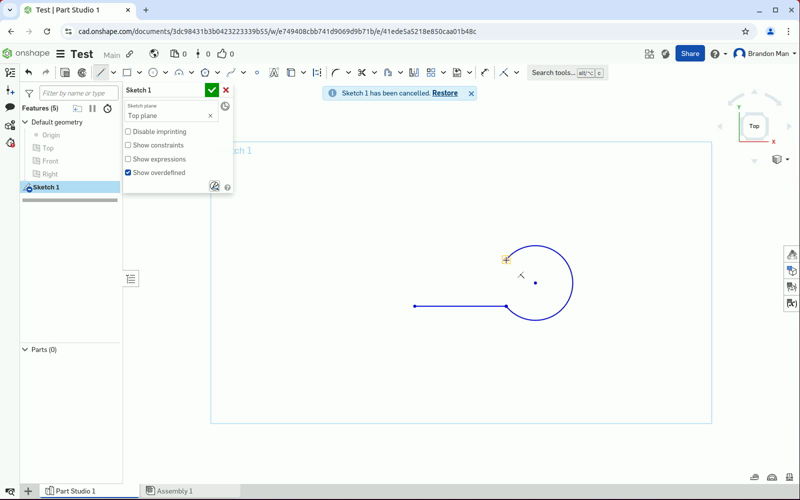
mouse_move(414, 259)
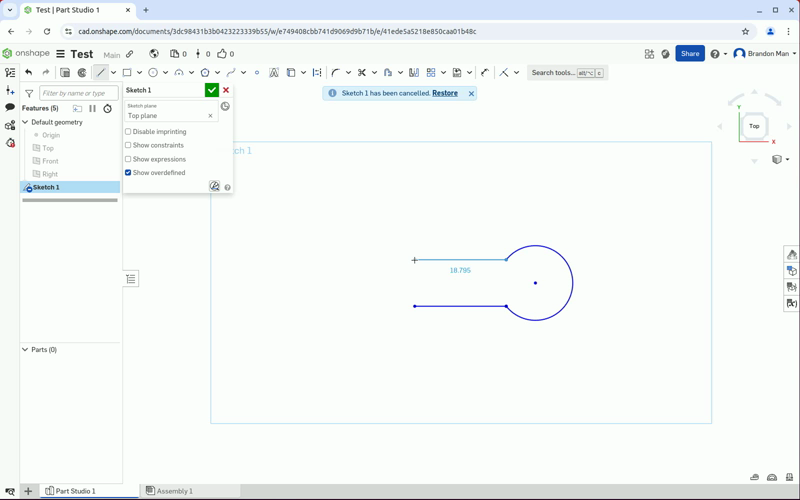
click(414, 259)
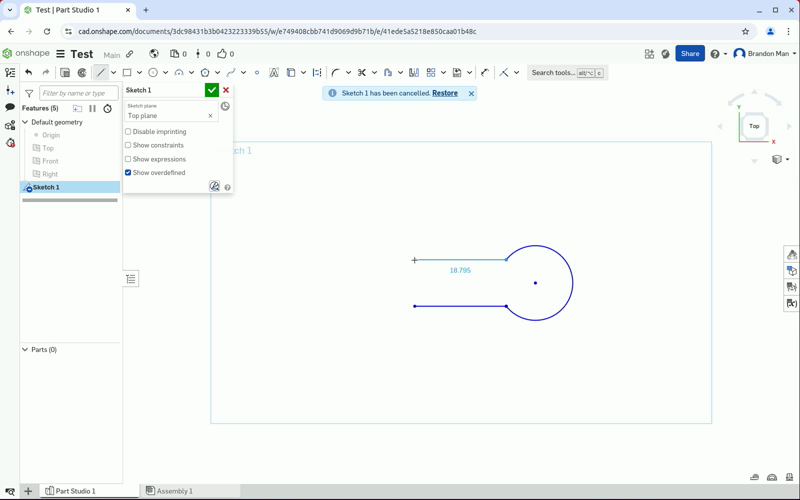
key_up(shift)
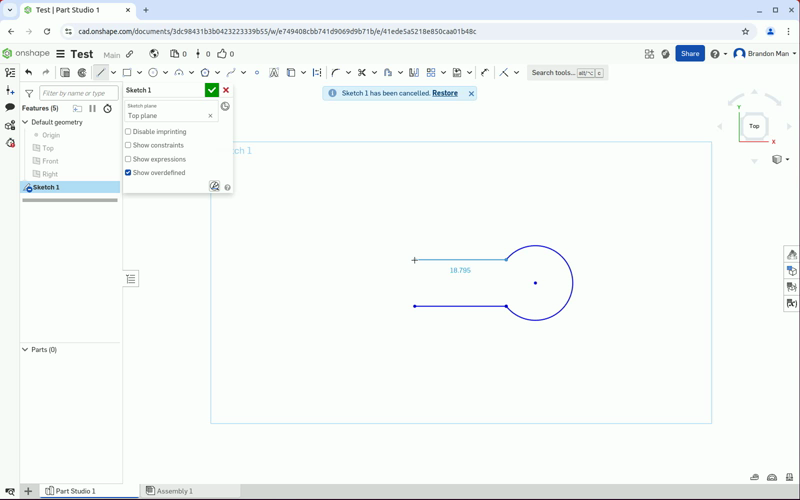
key(esc)
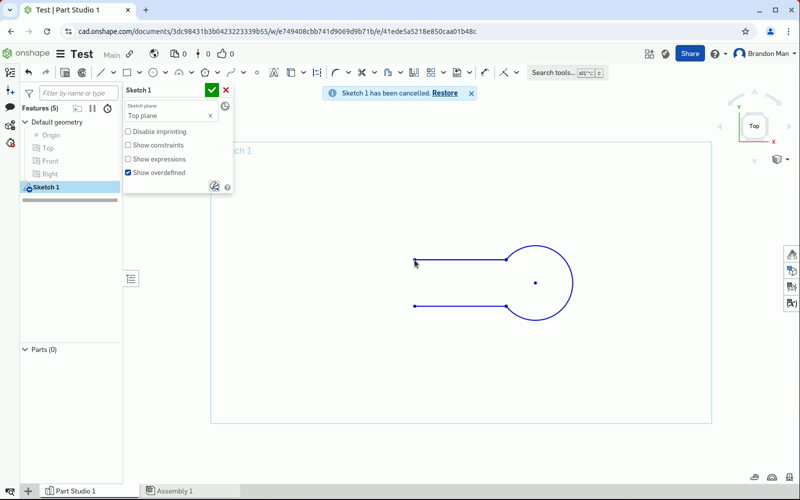
key(a)
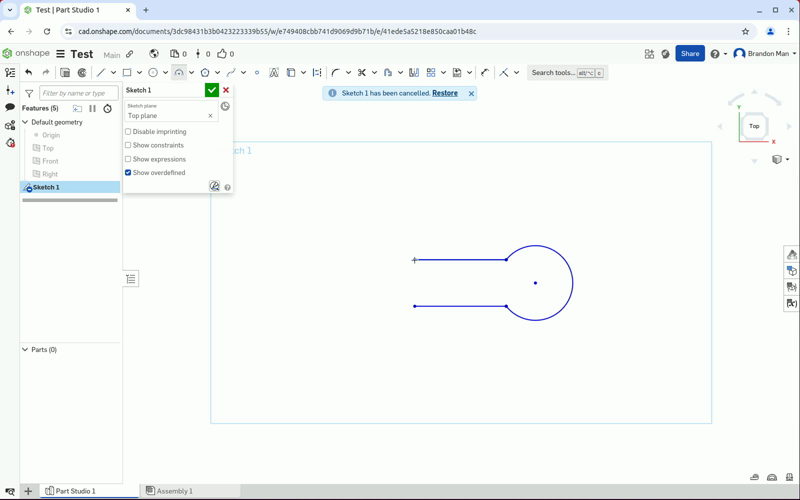
mouse_move(414, 259)
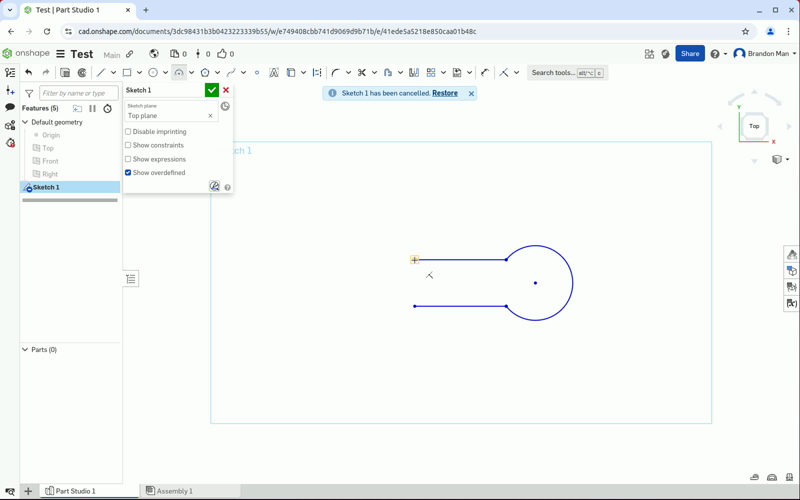
click(414, 259)
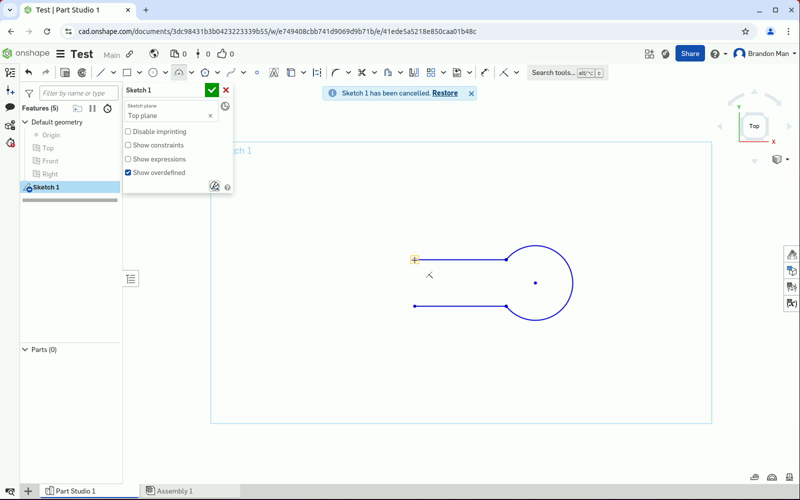
mouse_move(414, 306)
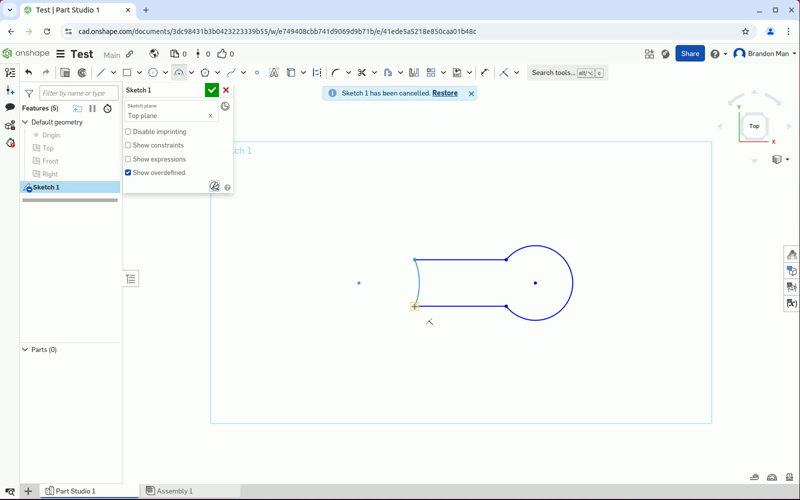
click(414, 306)
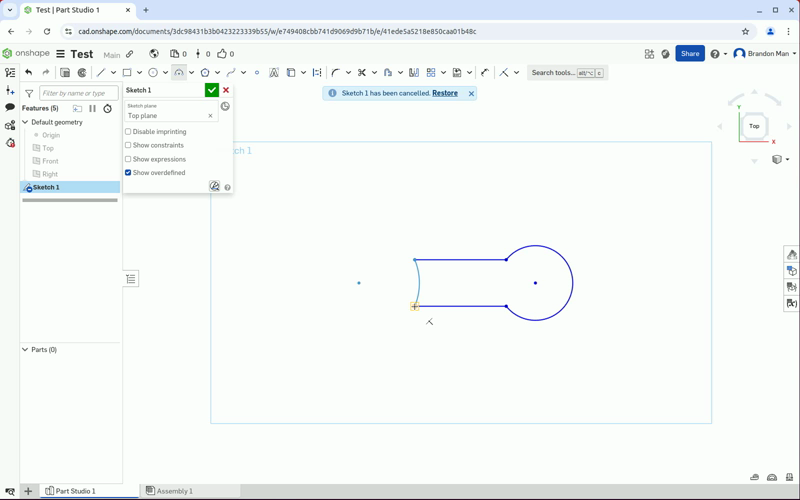
key_down(shift)
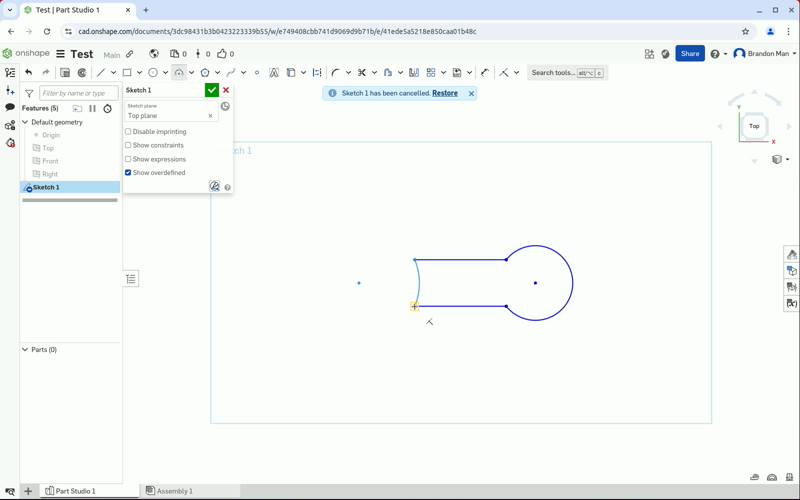
mouse_move(348, 283)
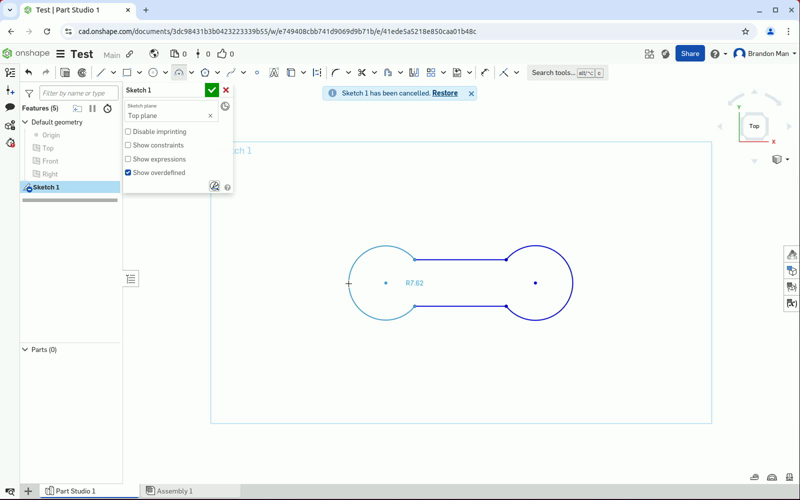
click(348, 283)
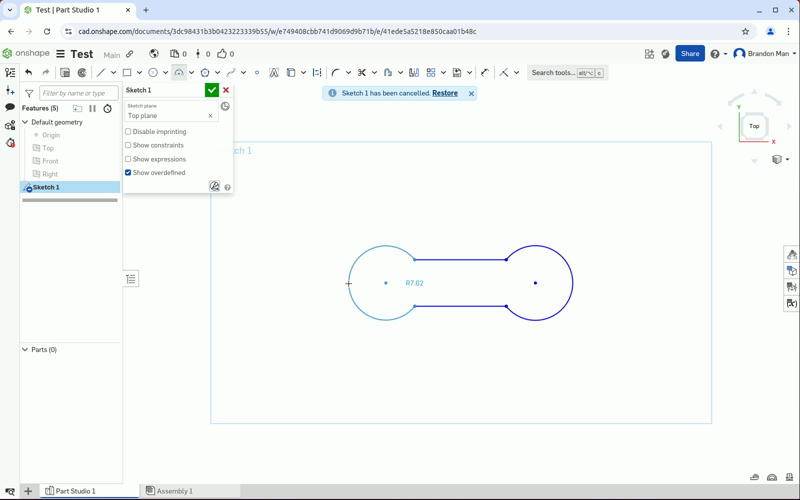
key_up(shift)
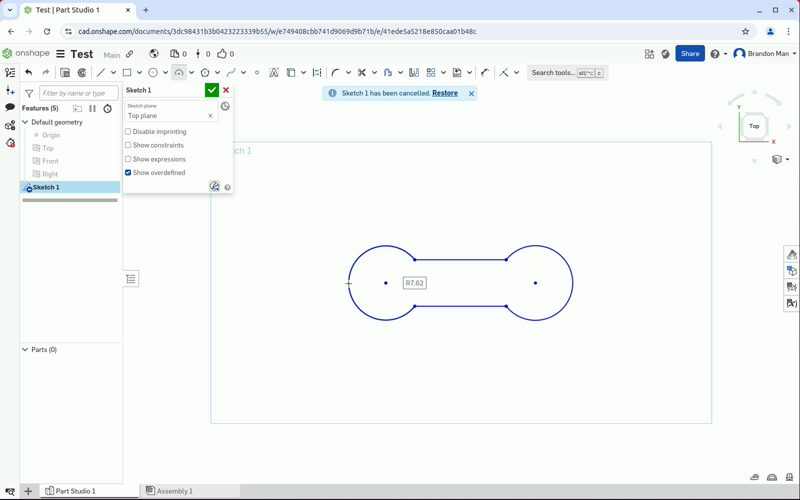
key(esc)
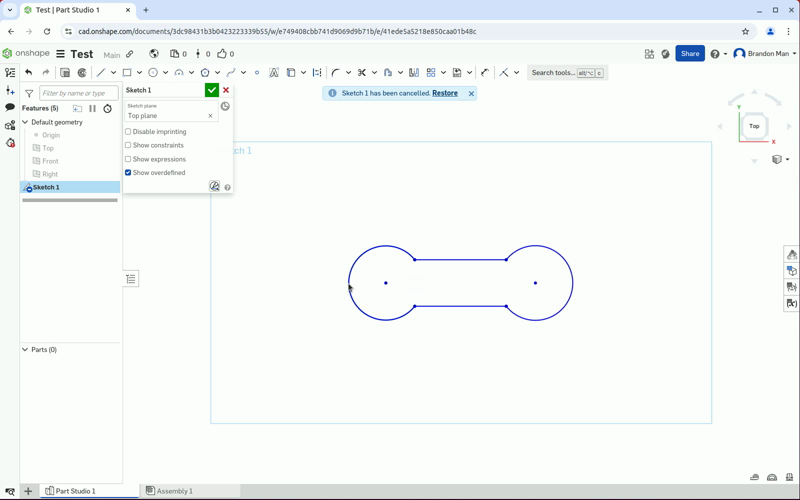
key(c)
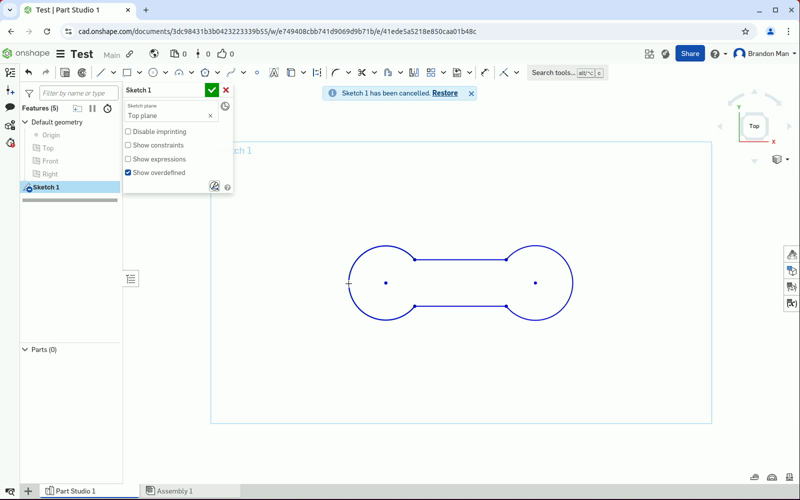
key_down(shift)
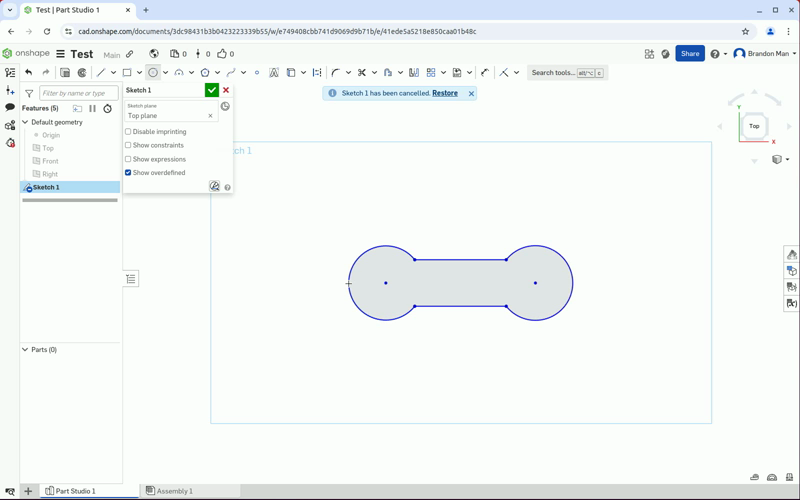
mouse_move(385, 283)
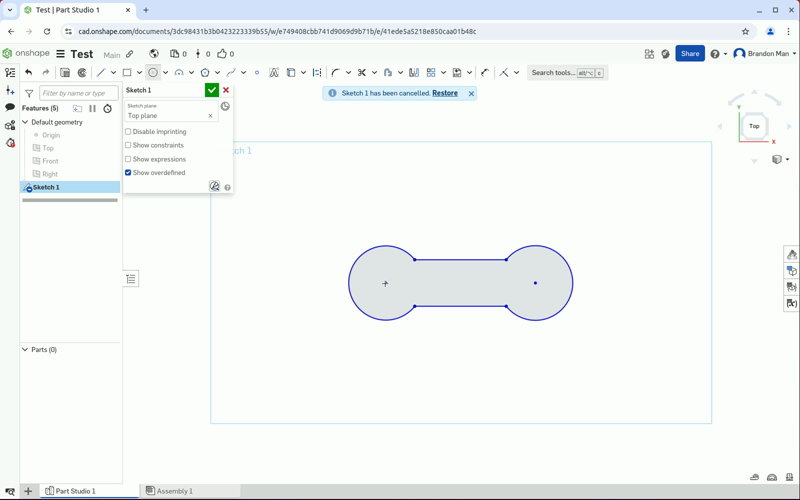
scroll(6)
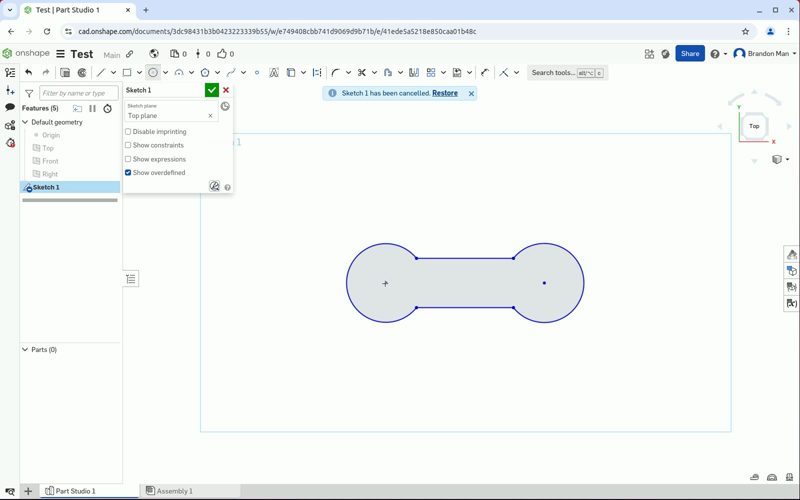
scroll(6)
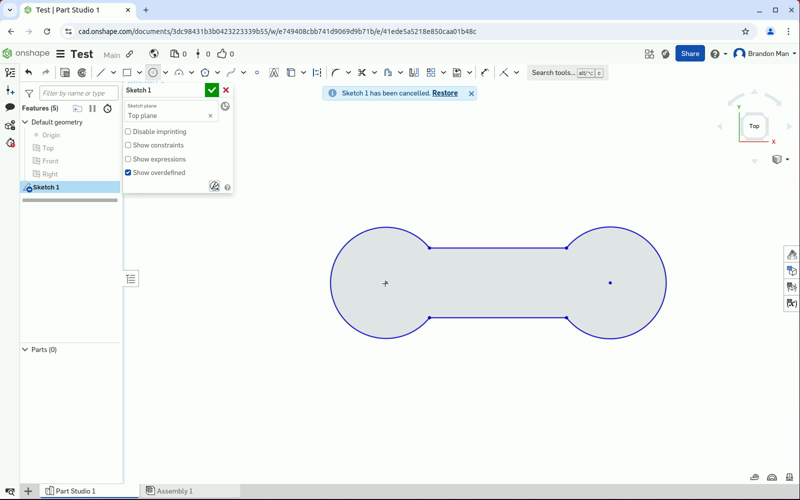
scroll(6)
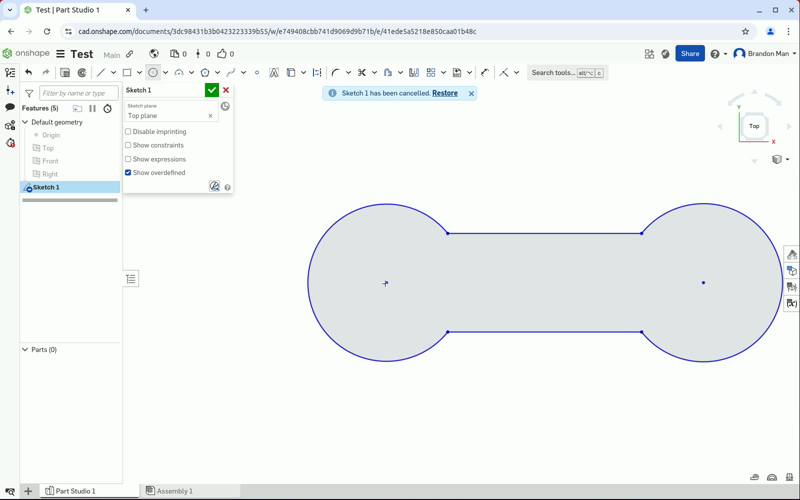
scroll(6)
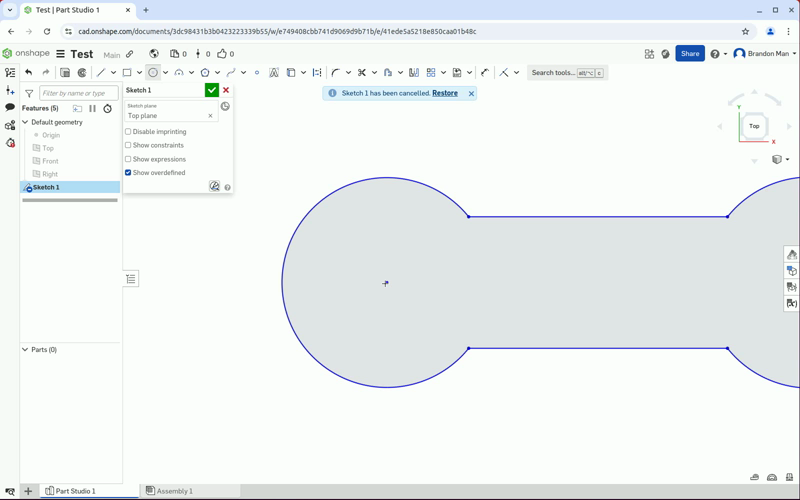
scroll(6)
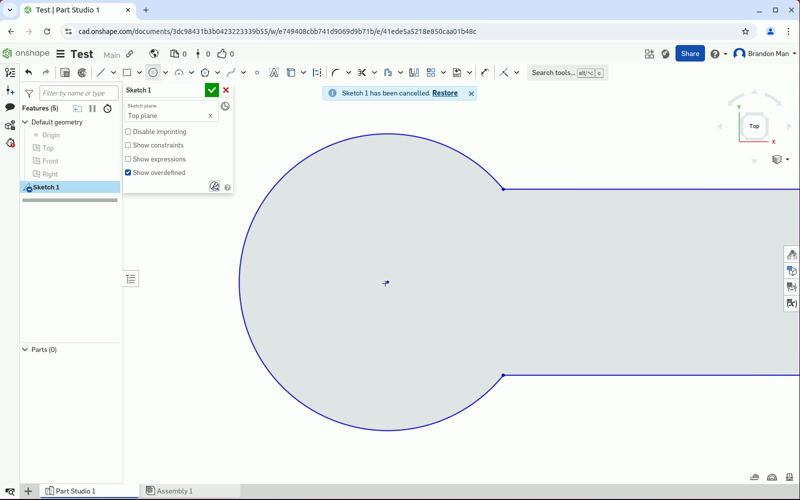
scroll(6)
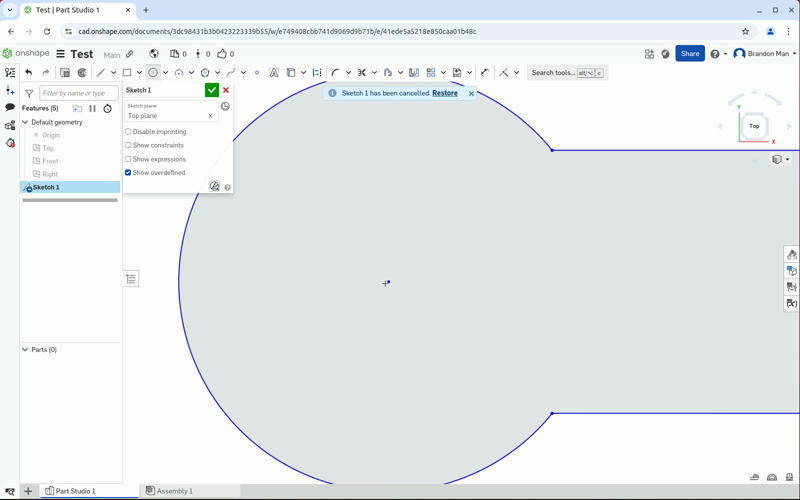
scroll(6)
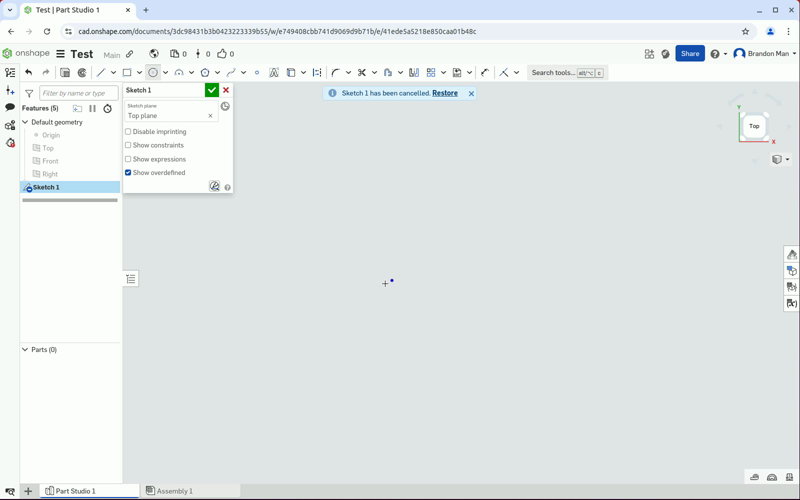
click(385, 283)
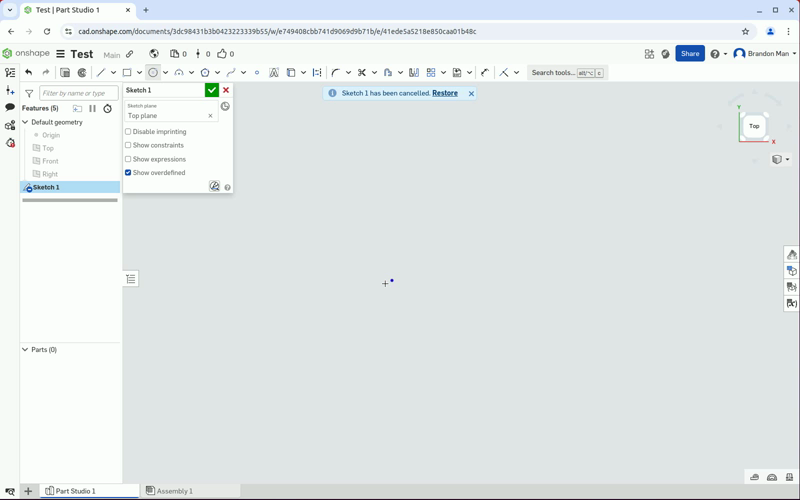
scroll(-6)
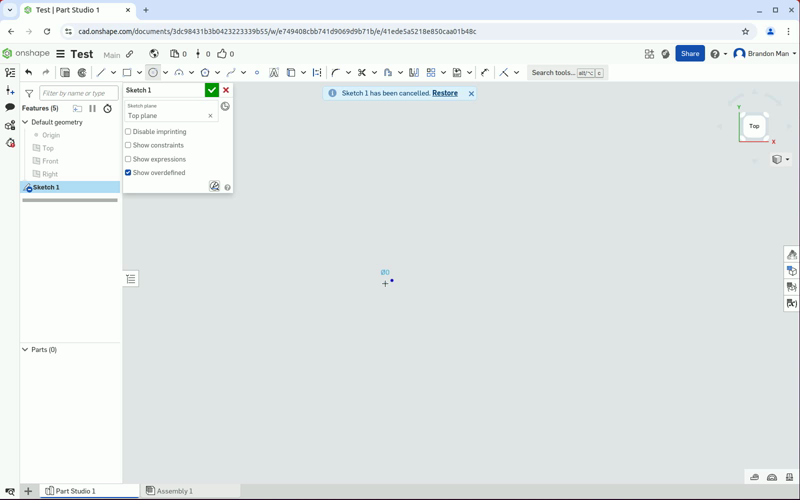
scroll(-6)
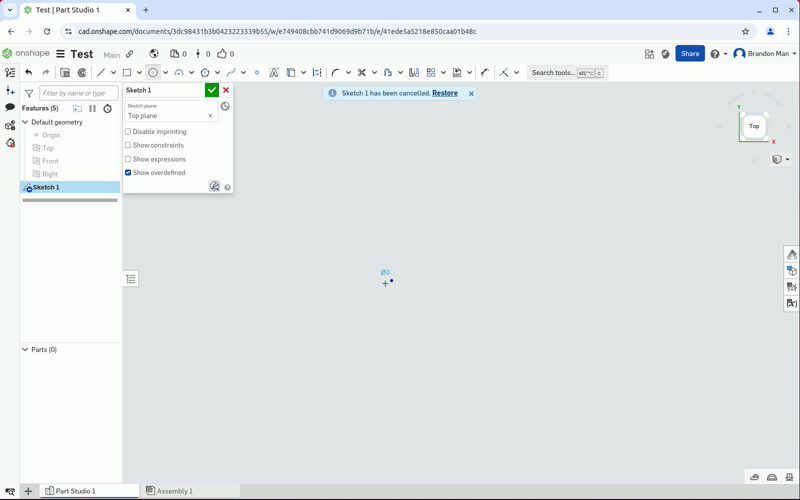
scroll(-6)
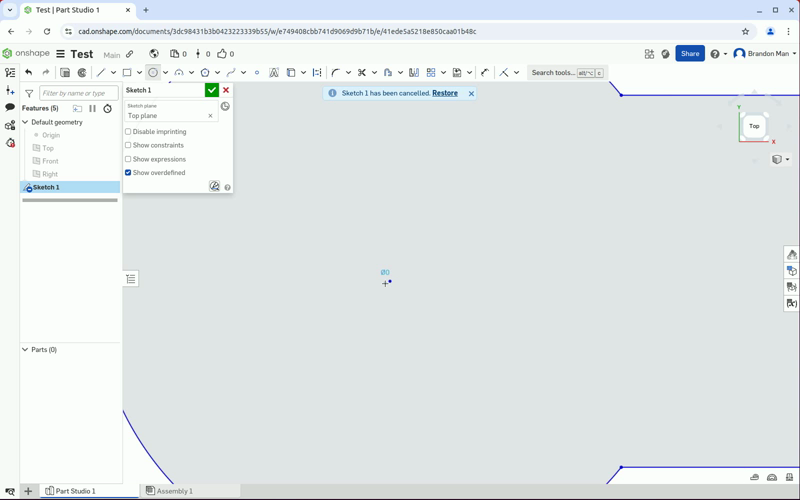
scroll(-6)
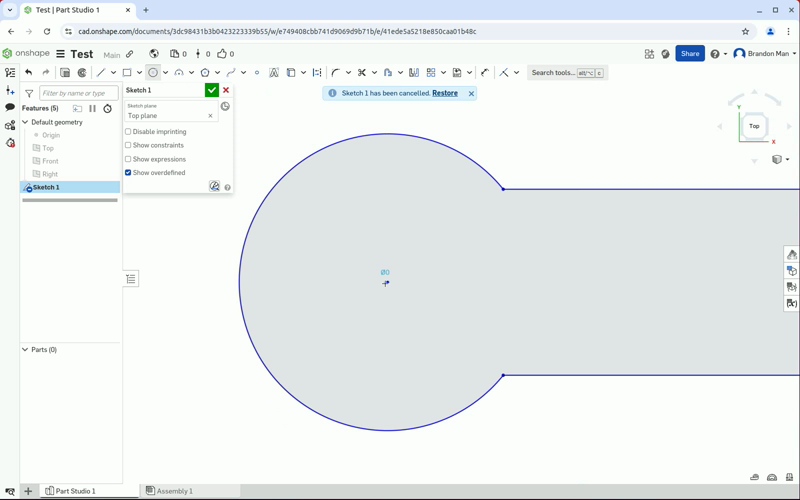
scroll(-6)
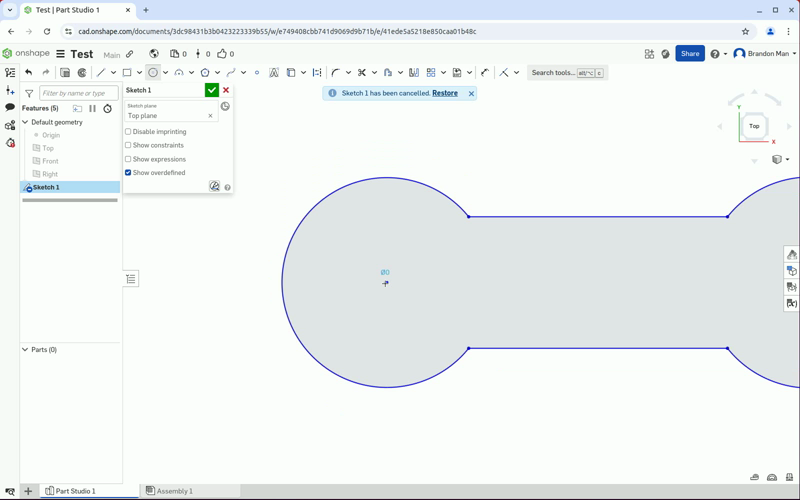
scroll(-6)
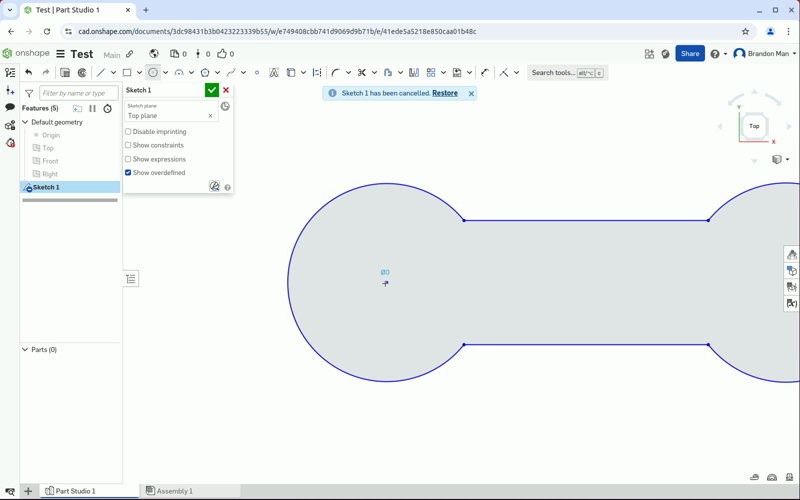
scroll(-6)
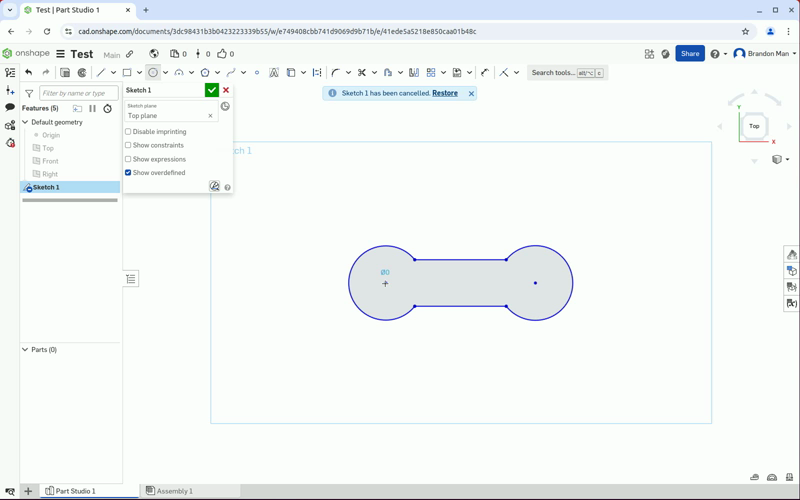
key_up(shift)
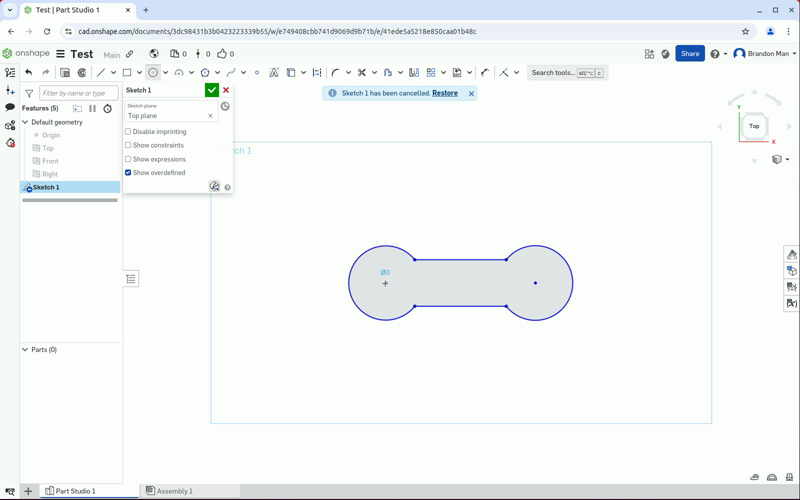
mouse_move(408, 283)
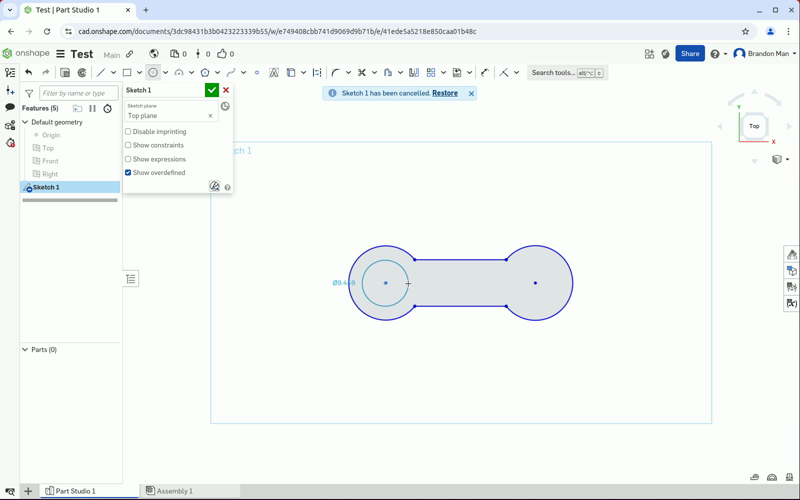
click(408, 283)
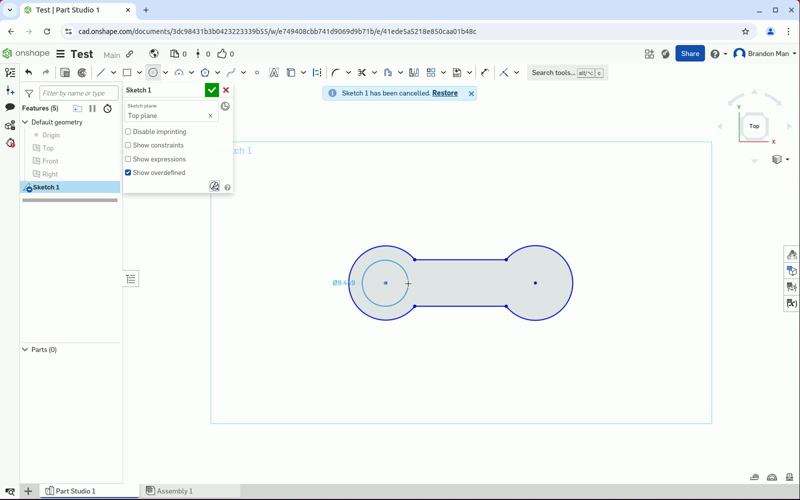
key(esc)
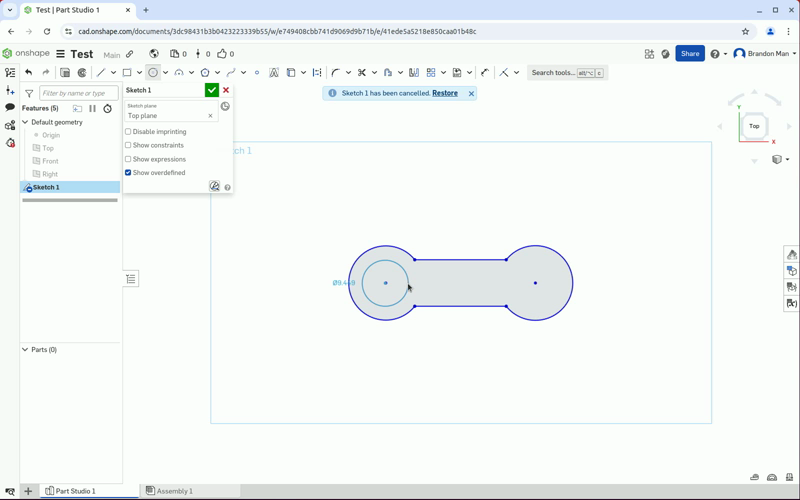
key(c)
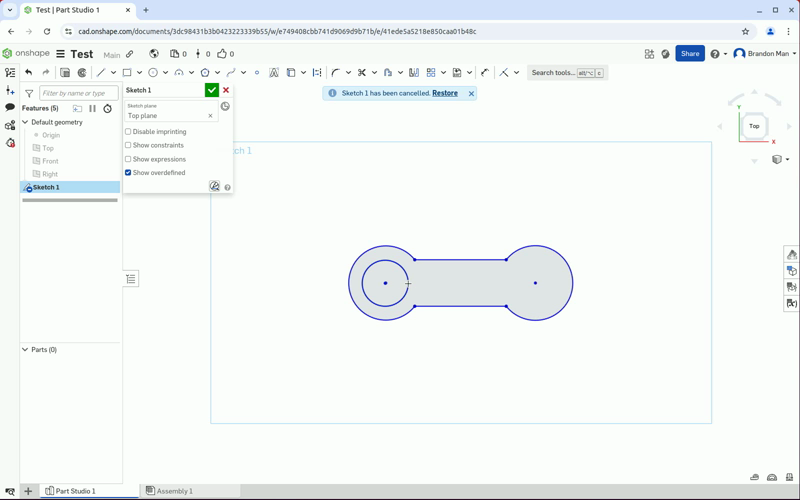
key_down(shift)
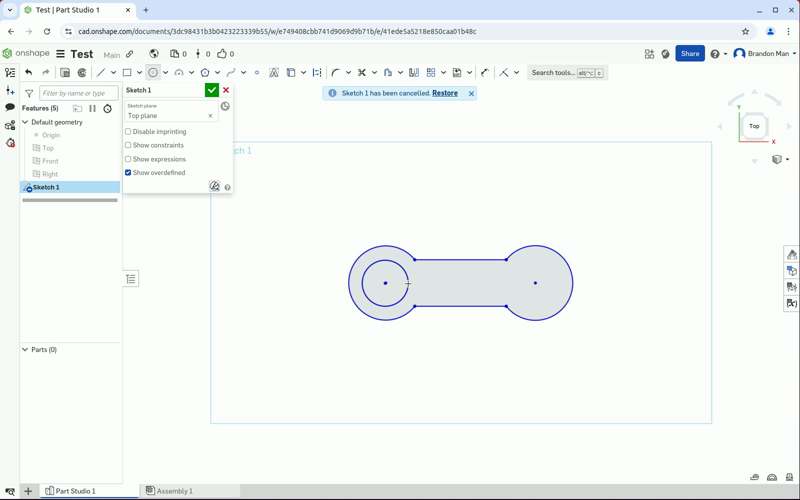
mouse_move(534, 283)
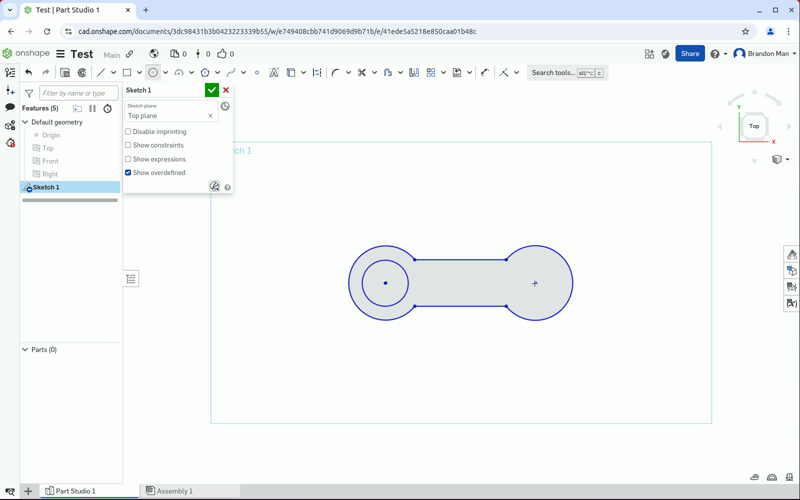
scroll(6)
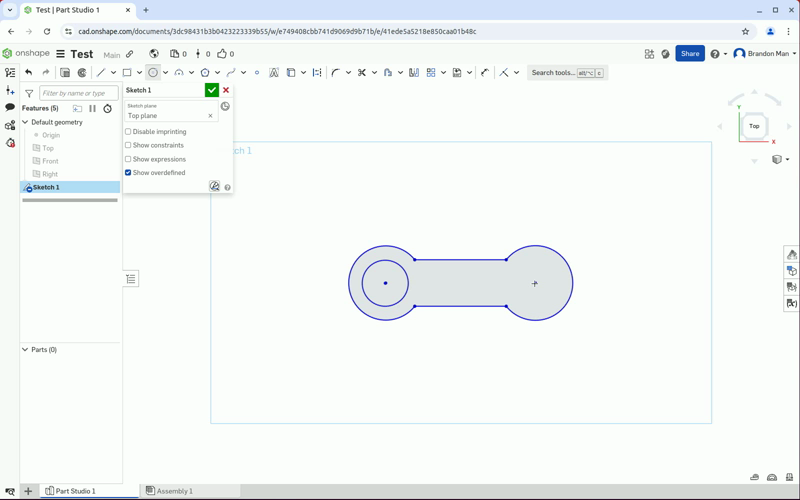
scroll(6)
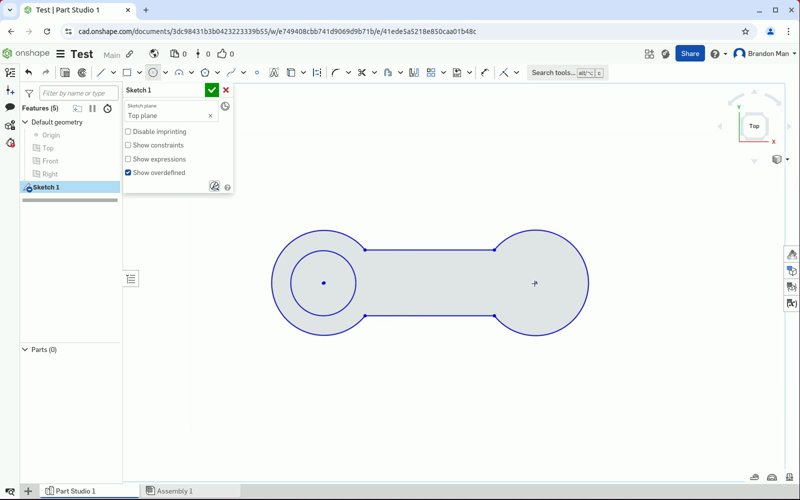
scroll(6)
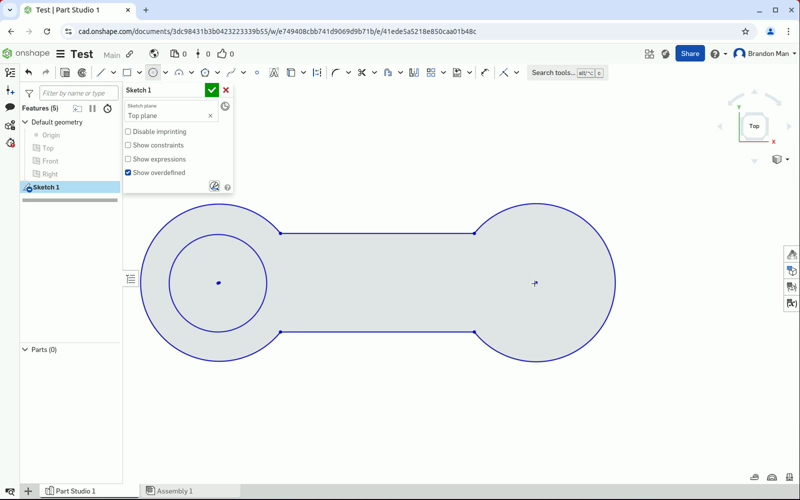
scroll(6)
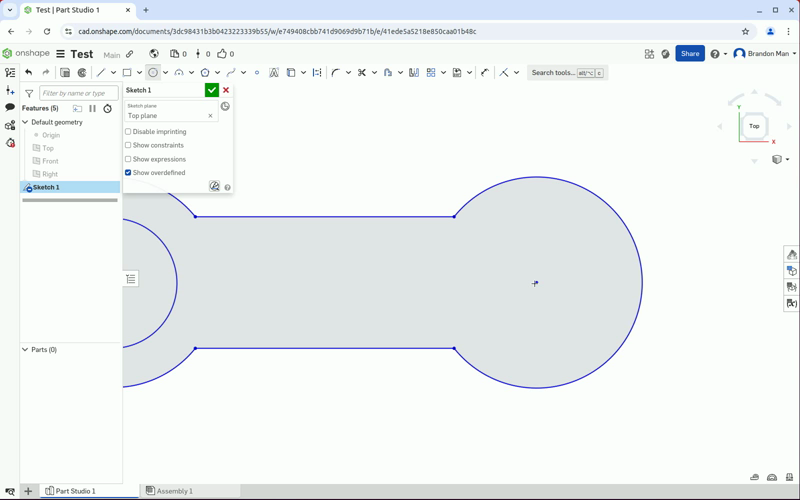
scroll(6)
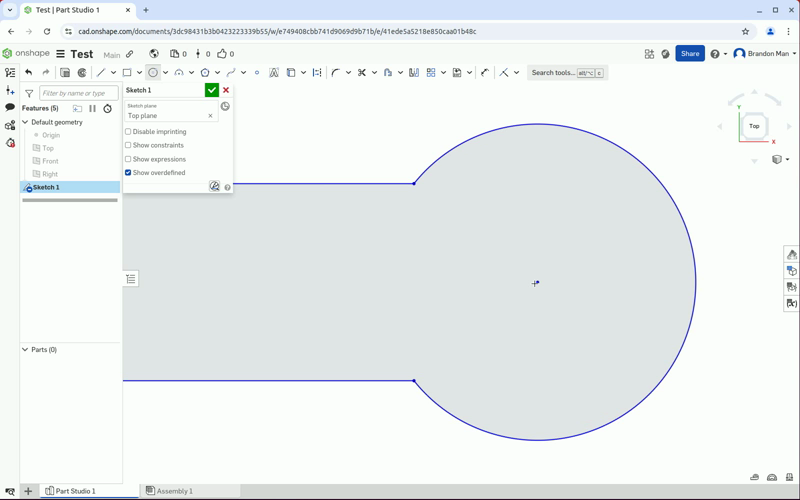
scroll(6)
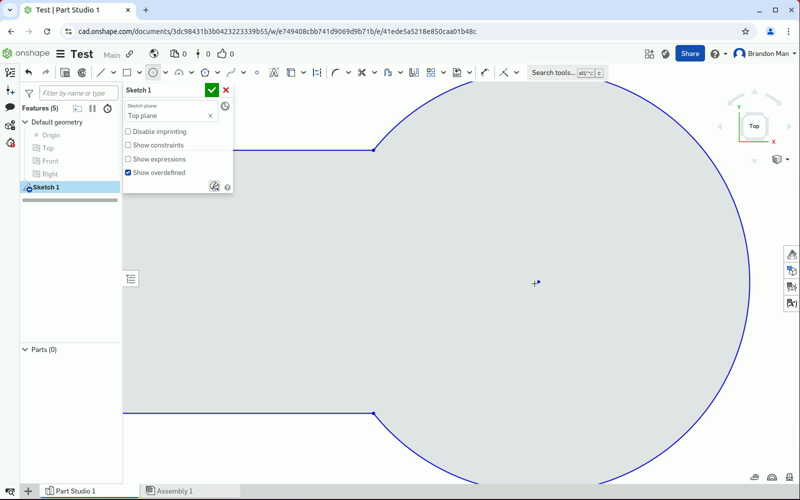
scroll(6)
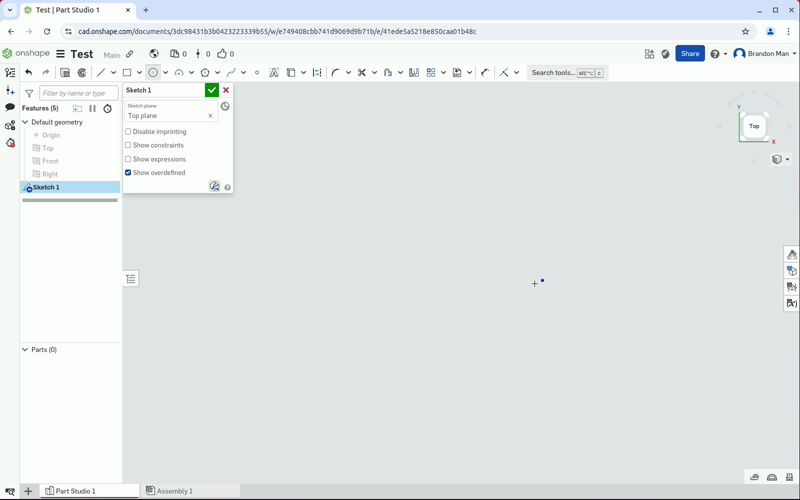
click(534, 283)
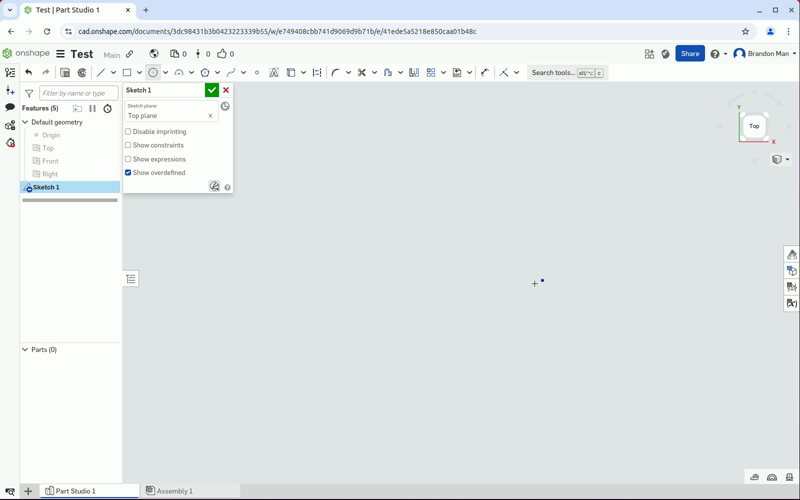
scroll(-6)
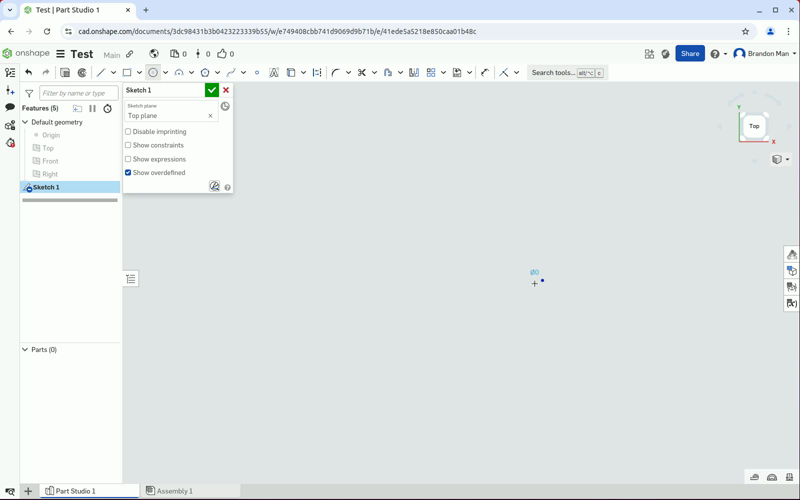
scroll(-6)
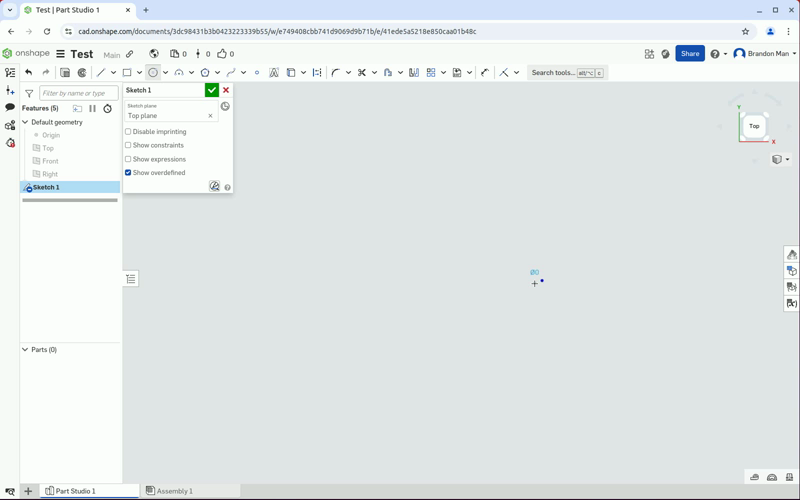
scroll(-6)
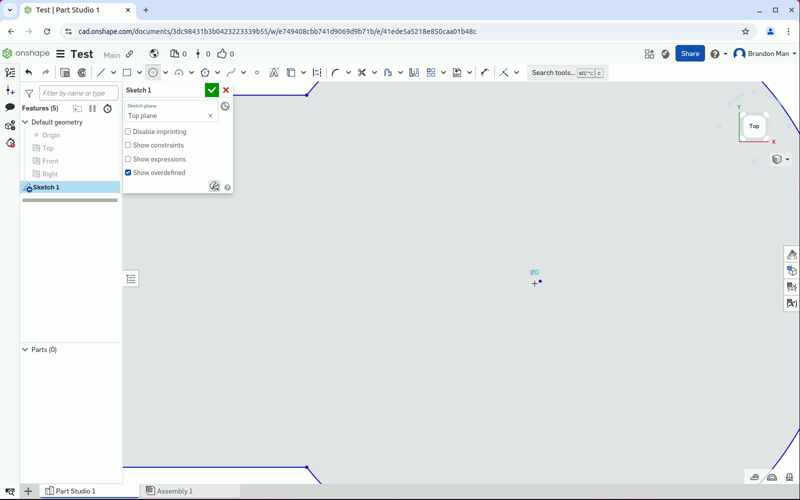
scroll(-6)
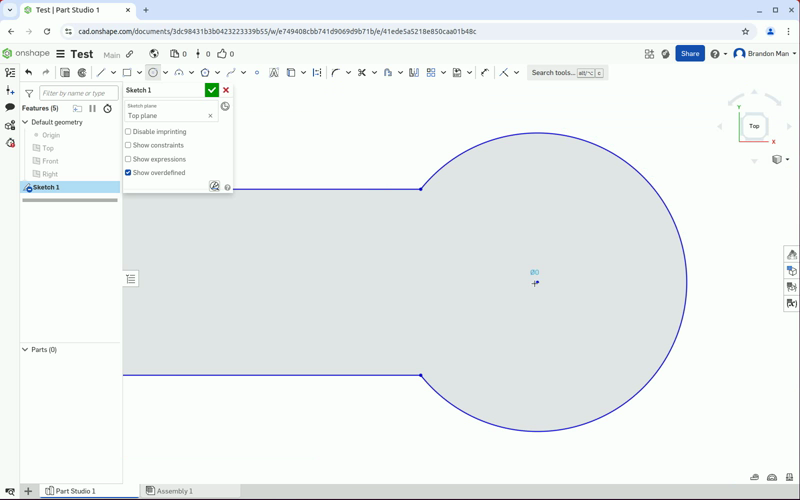
scroll(-6)
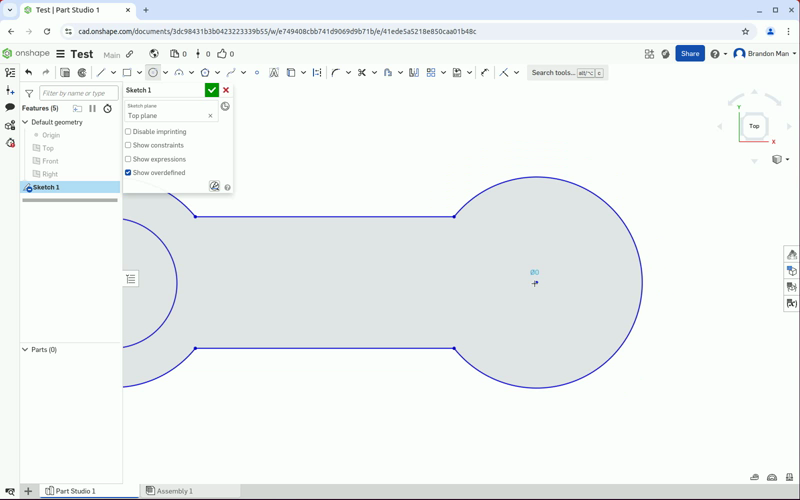
scroll(-6)
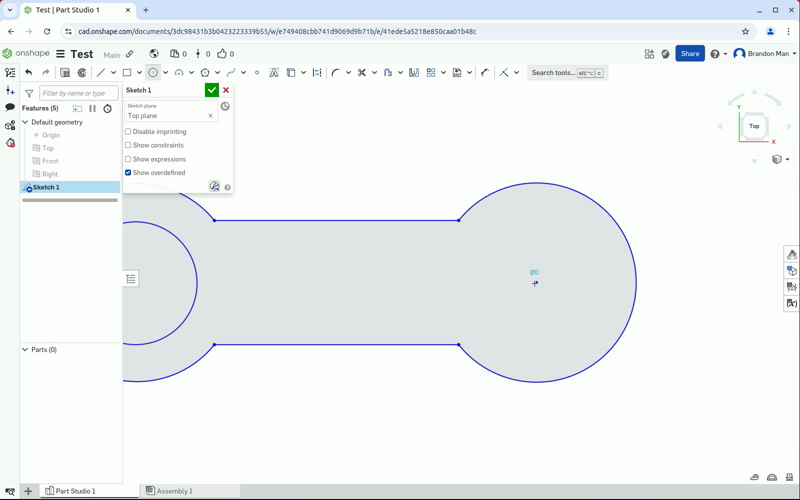
scroll(-6)
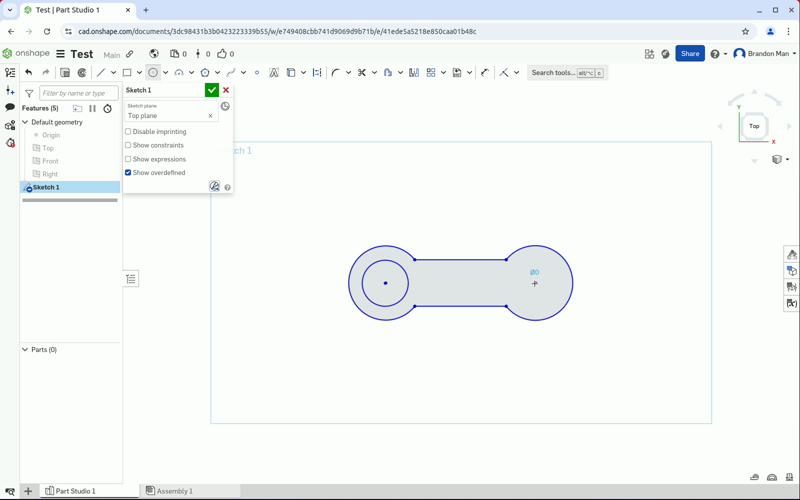
key_up(shift)
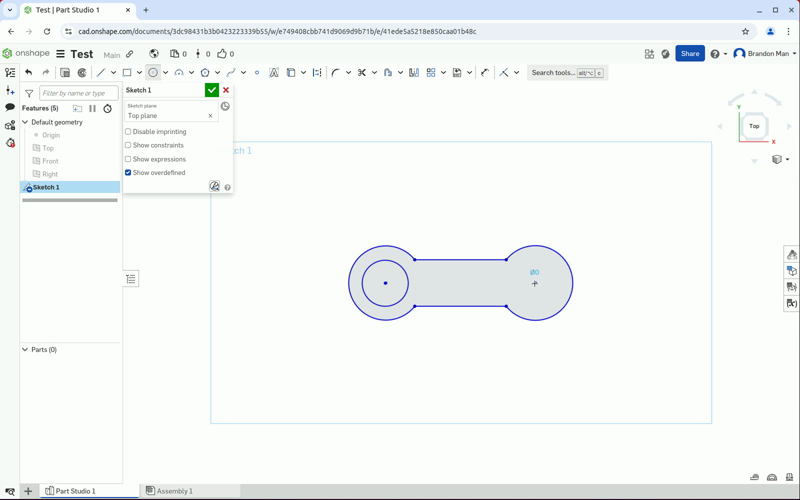
mouse_move(557, 283)
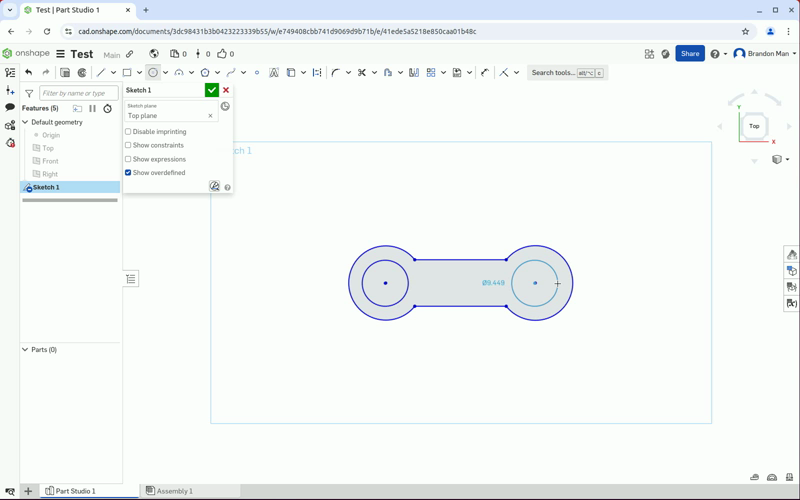
click(557, 283)
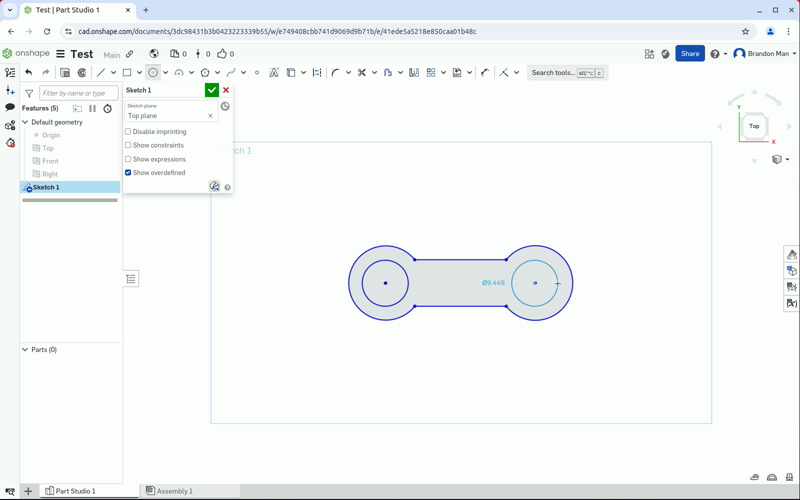
key(esc)
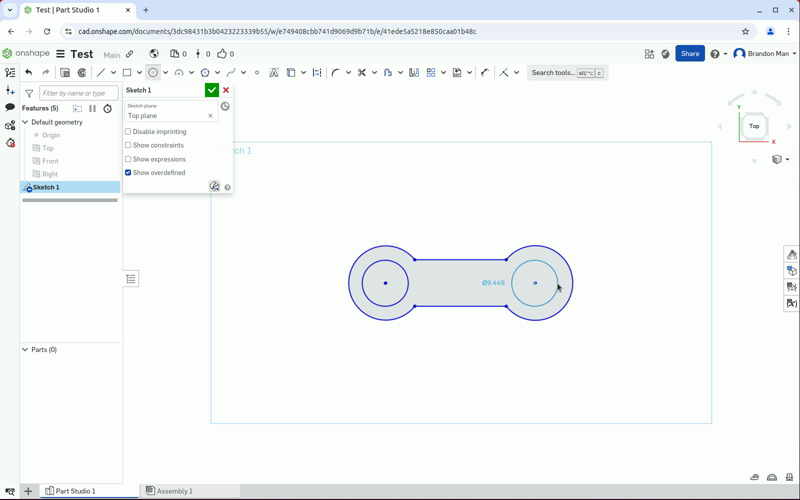
mouse_move(474, 284)
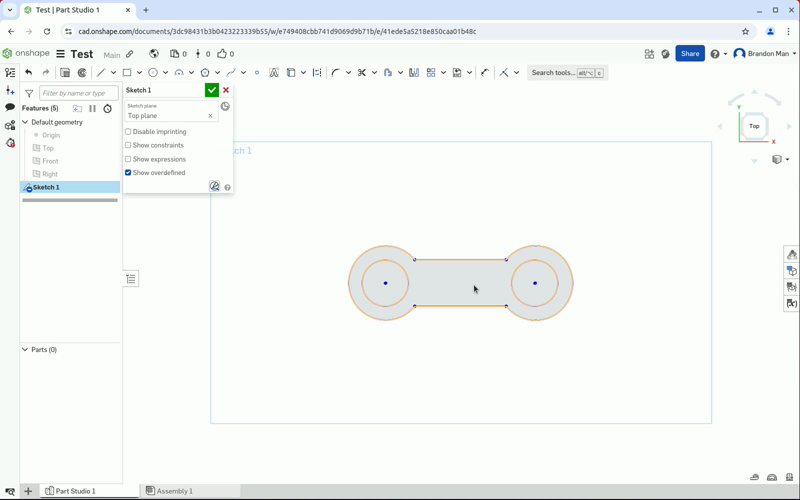
click(474, 284)
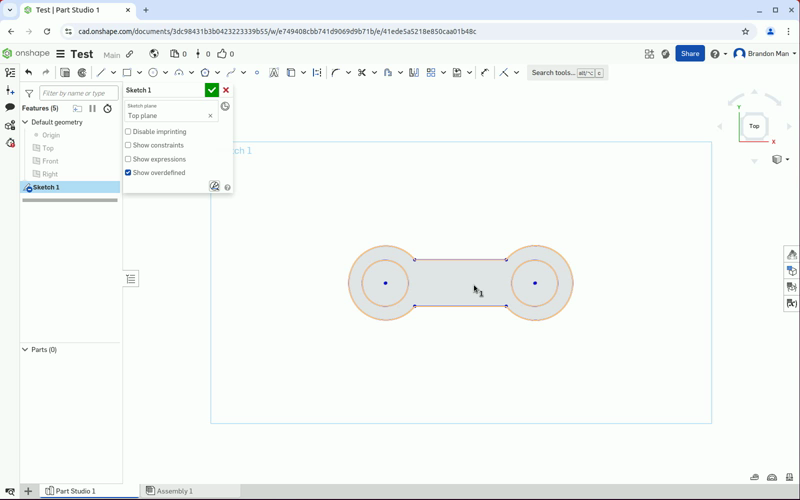
mouse_move(73, 352)
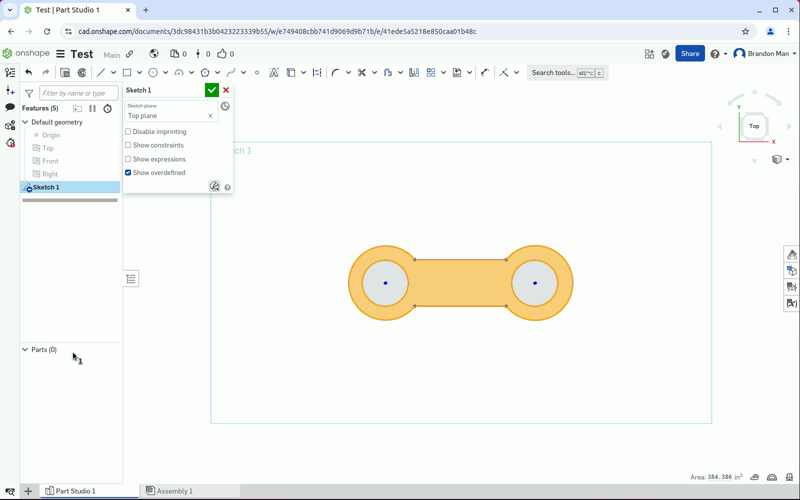
key(shift+y)
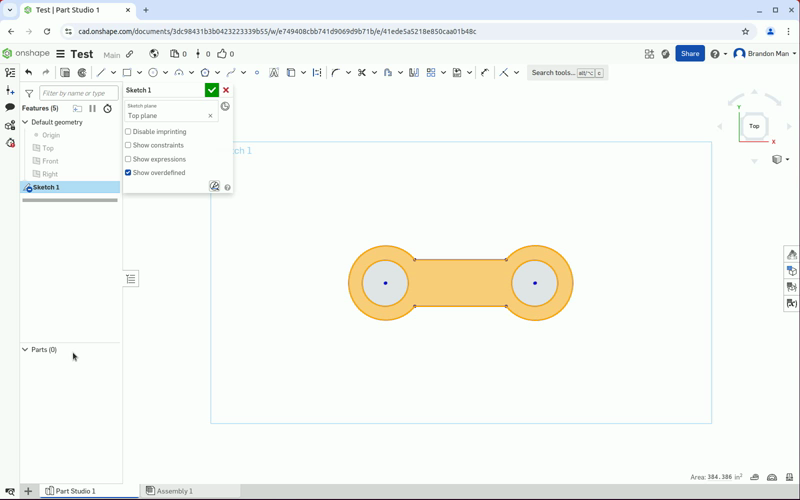
key(shift+e)
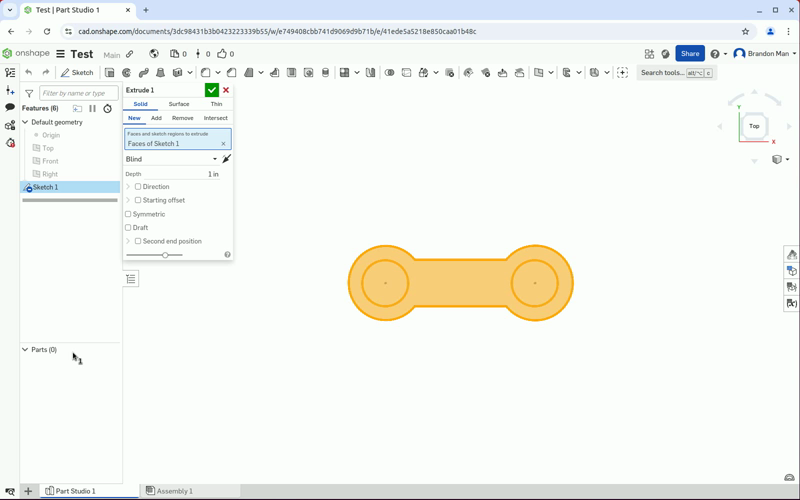
mouse_move(143, 106)
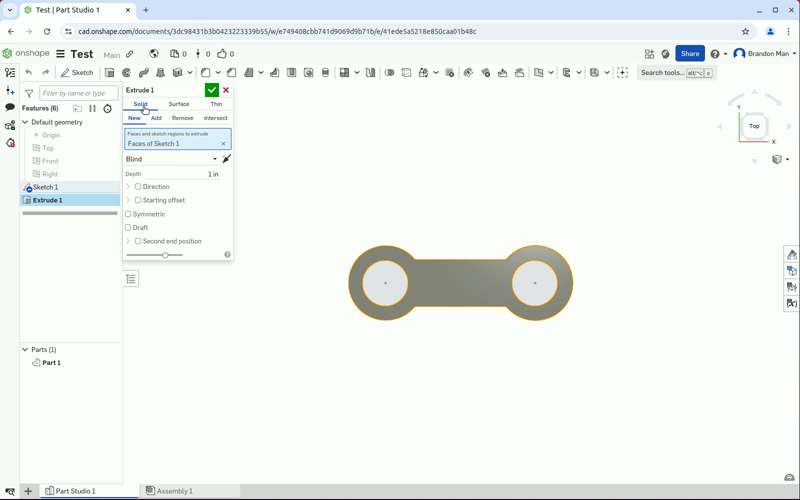
click(143, 106)
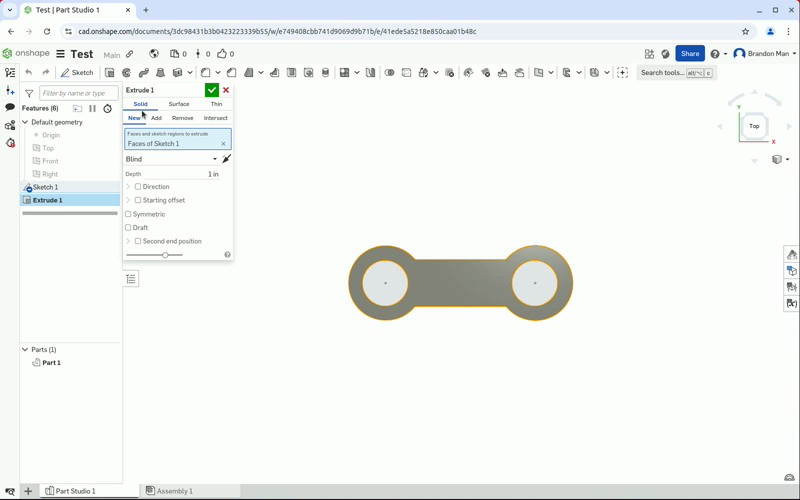
mouse_move(137, 120)
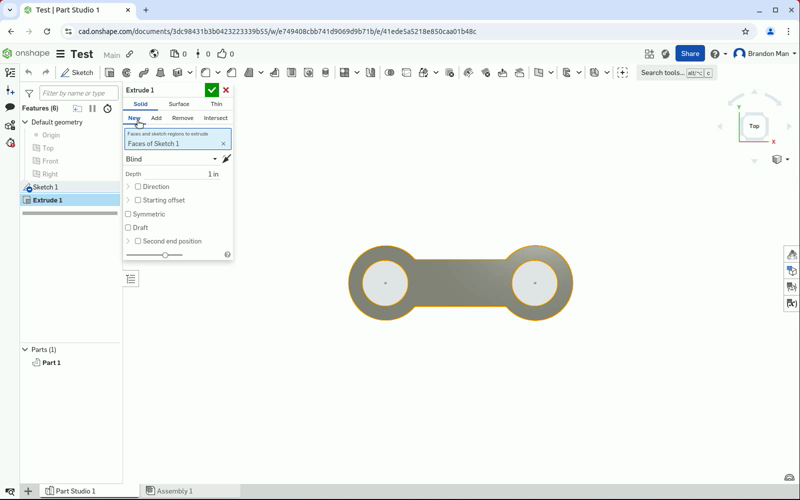
click(137, 120)
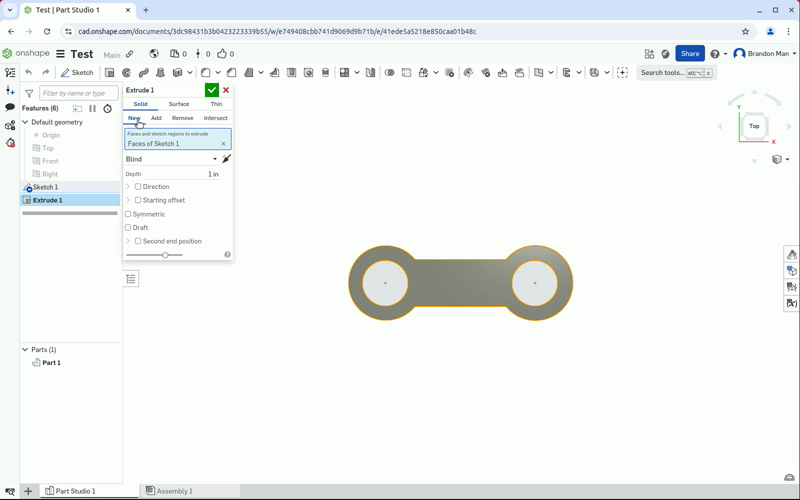
key(tab, 4)
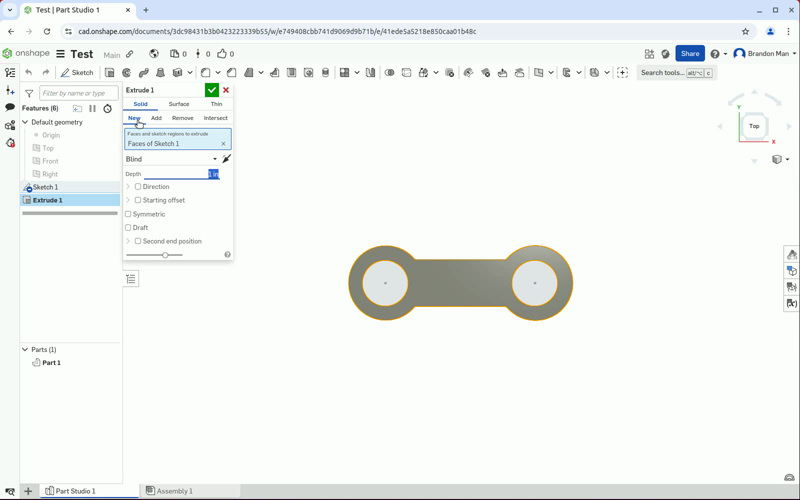
text(-7.702)
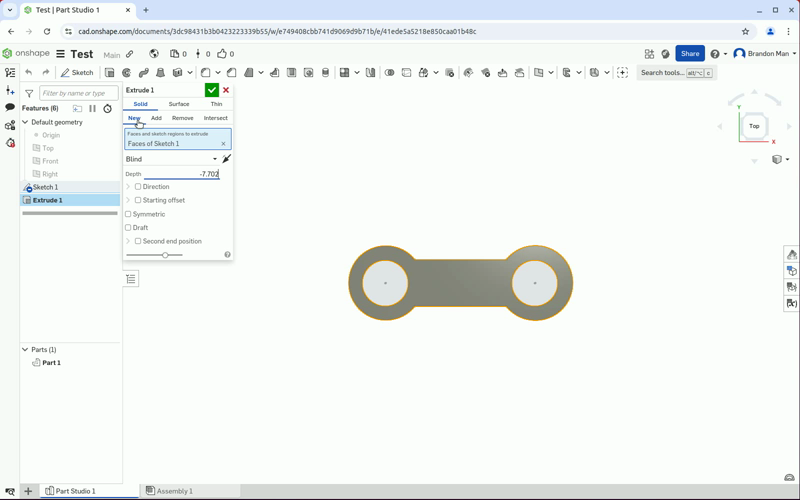
key(tab, 3)
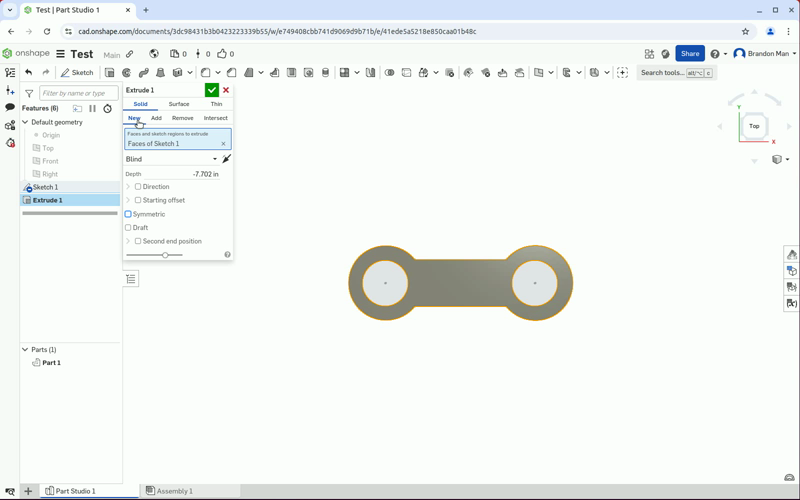
key(space)
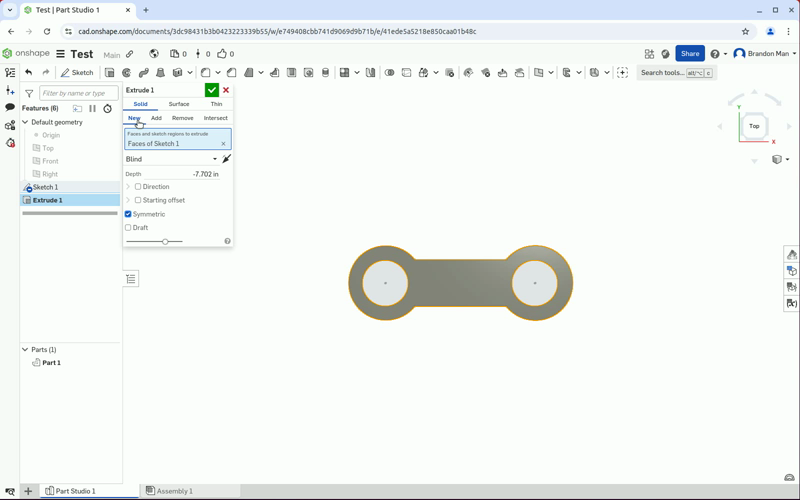
key(enter)
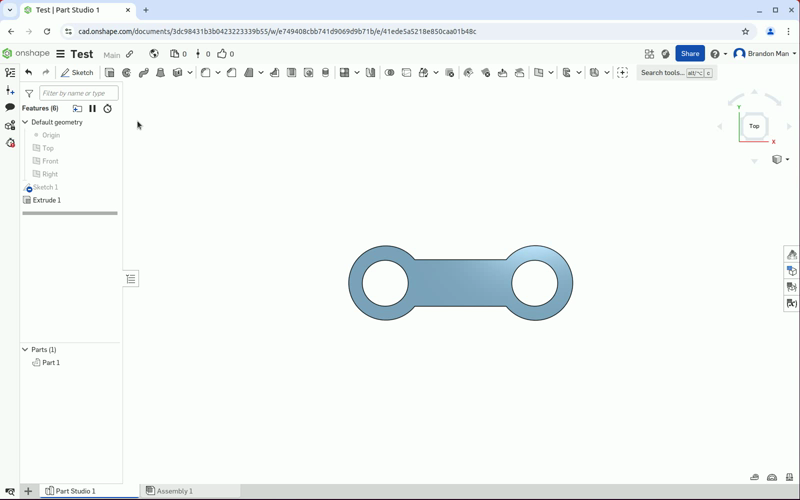
key(shift+h)
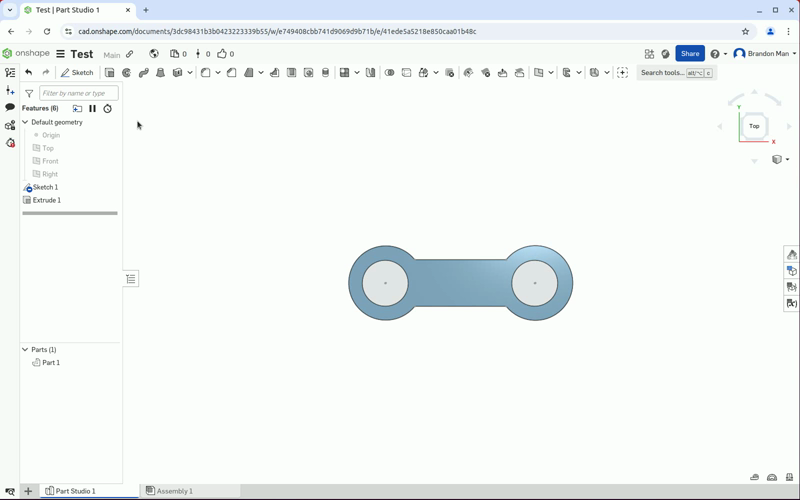
key(shift+h)
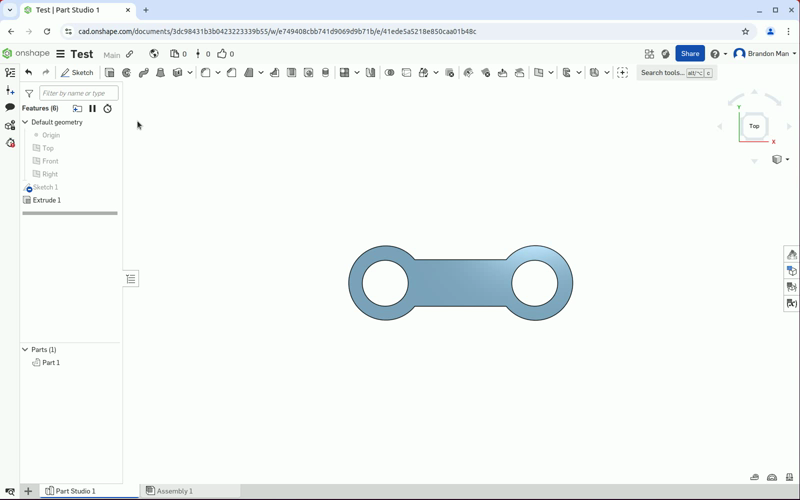
mouse_move(73, 189)
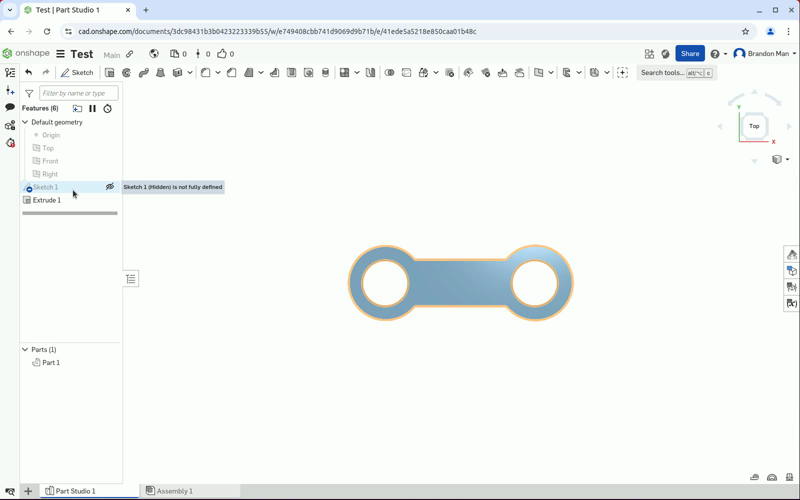
click(73, 189)
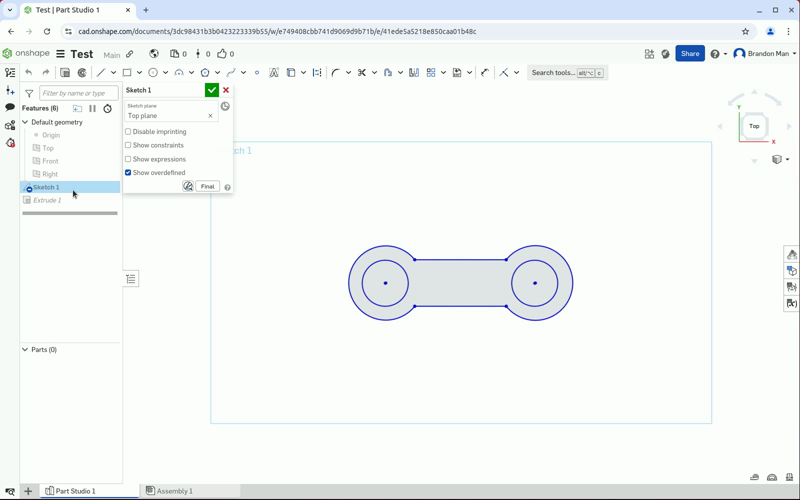
mouse_move(229, 92)
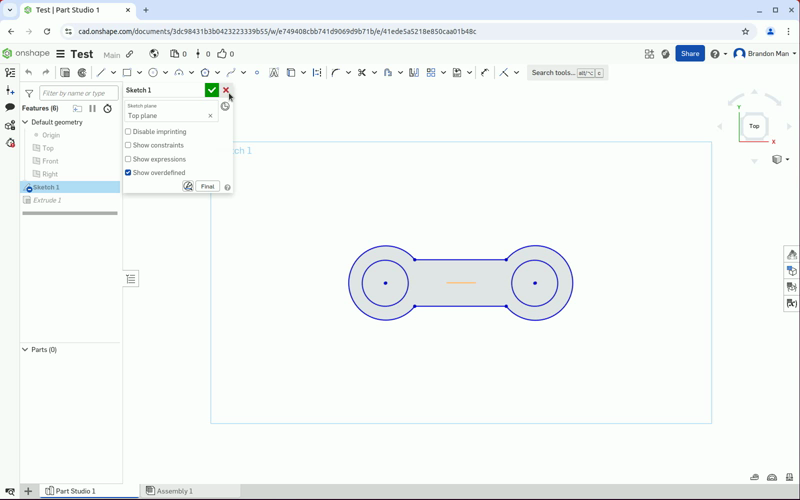
click(229, 92)
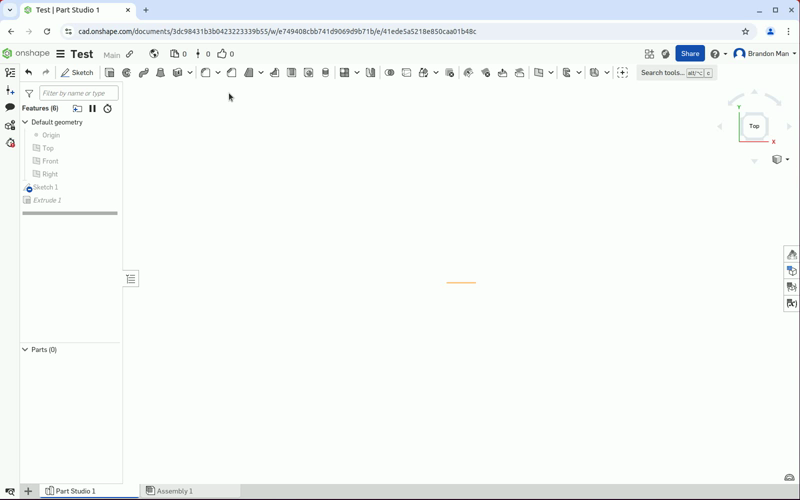
mouse_move(73, 352)
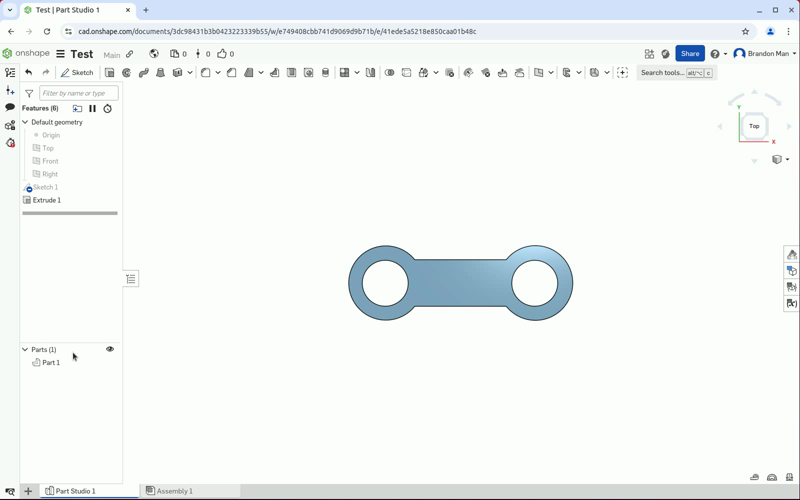
key(y)
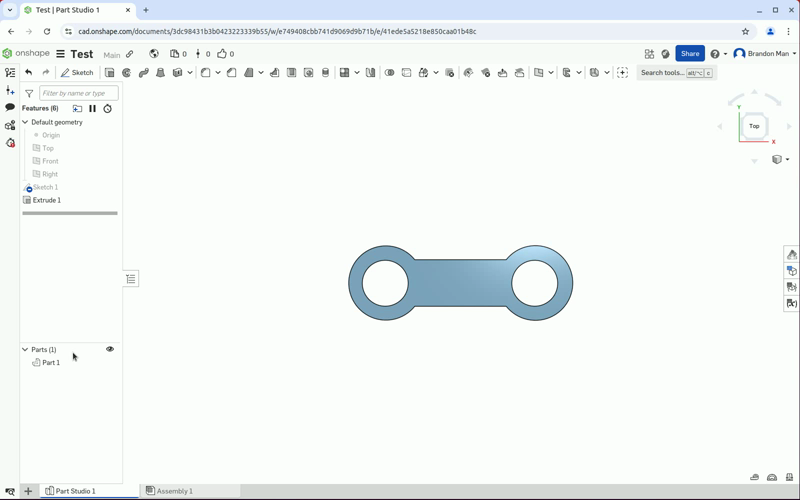
key(shift+p)
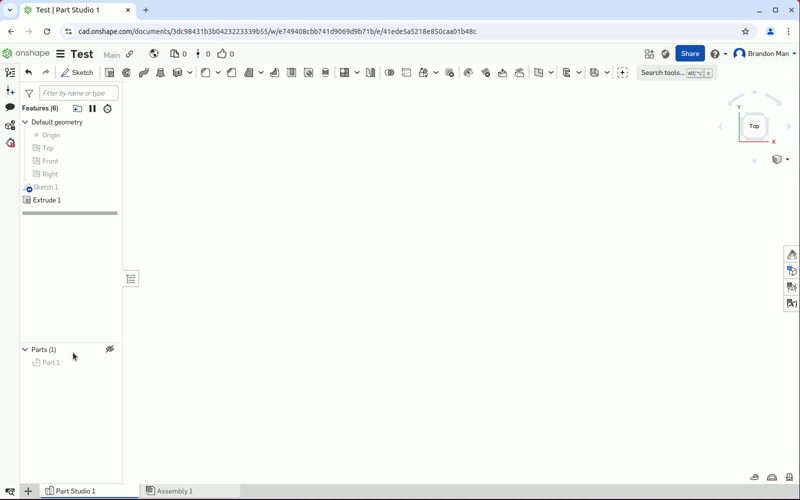
key(space)
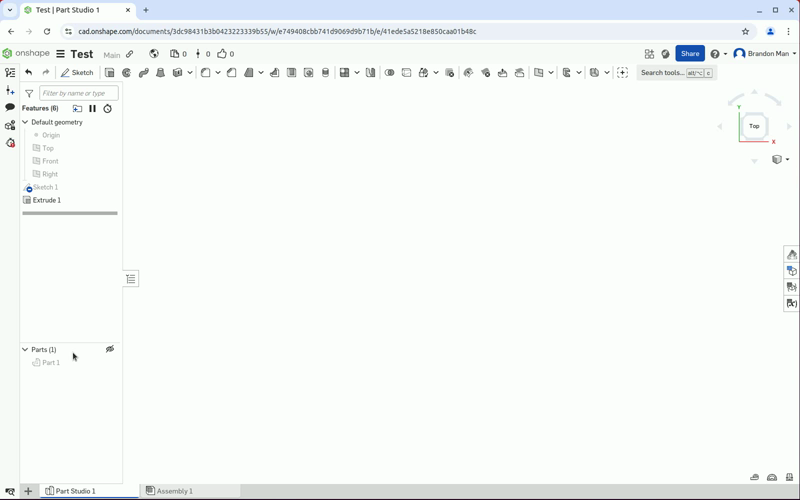
key_down(shift)
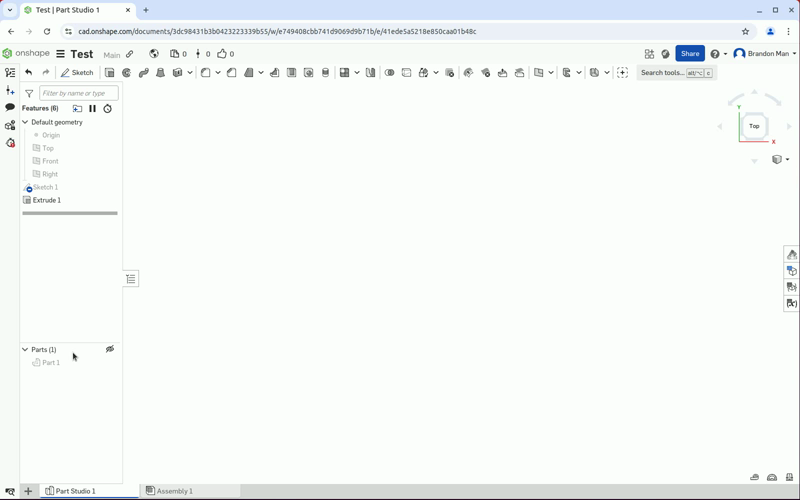
key(up)
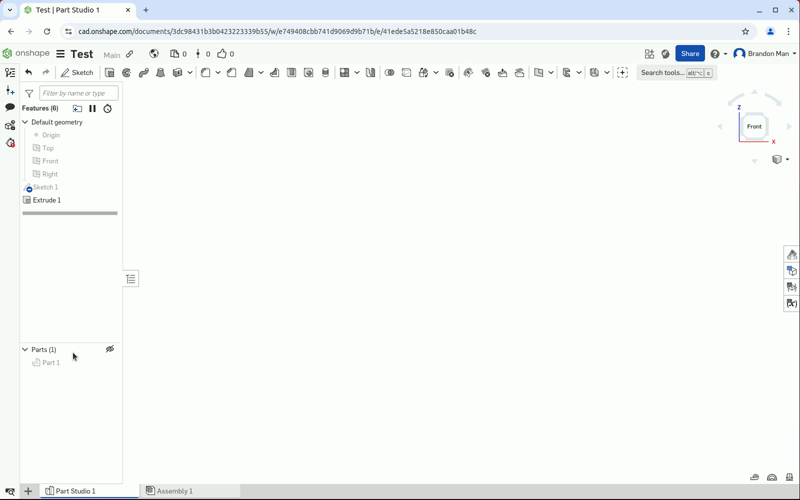
key_up(shift)
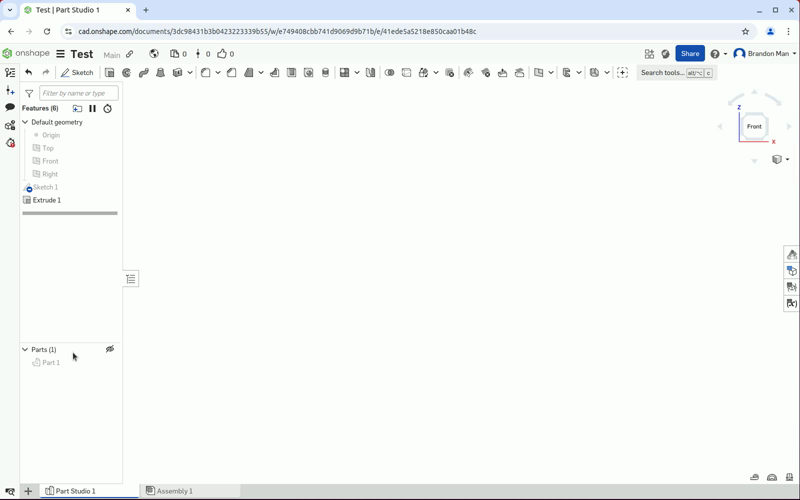
key(space)
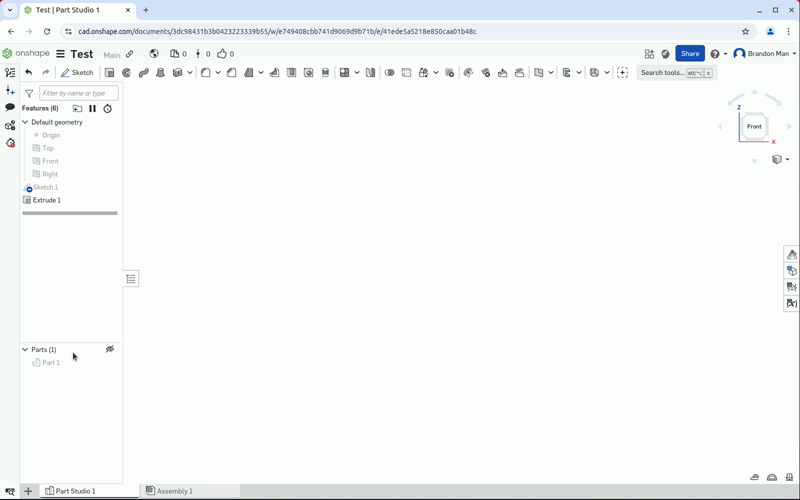
key_down(shift)
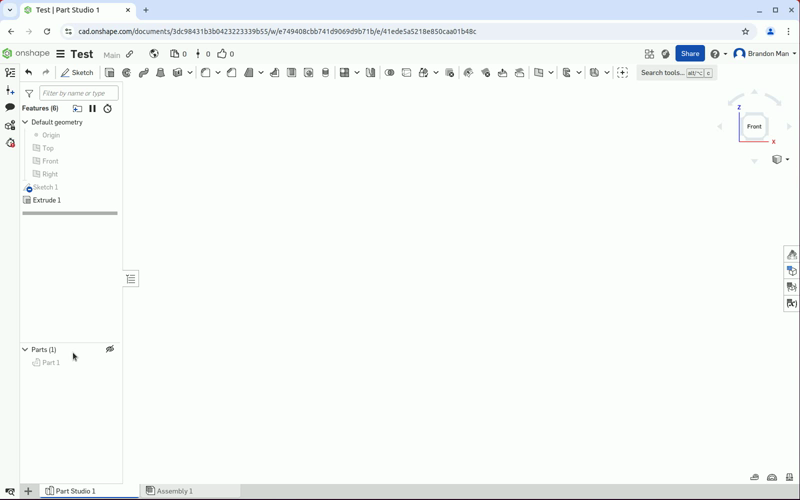
key(left)
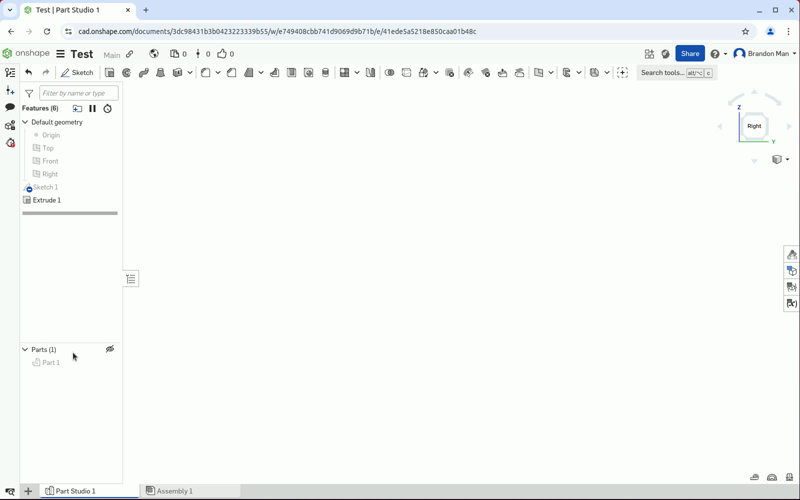
key_up(shift)
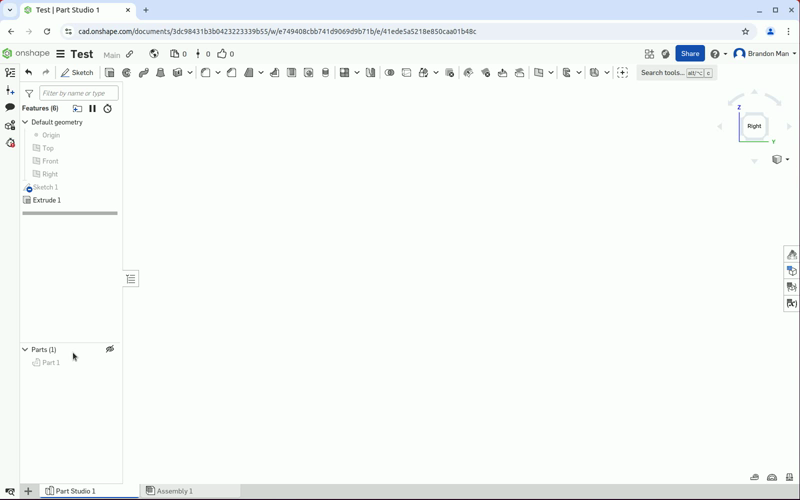
mouse_move(73, 352)
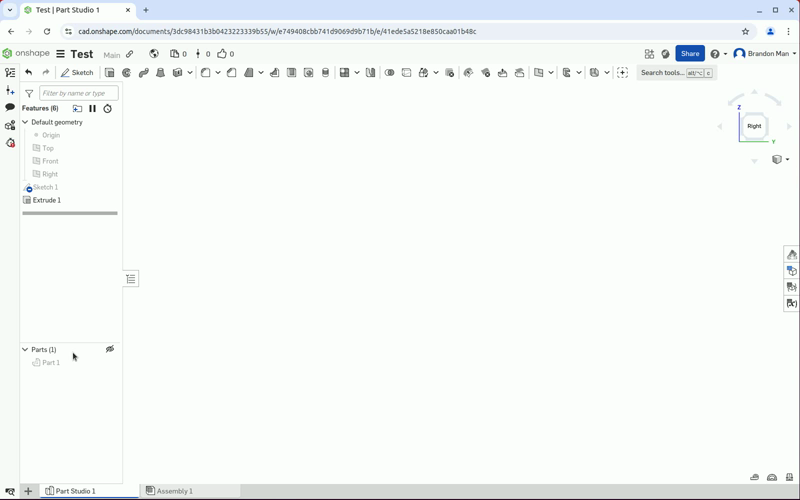
key(shift+y)
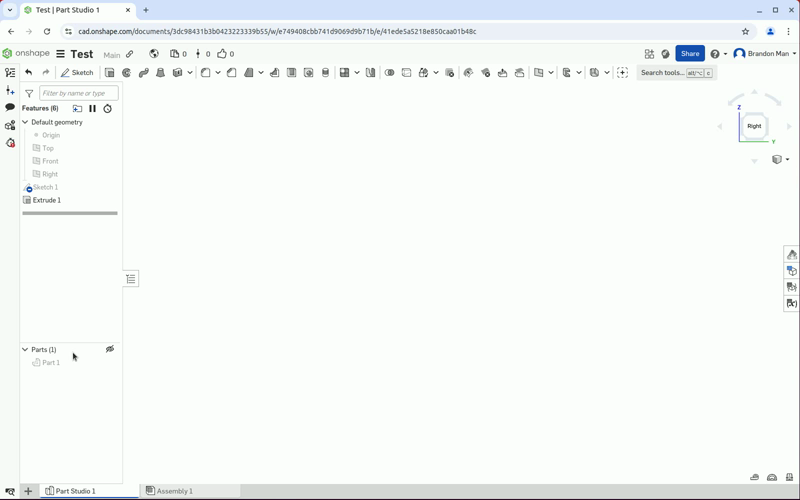
key(shift+s)
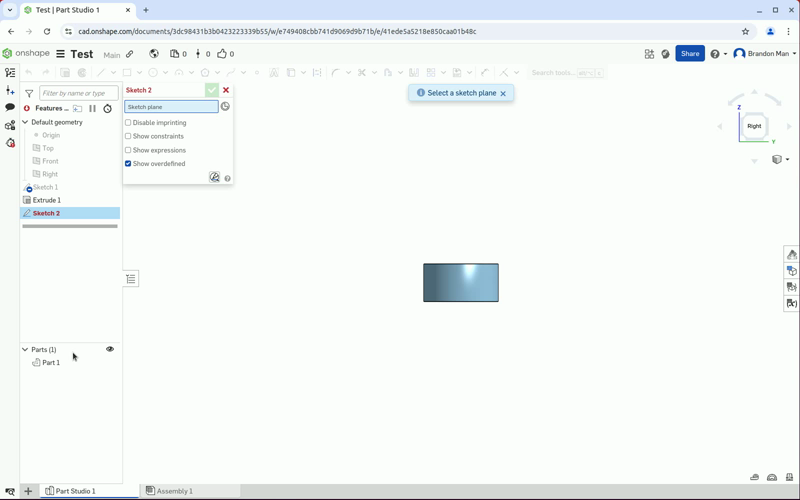
mouse_move(73, 176)
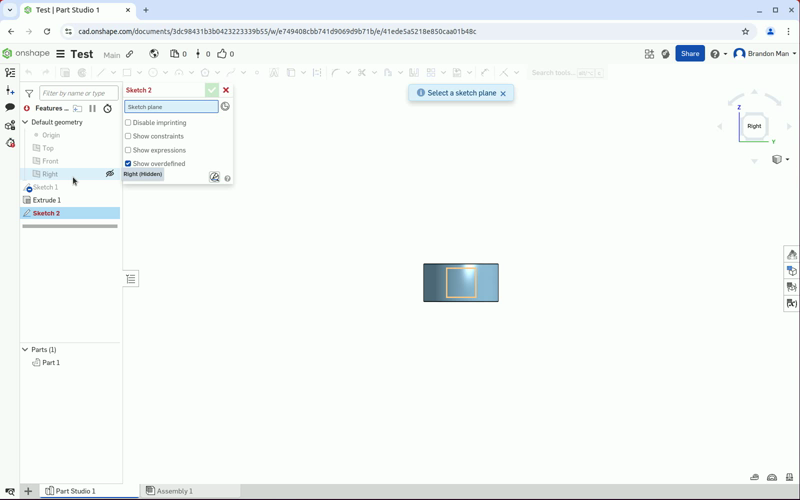
click(73, 176)
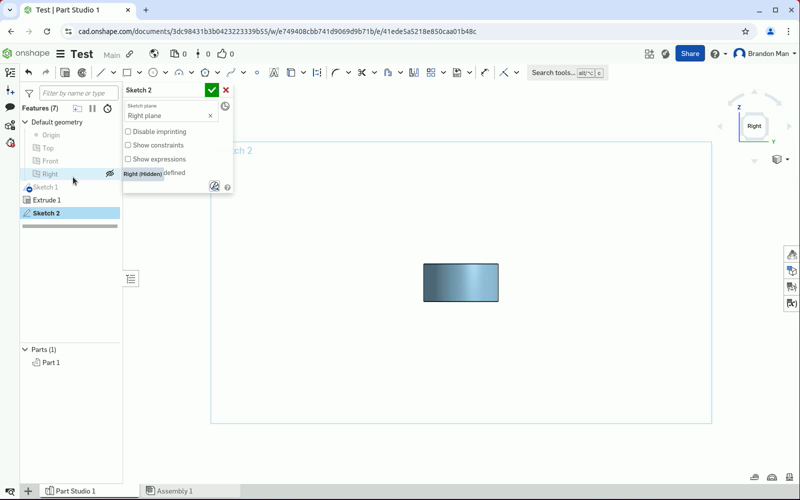
mouse_move(73, 352)
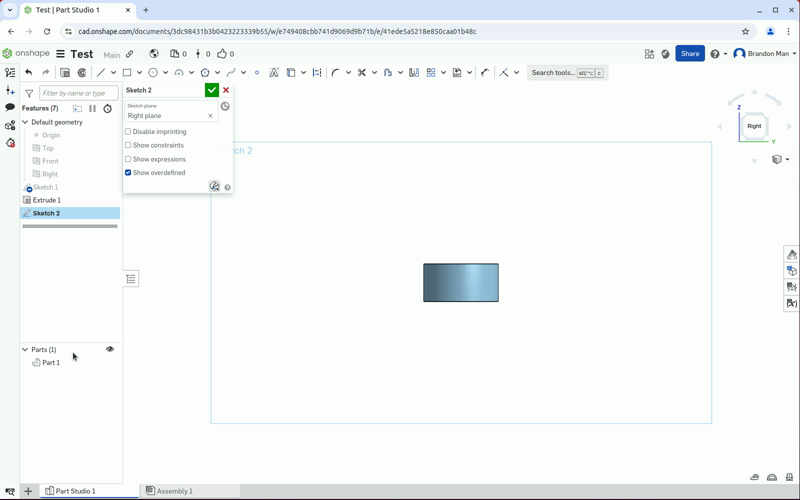
key(y)
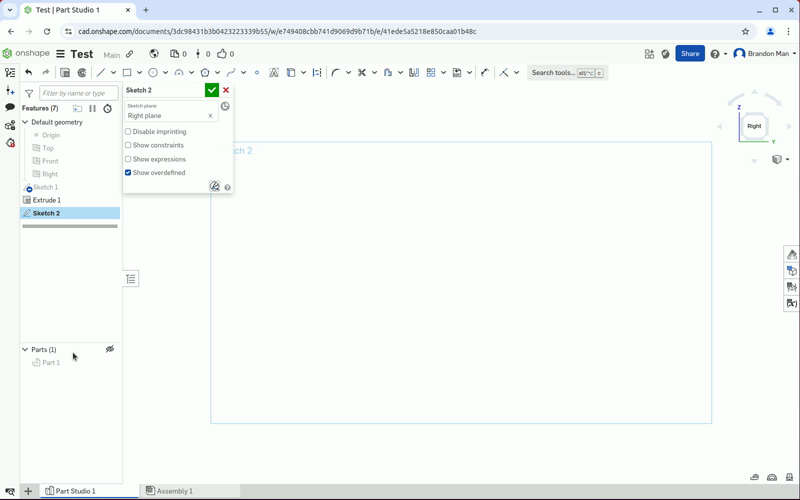
key(a)
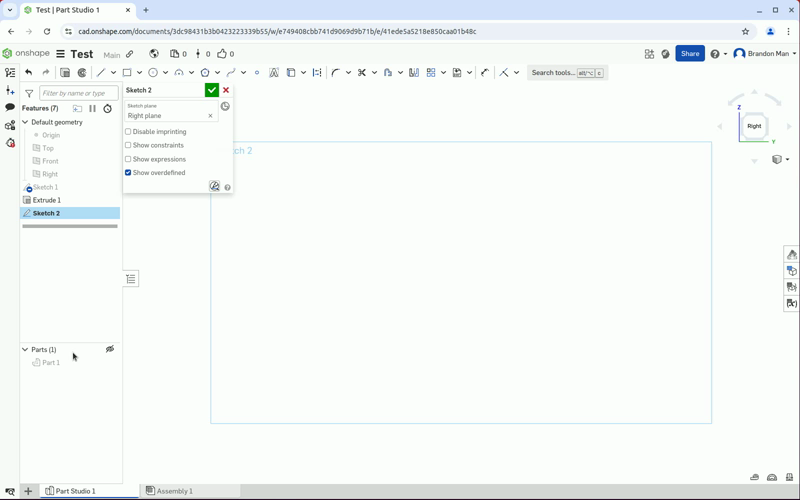
key_down(shift)
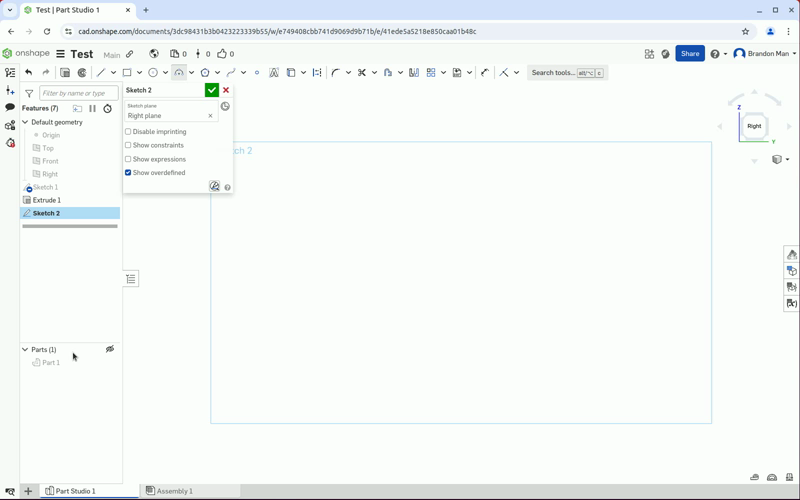
mouse_move(437, 339)
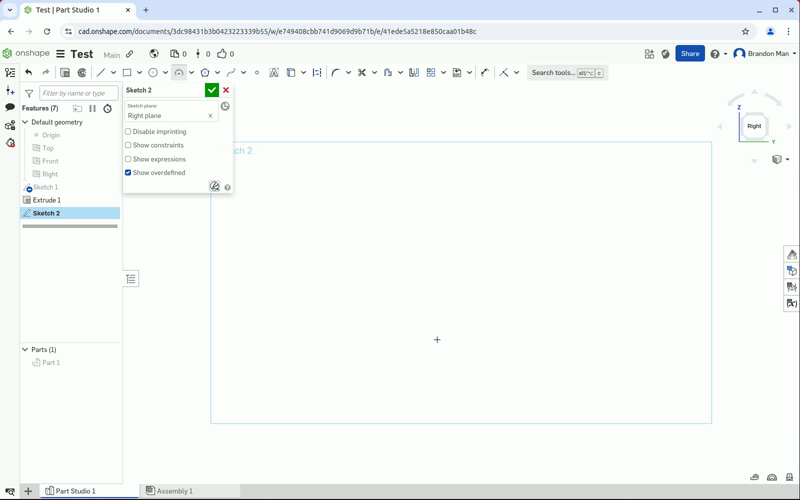
click(437, 339)
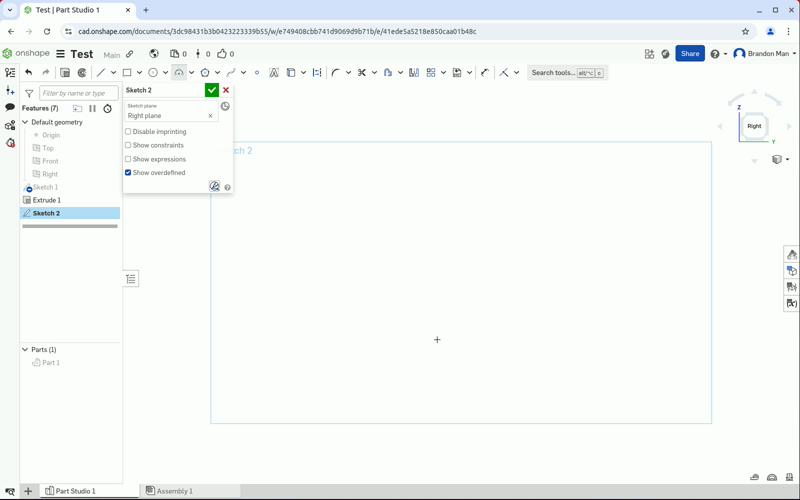
key_up(shift)
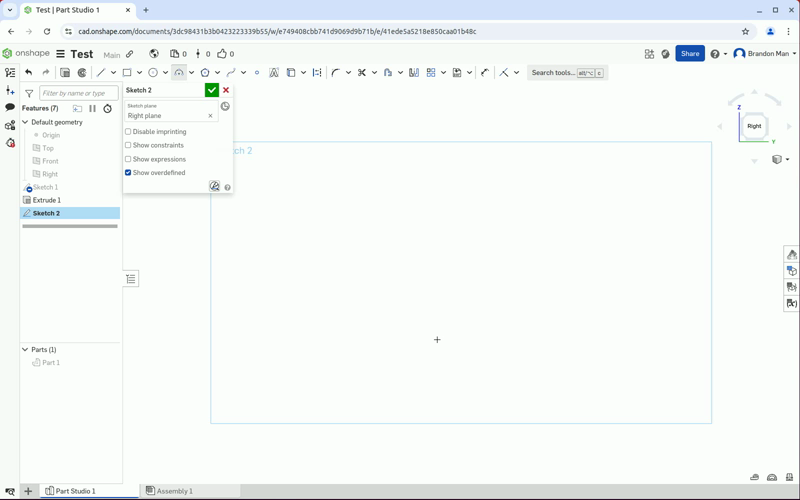
key_down(shift)
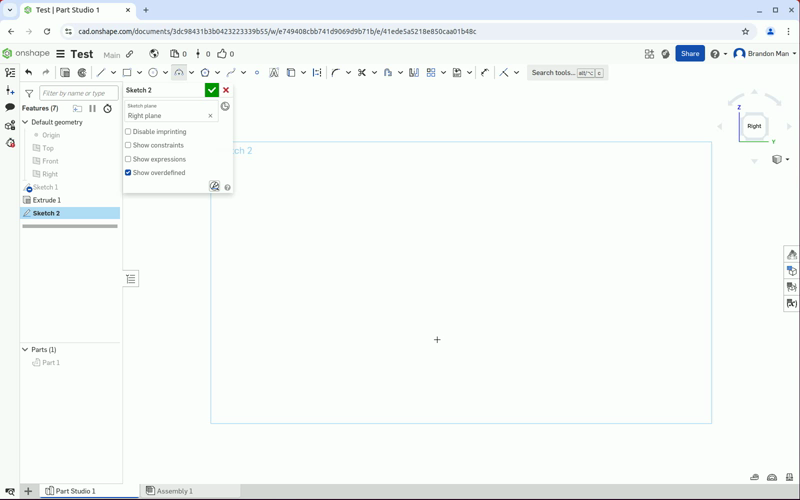
mouse_move(484, 339)
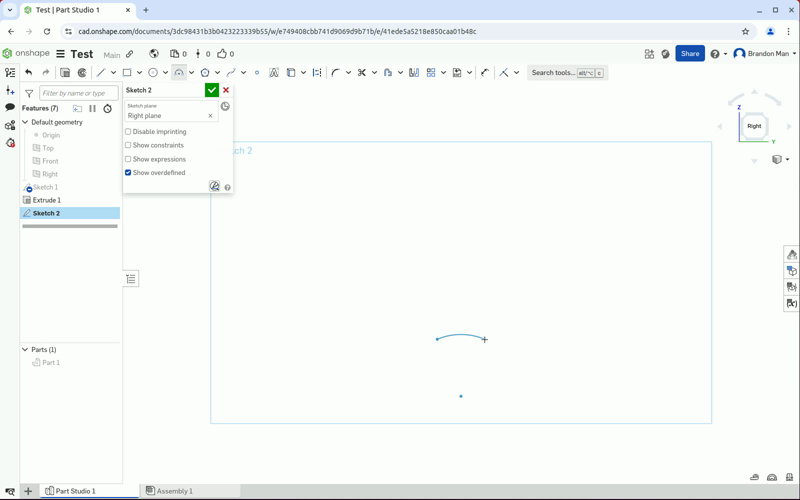
click(484, 339)
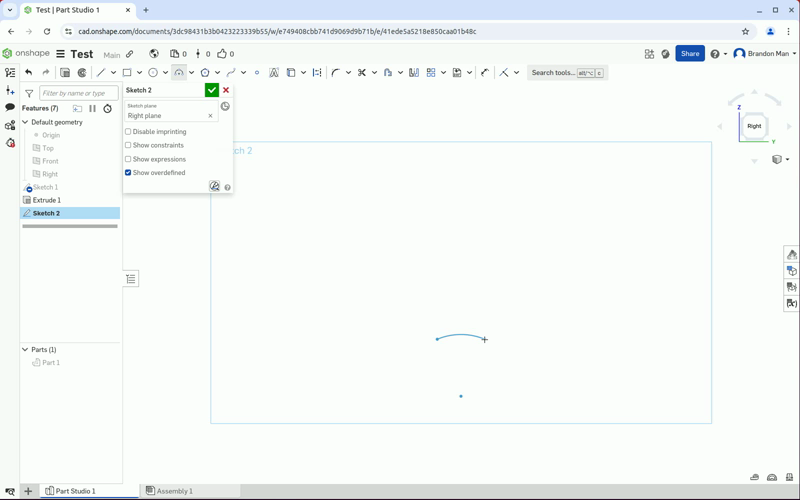
mouse_move(461, 363)
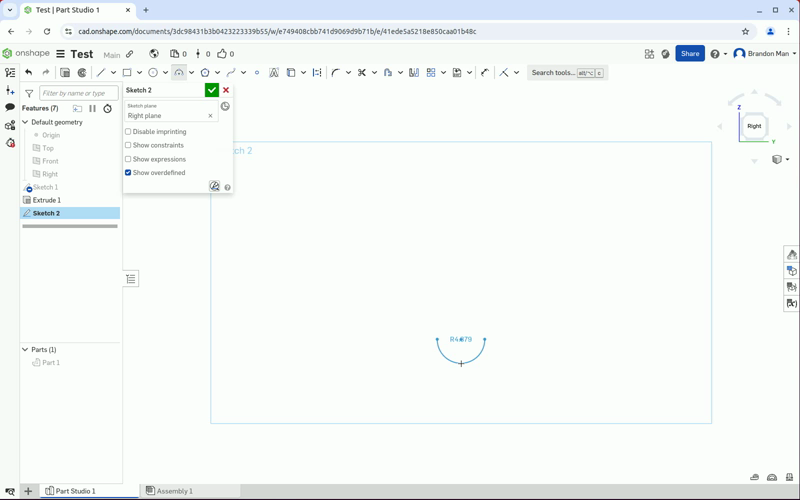
click(461, 363)
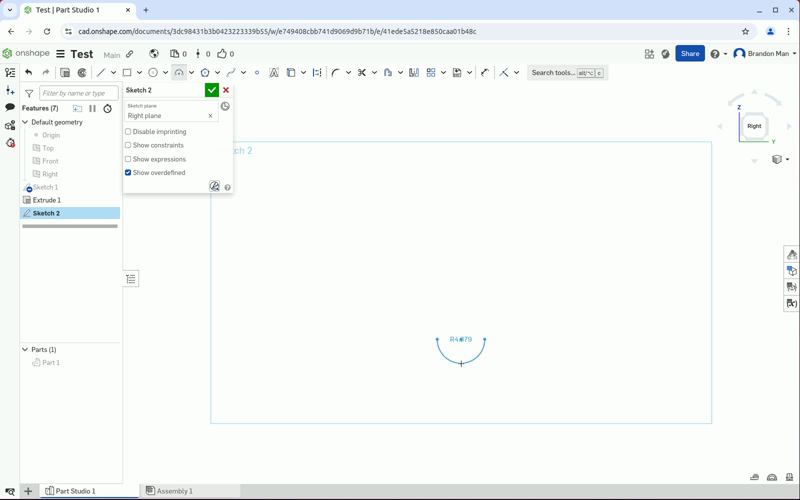
key_up(shift)
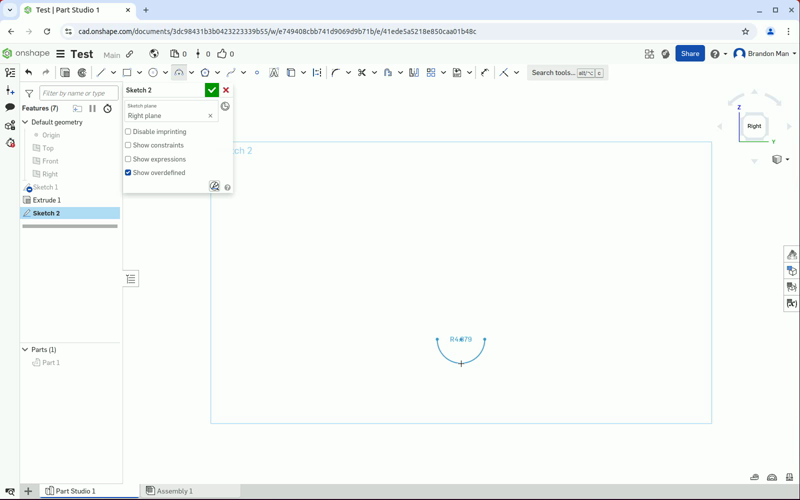
key(esc)
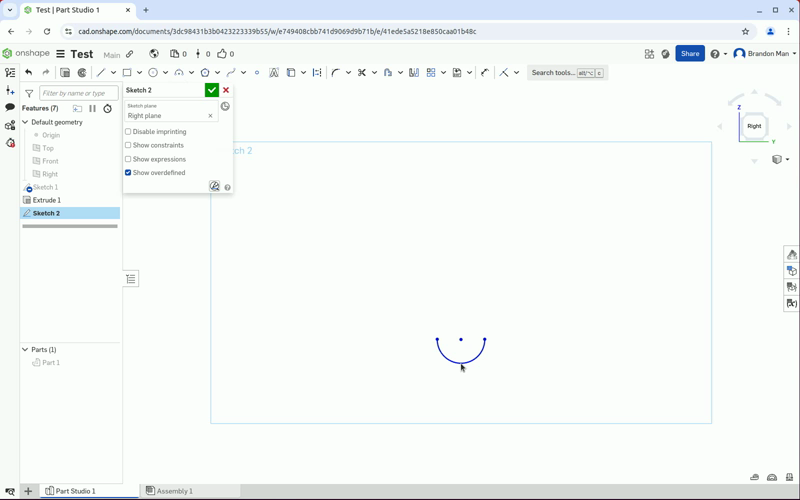
key(l)
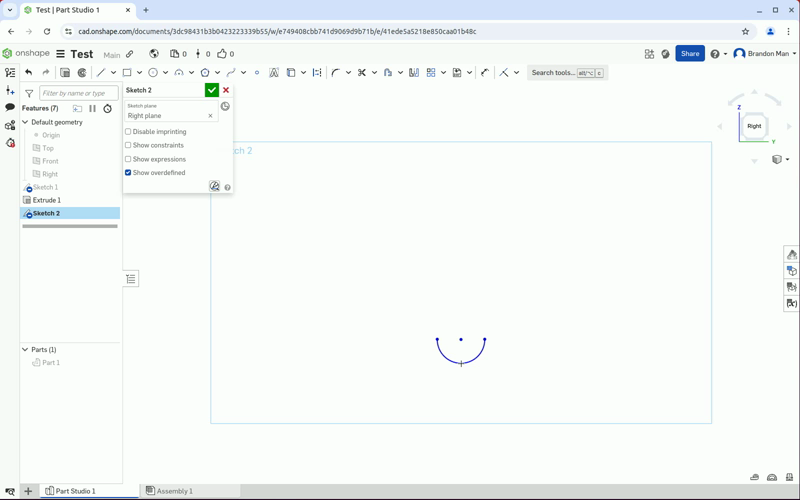
mouse_move(484, 339)
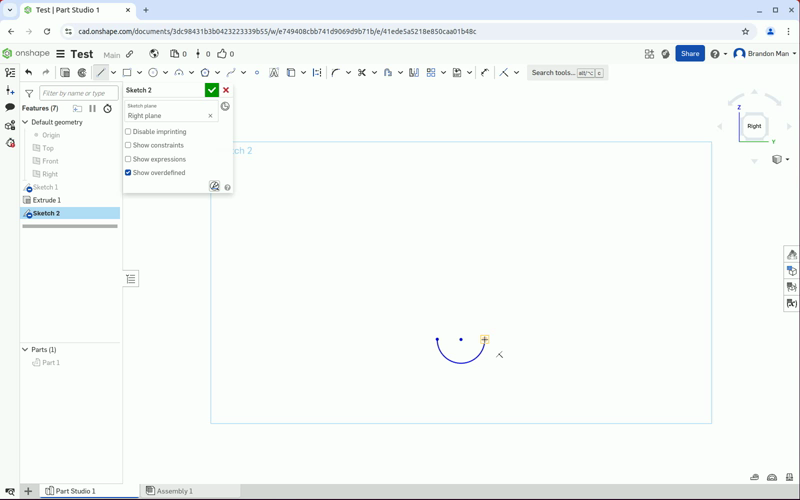
click(484, 339)
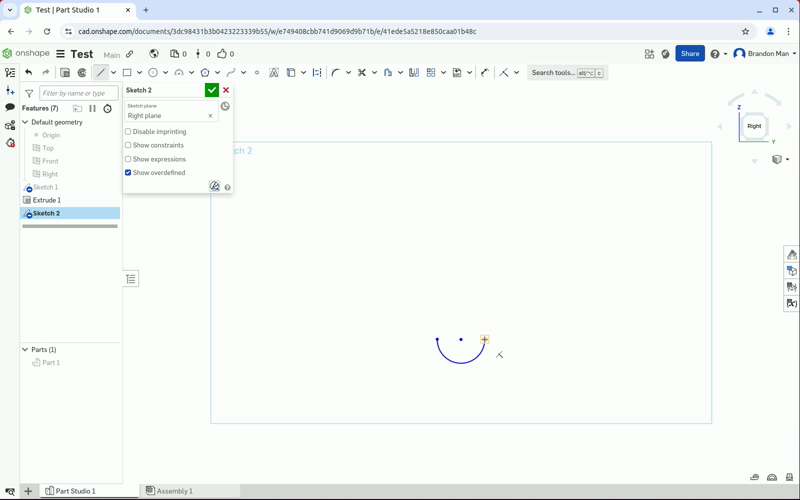
key_down(shift)
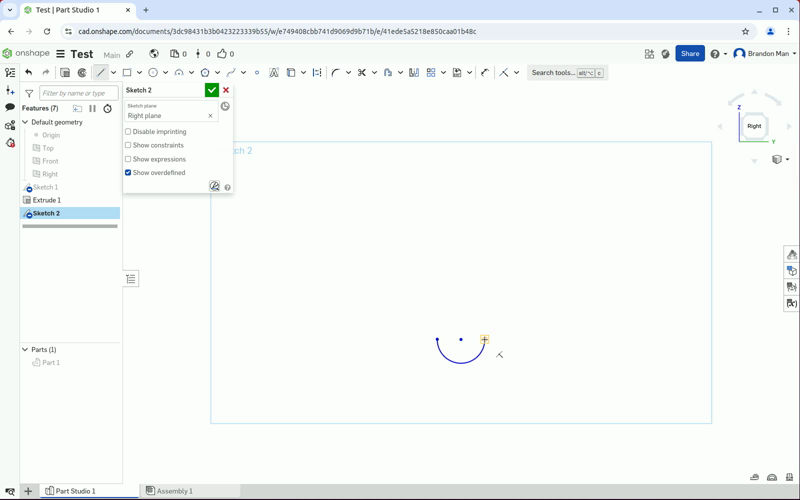
mouse_move(514, 339)
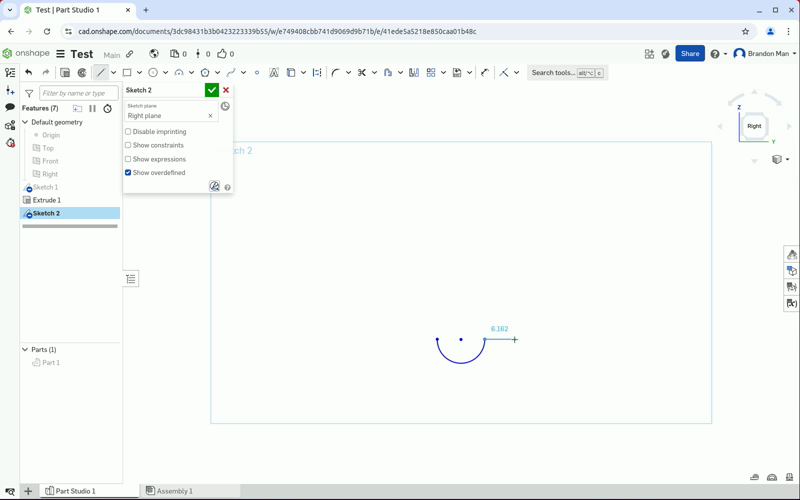
mouse_move(484, 301)
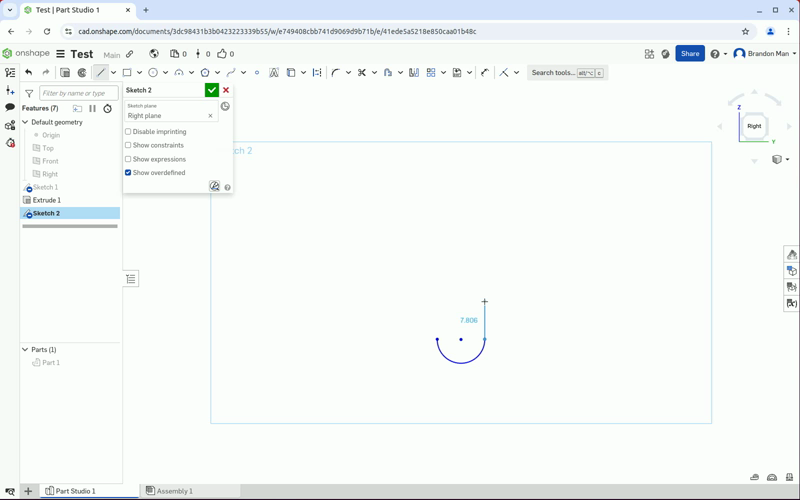
click(484, 301)
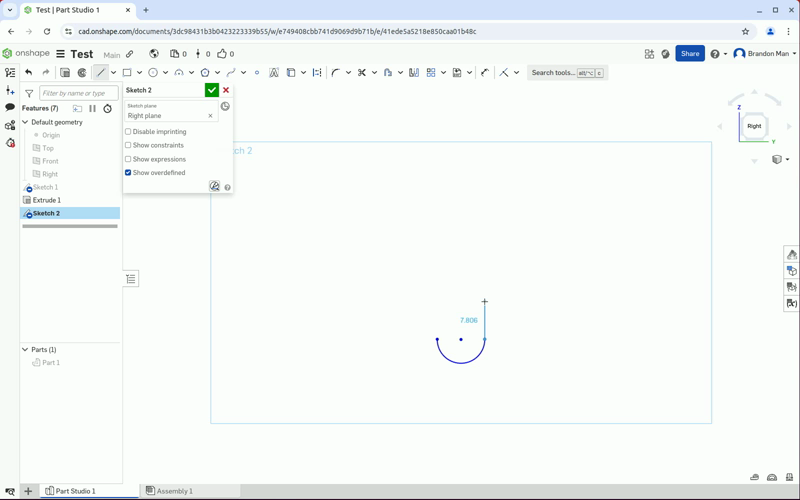
key_up(shift)
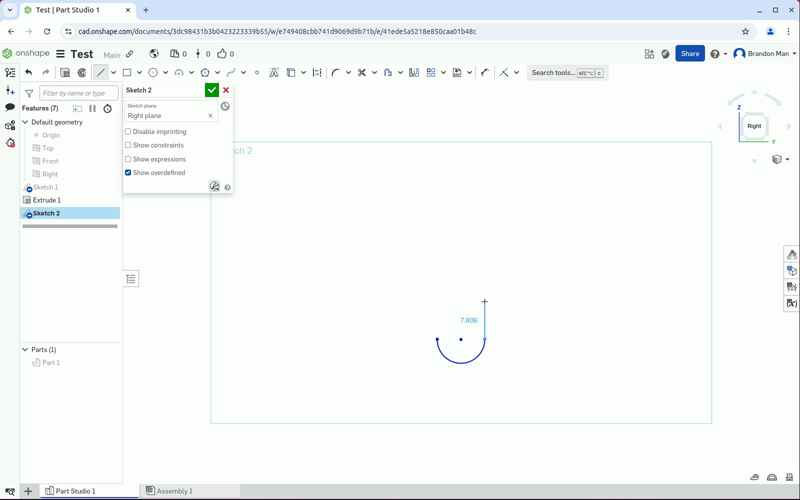
key_down(shift)
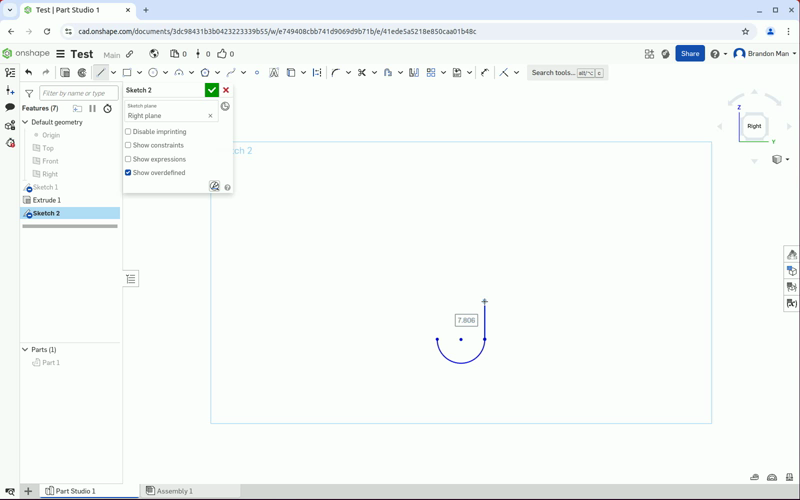
mouse_move(514, 301)
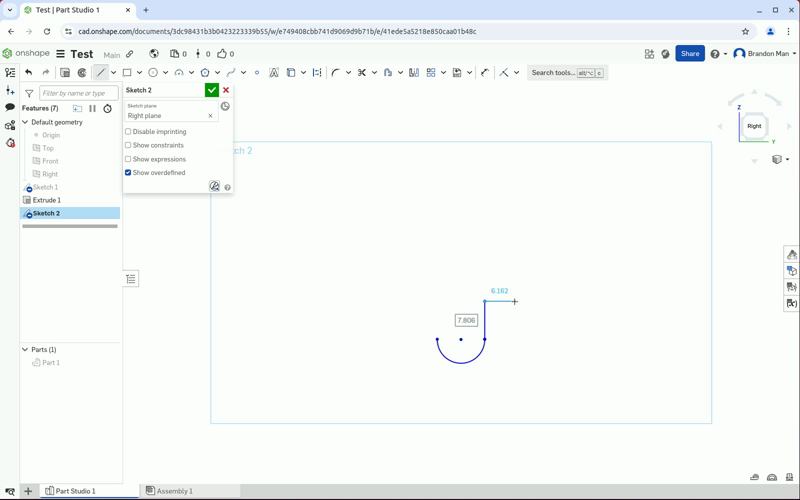
mouse_move(437, 301)
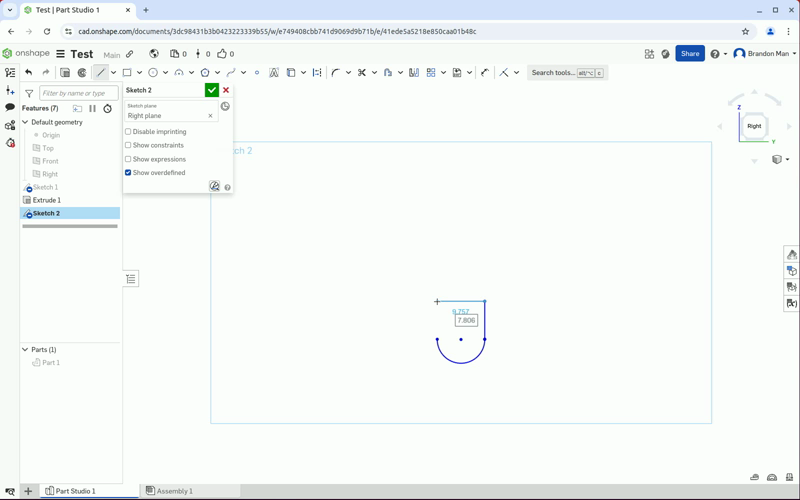
click(437, 301)
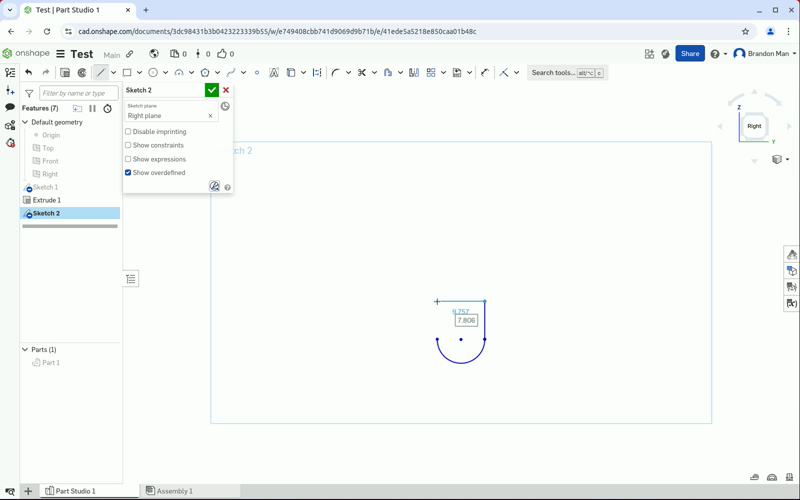
key_up(shift)
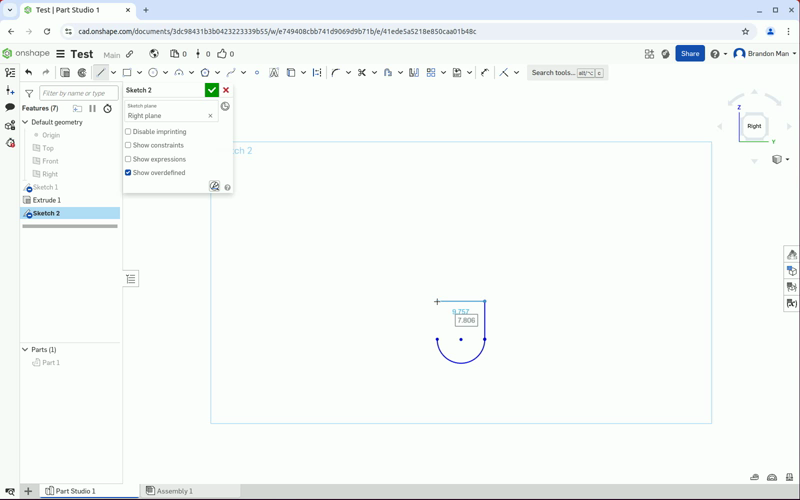
mouse_move(467, 301)
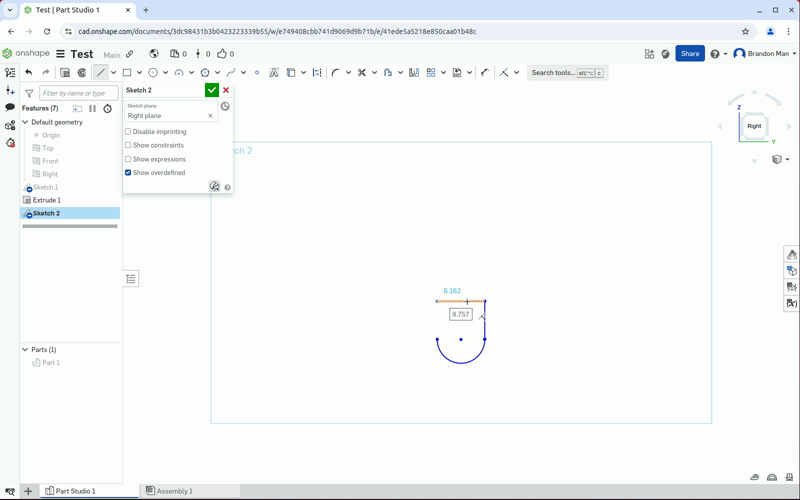
key_down(shift)
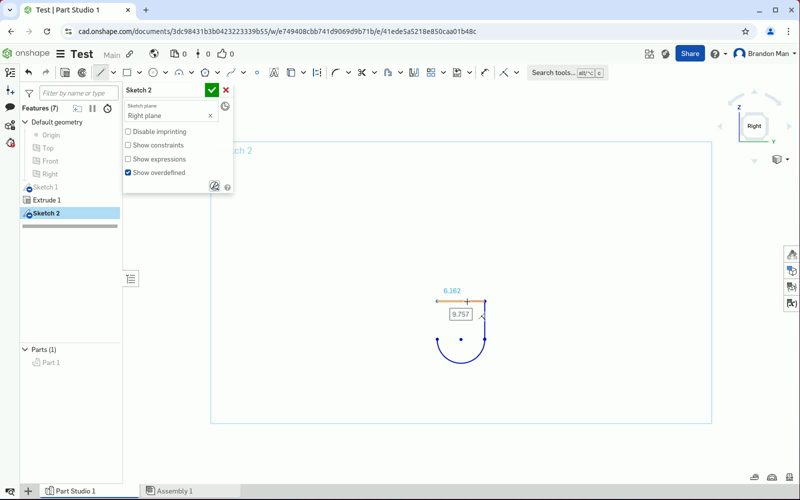
mouse_move(437, 339)
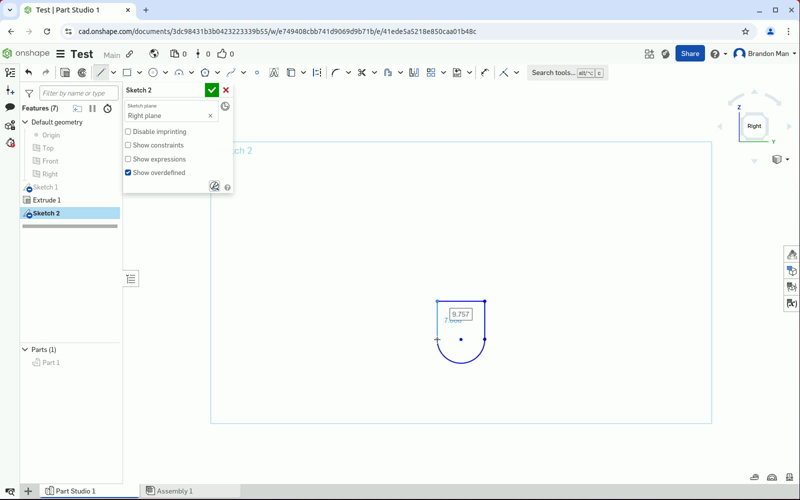
key_up(shift)
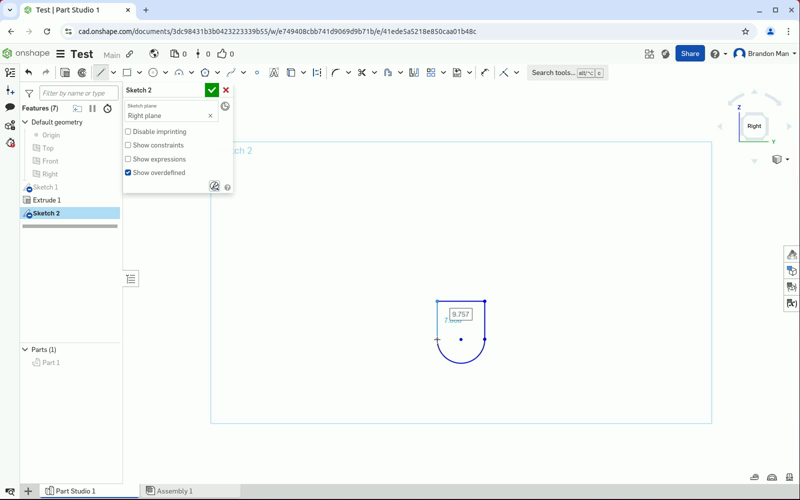
click(437, 339)
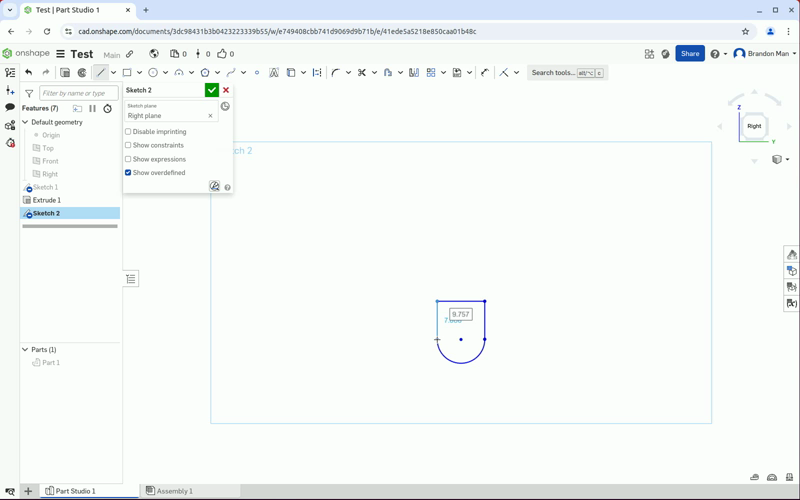
key(esc)
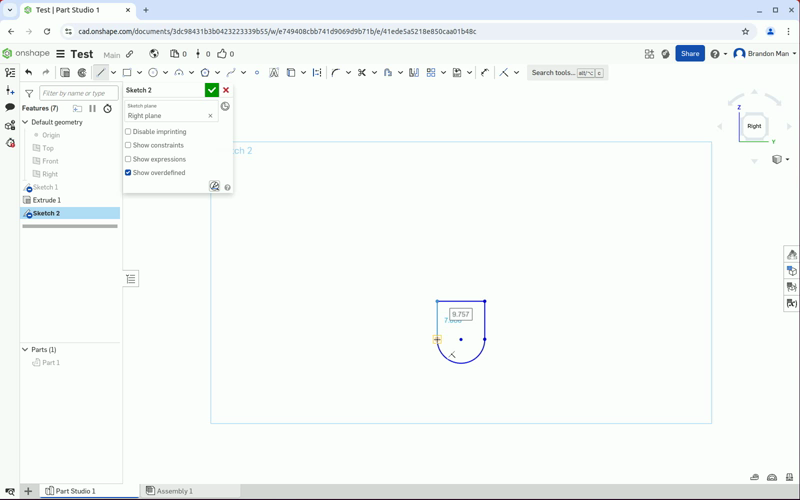
key(c)
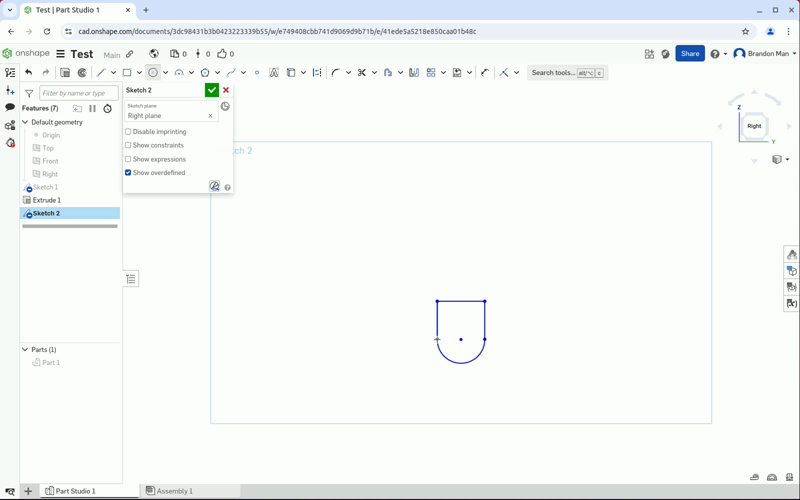
key_down(shift)
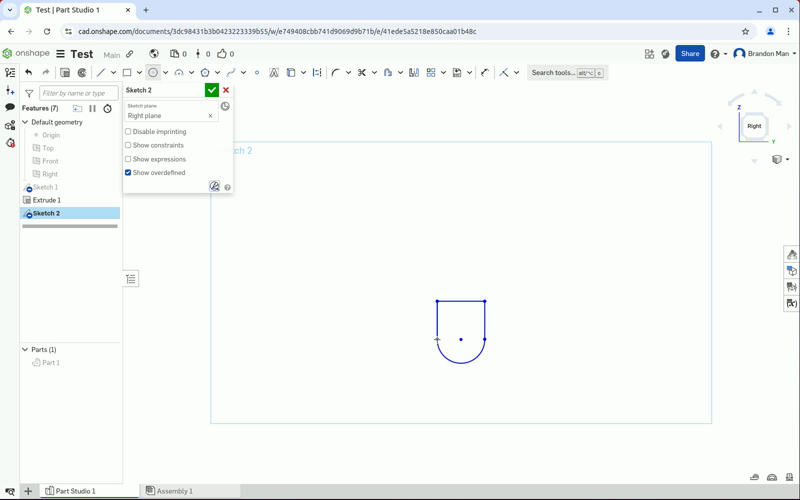
mouse_move(461, 339)
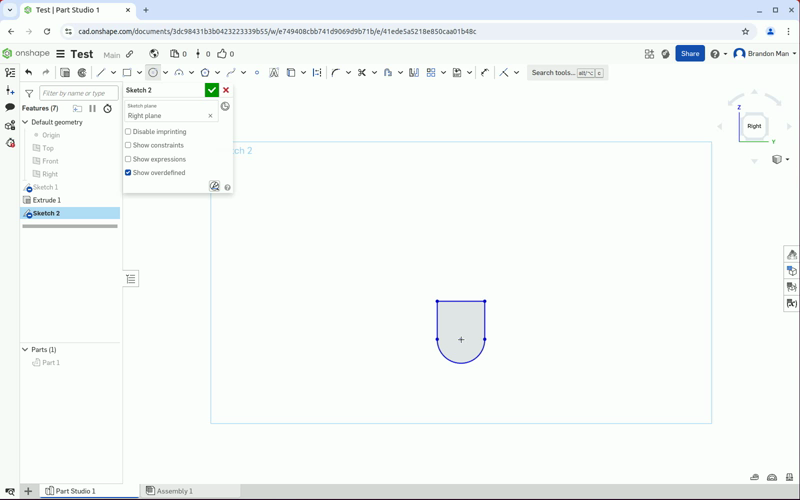
click(461, 339)
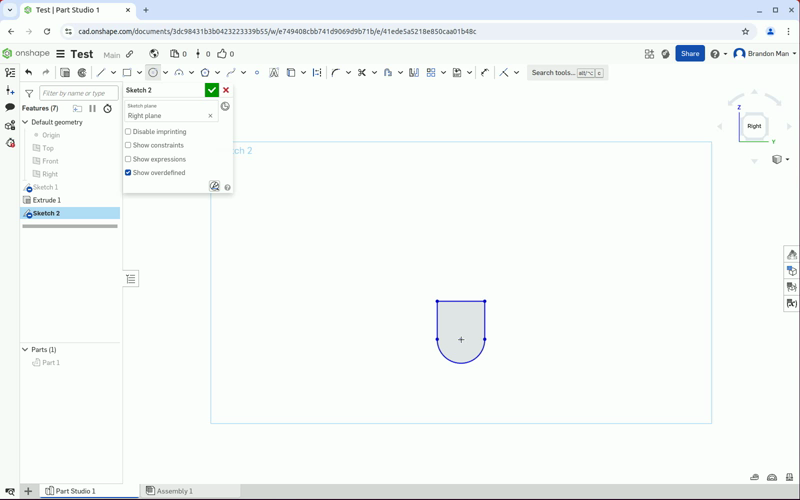
key_up(shift)
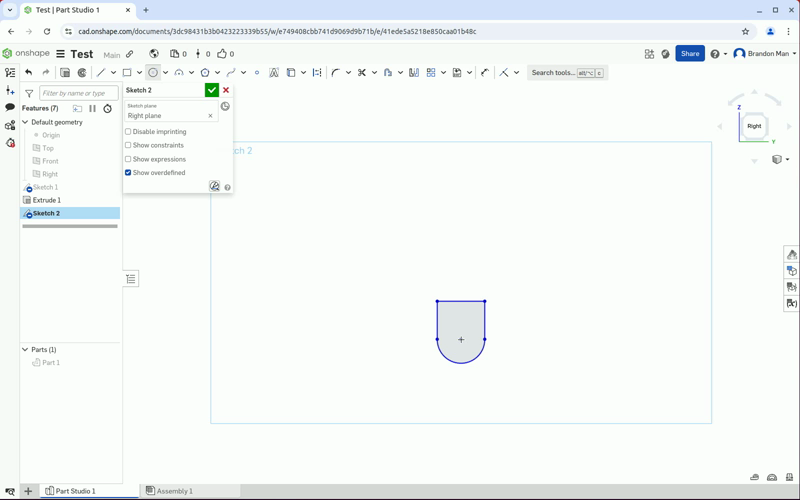
mouse_move(472, 339)
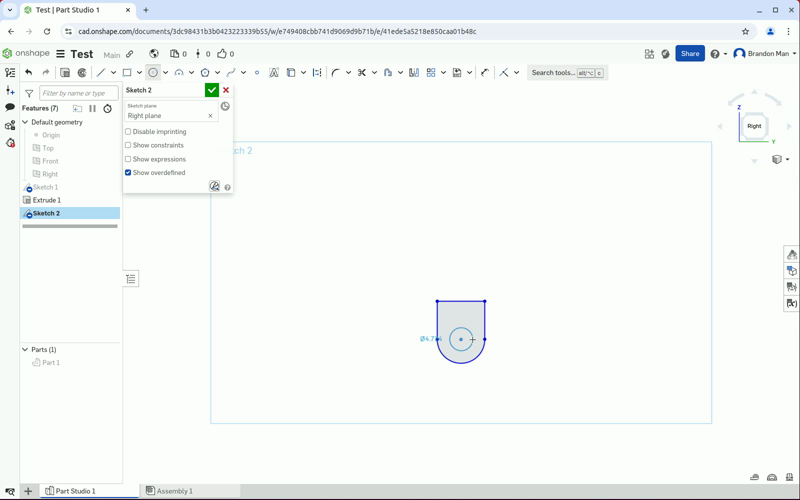
click(472, 339)
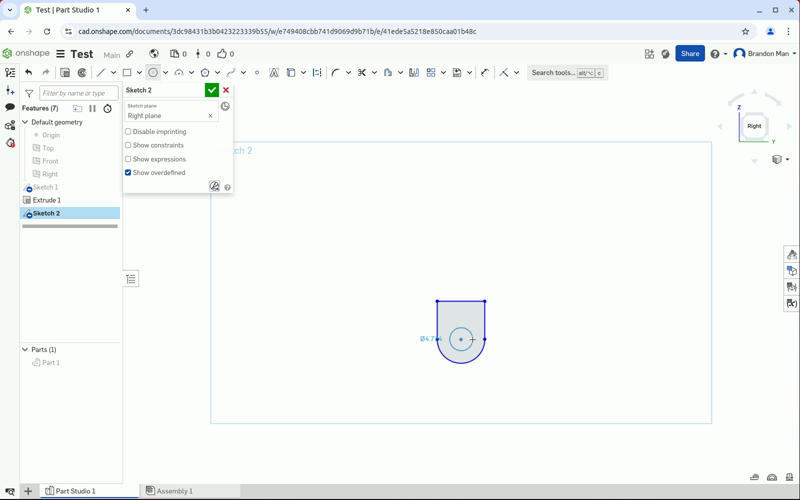
key(esc)
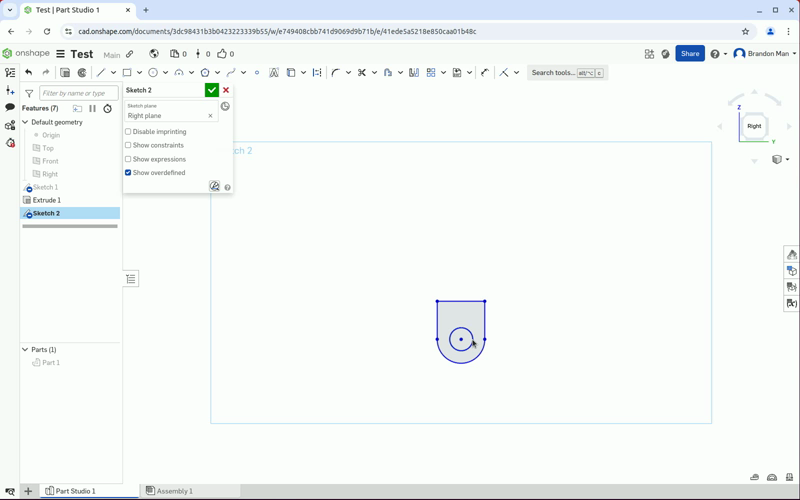
mouse_move(439, 311)
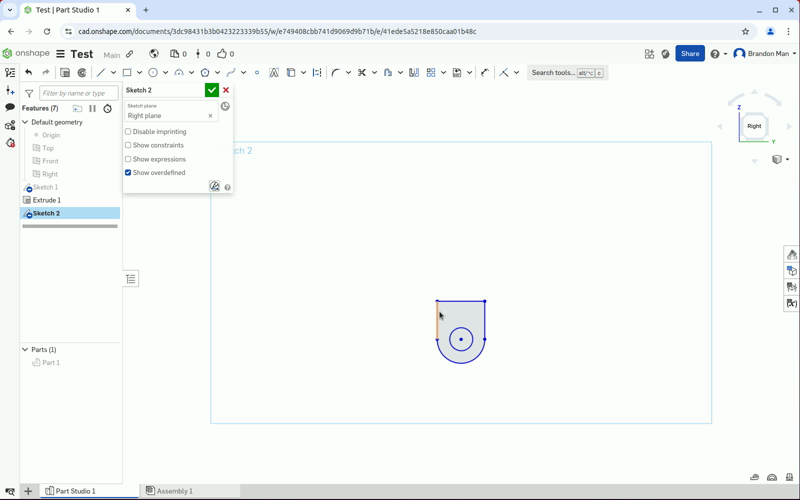
click(439, 311)
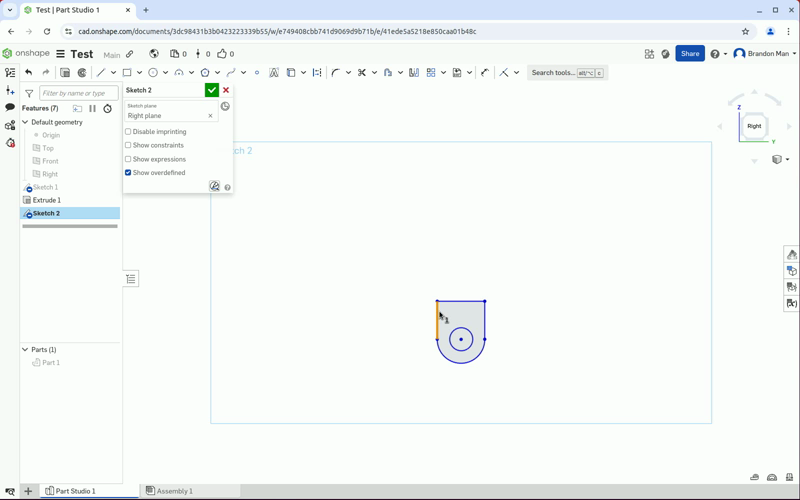
mouse_move(73, 352)
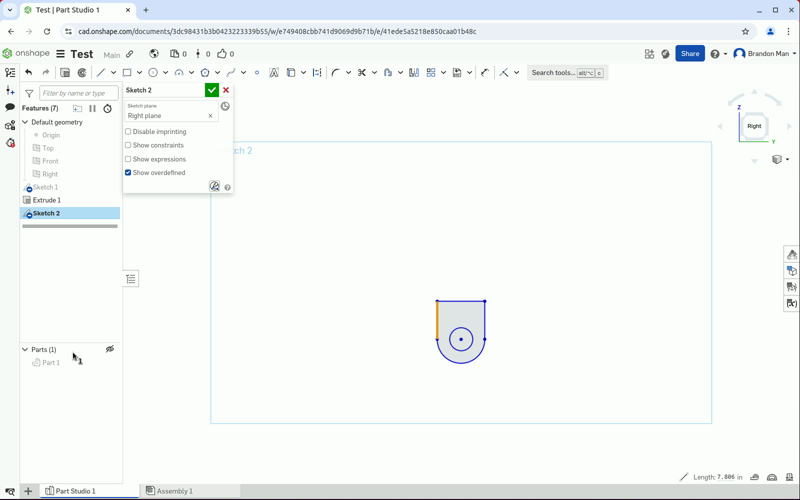
key(shift+y)
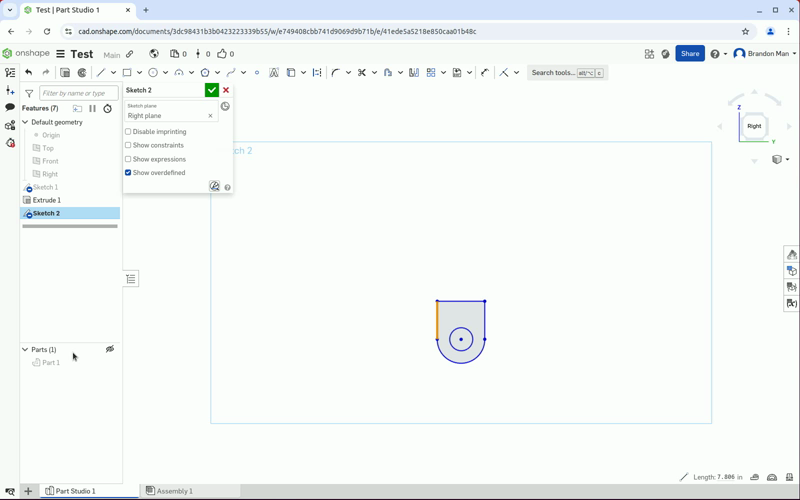
key(shift+e)
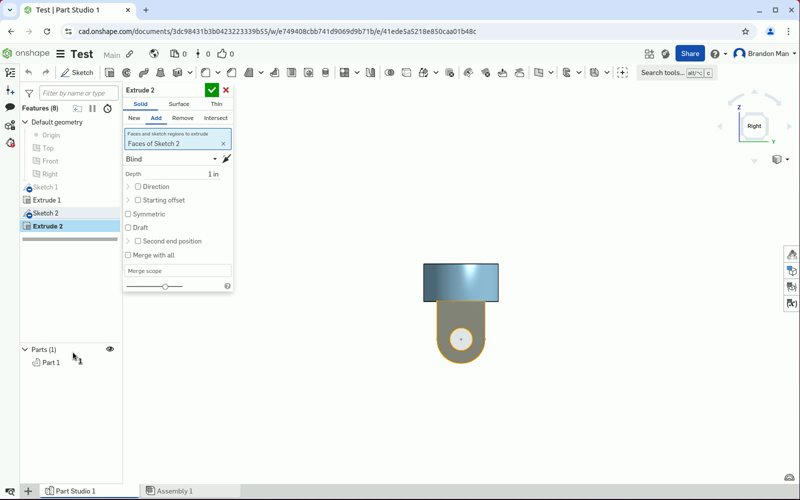
mouse_move(143, 106)
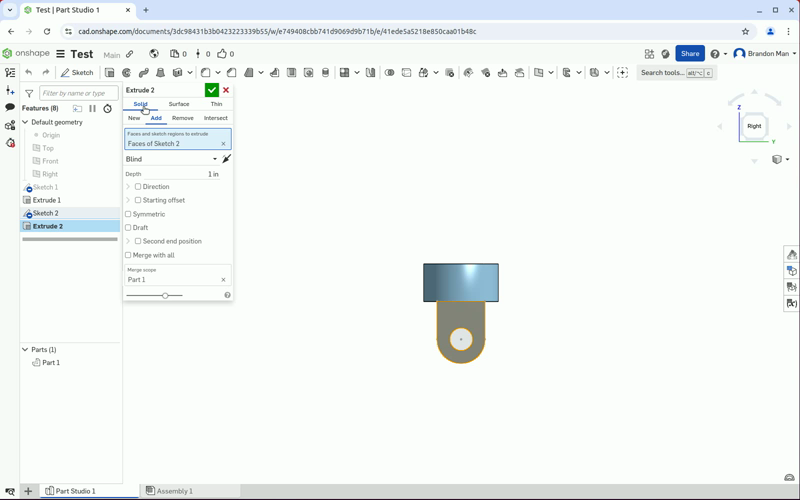
click(143, 106)
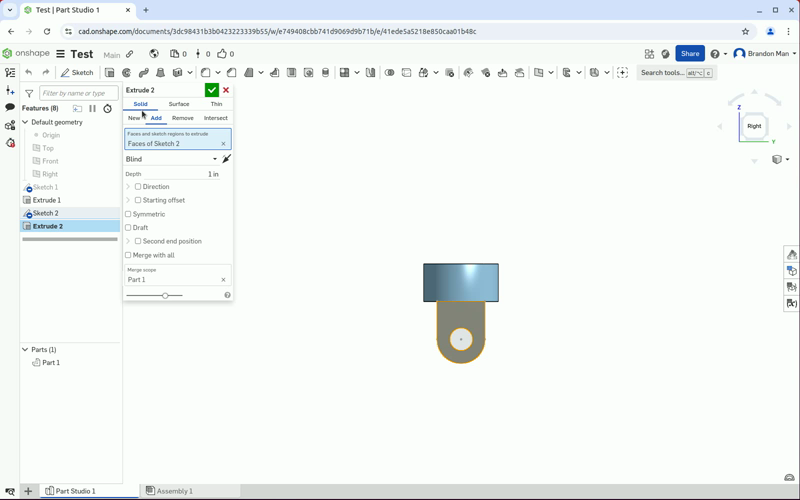
mouse_move(137, 120)
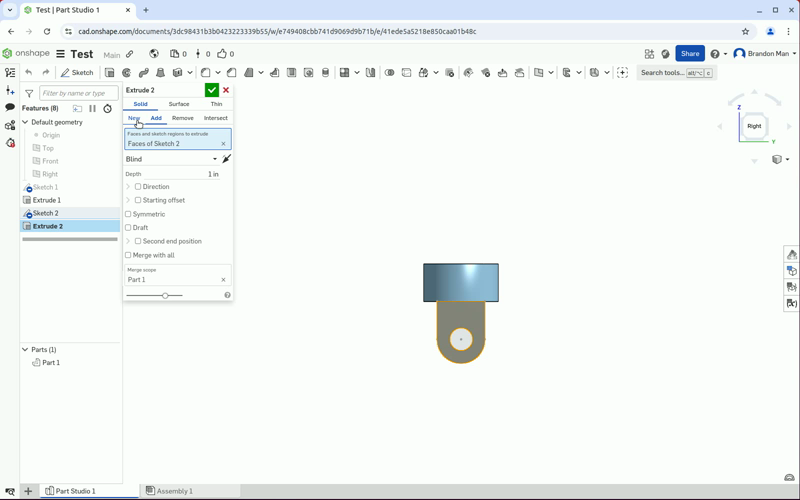
click(137, 120)
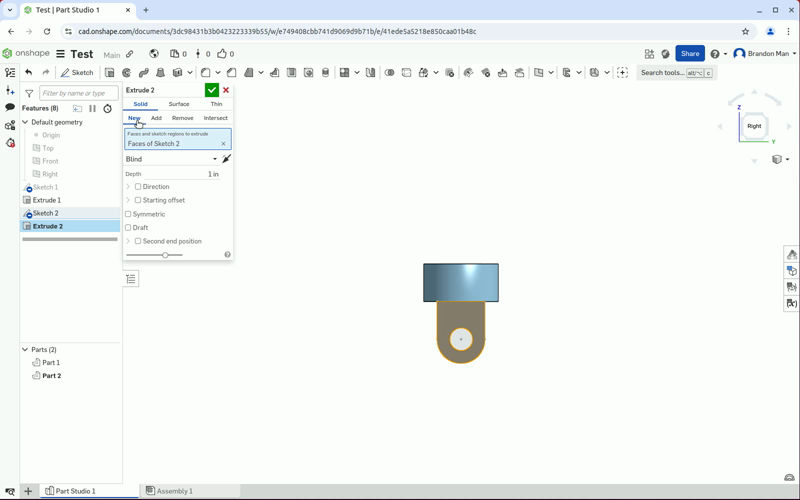
key(tab, 4)
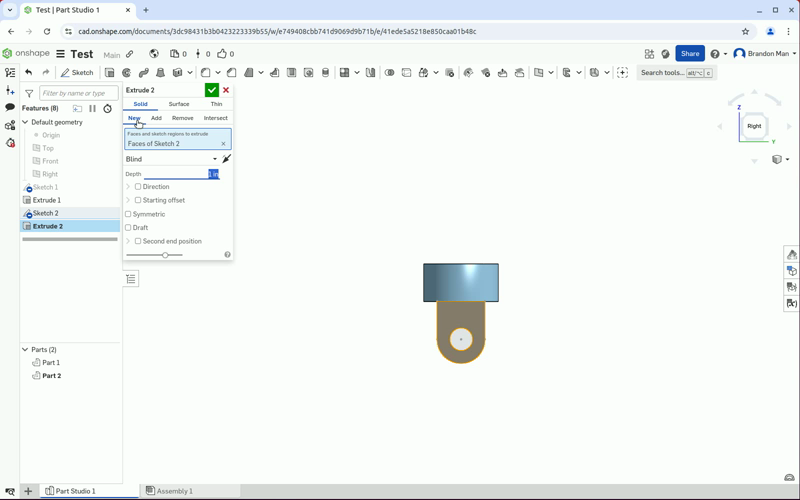
text(5.778)
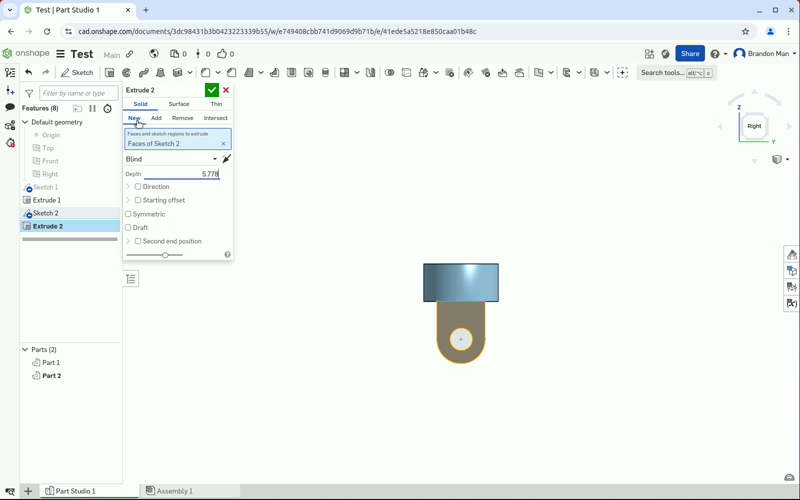
key(tab, 3)
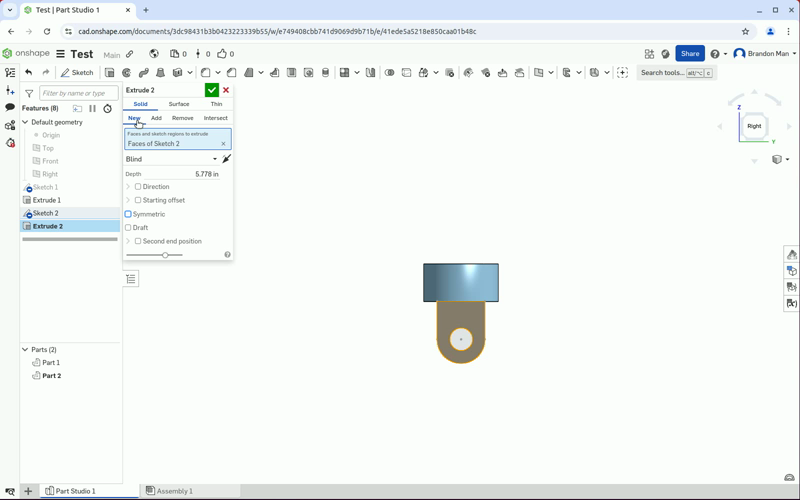
key(space)
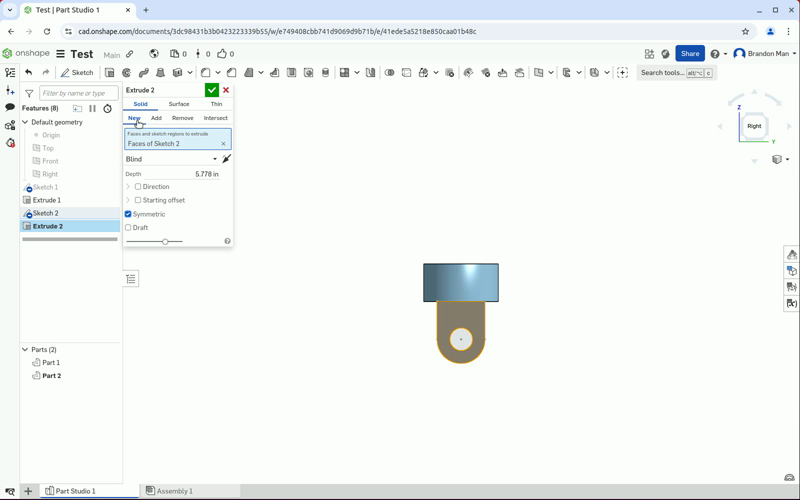
key(enter)
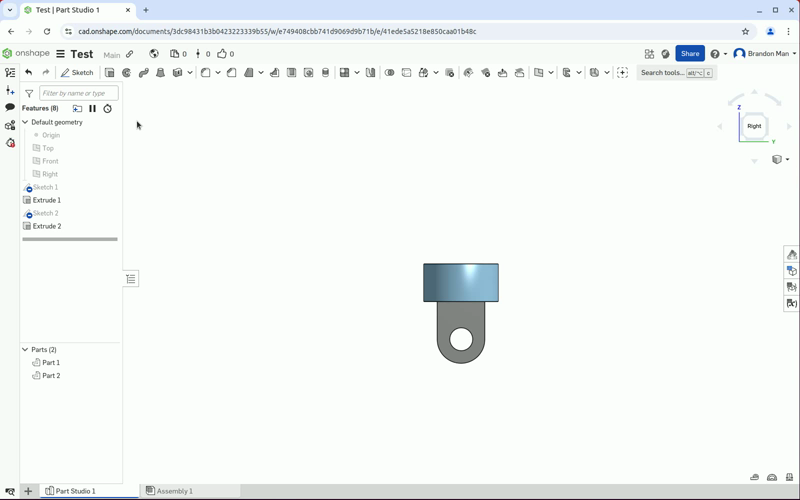
key(shift+h)
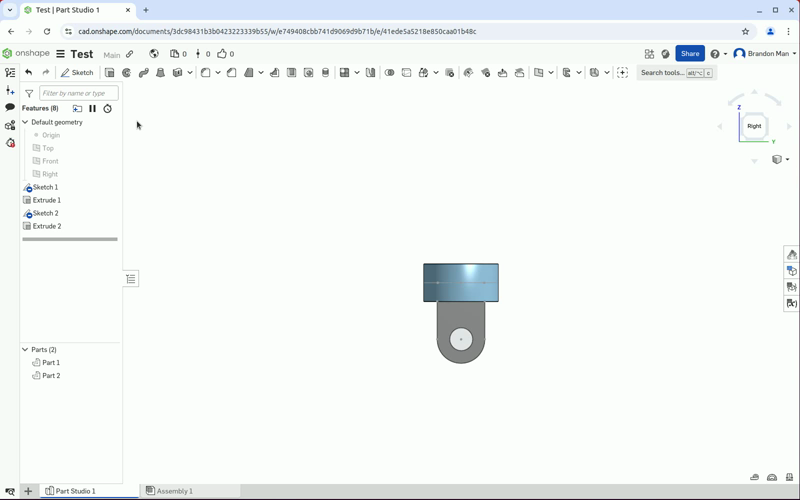
key(shift+h)
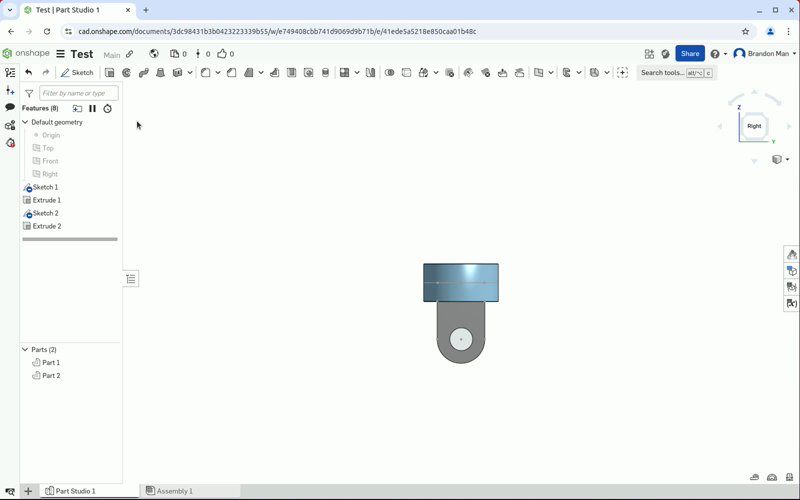
key(shift+7)
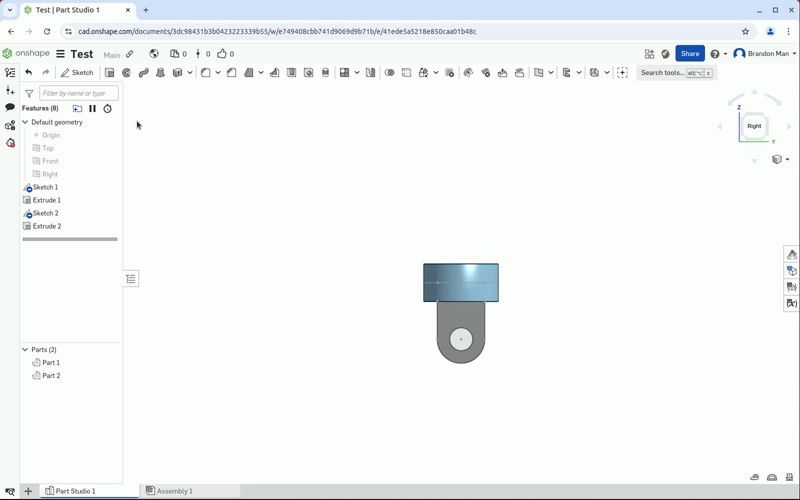
key(right, 2)
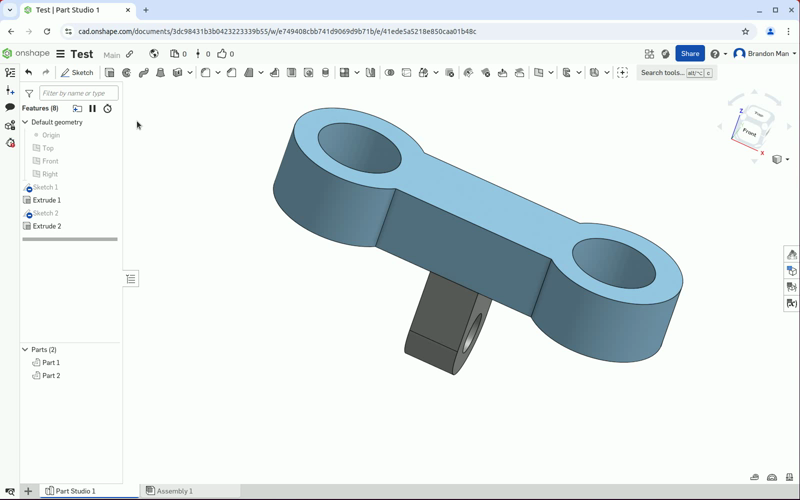
key(down, 2)
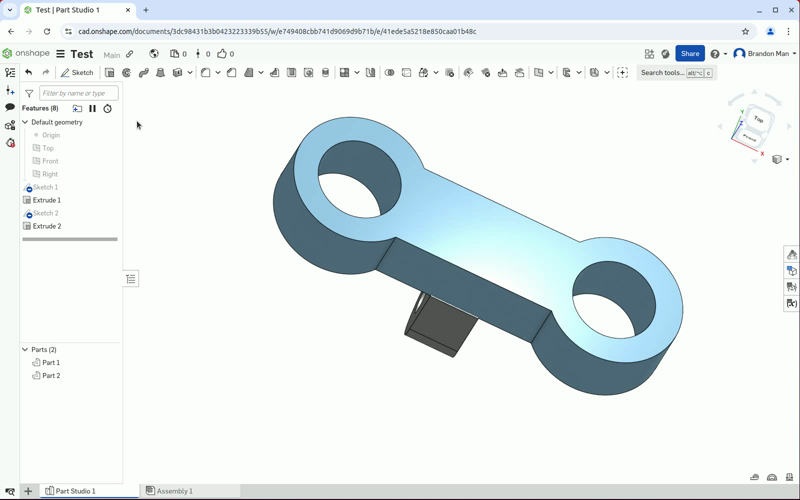
key(up, 2)
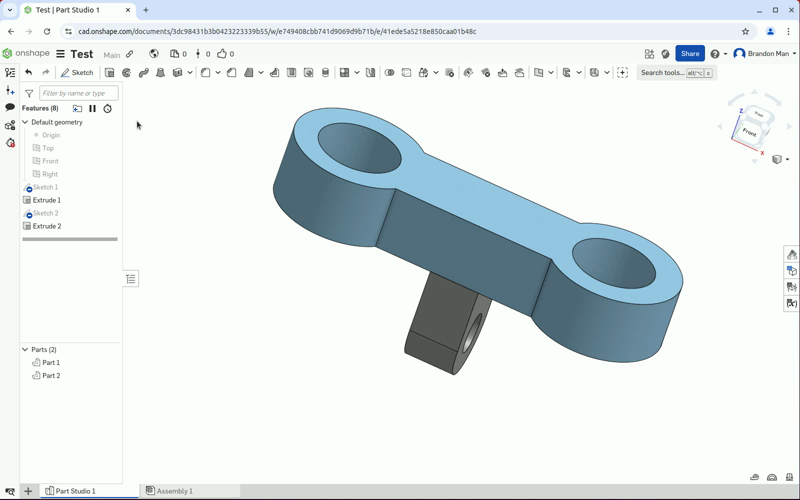
key(left, 2)
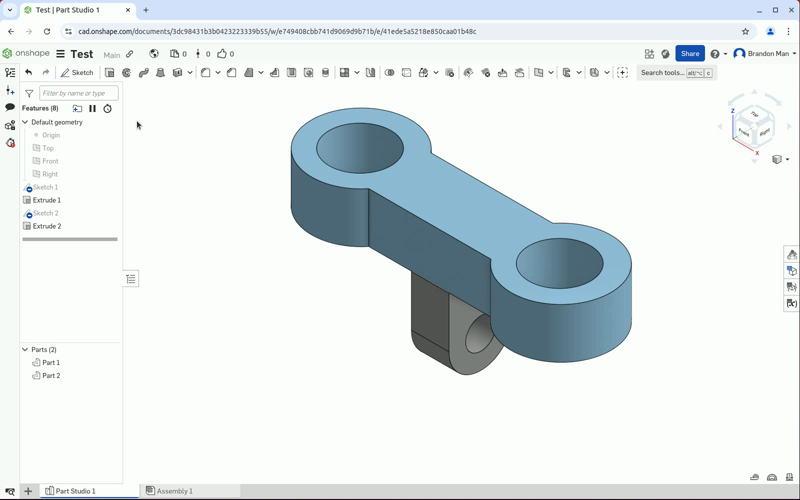
mouse_move(73, 189)
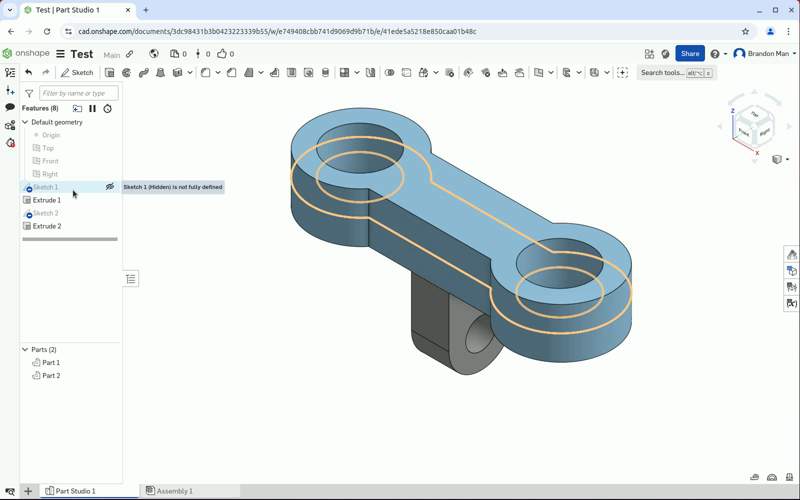
click(73, 189)